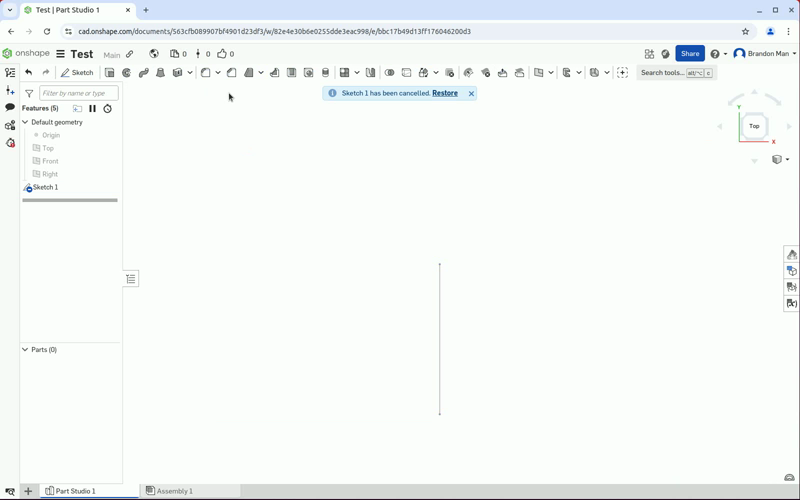
key(shift+h)
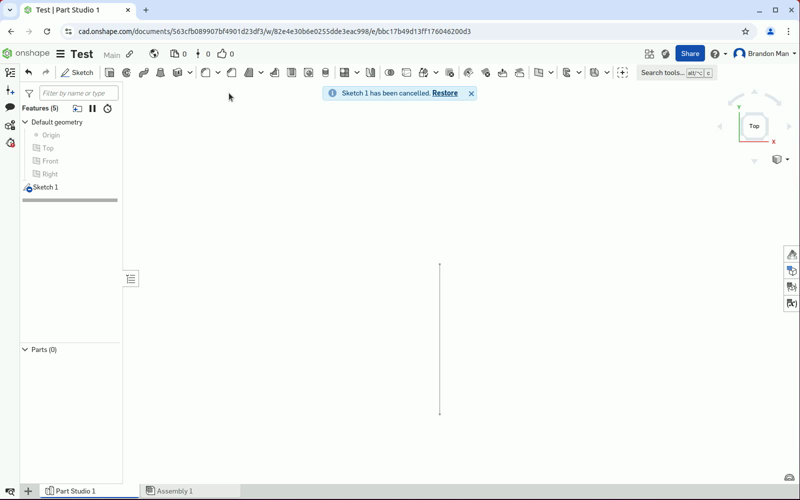
key(shift+s)
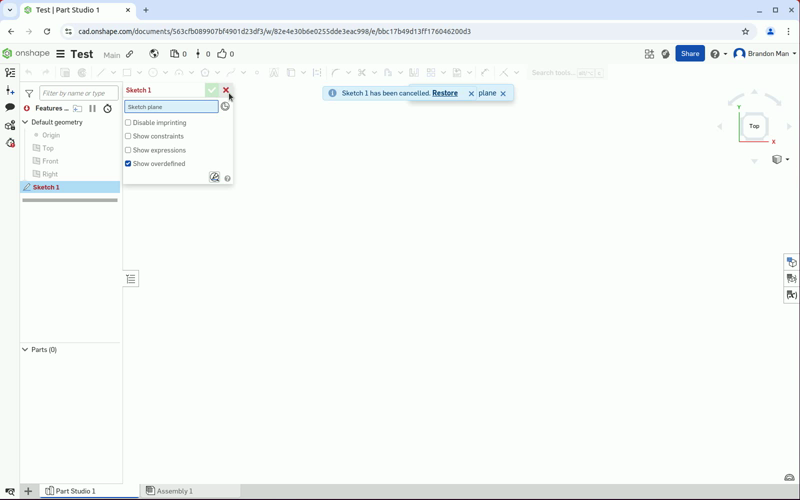
mouse_move(73, 150)
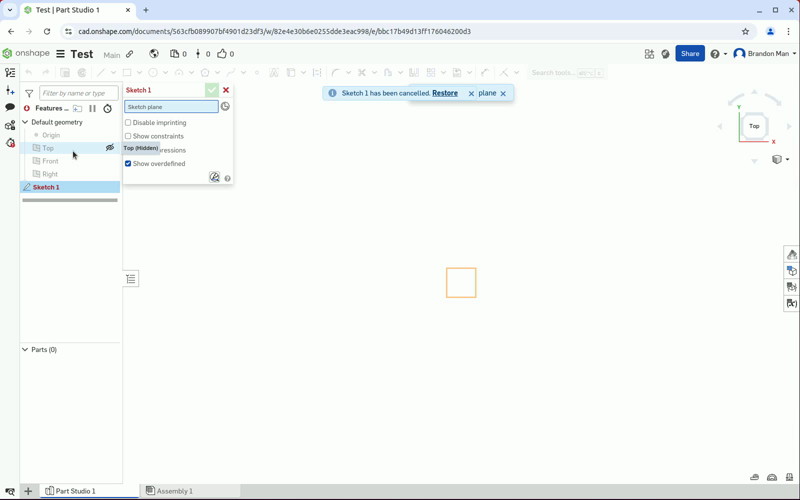
click(73, 150)
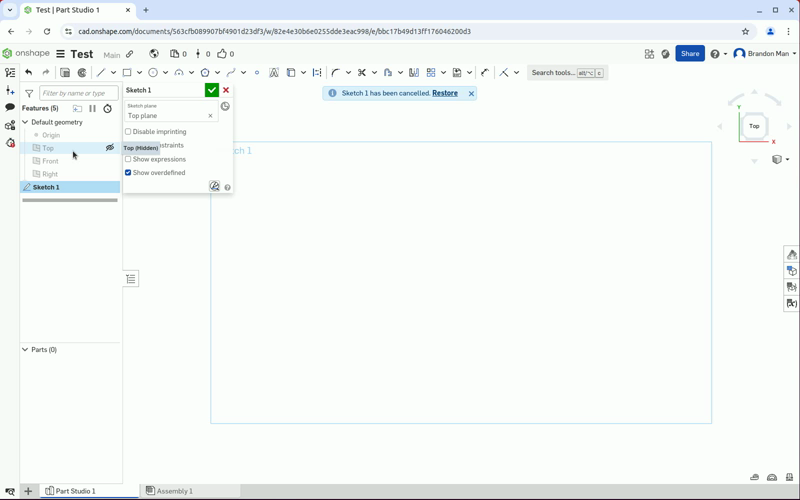
mouse_move(73, 352)
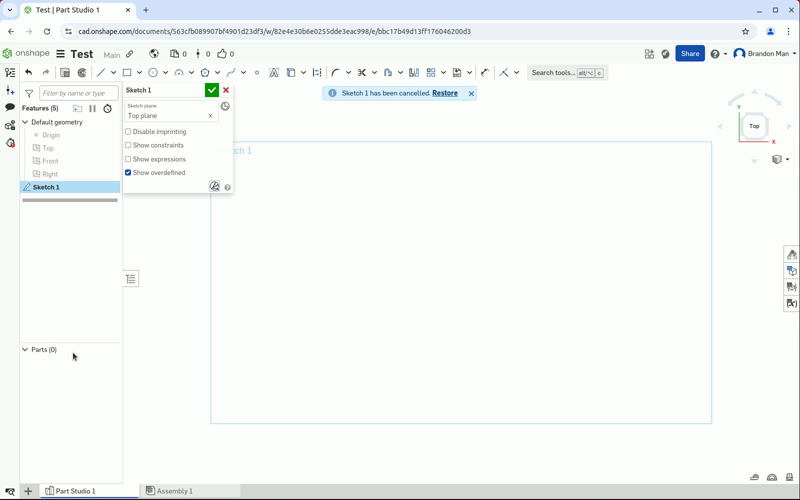
key(y)
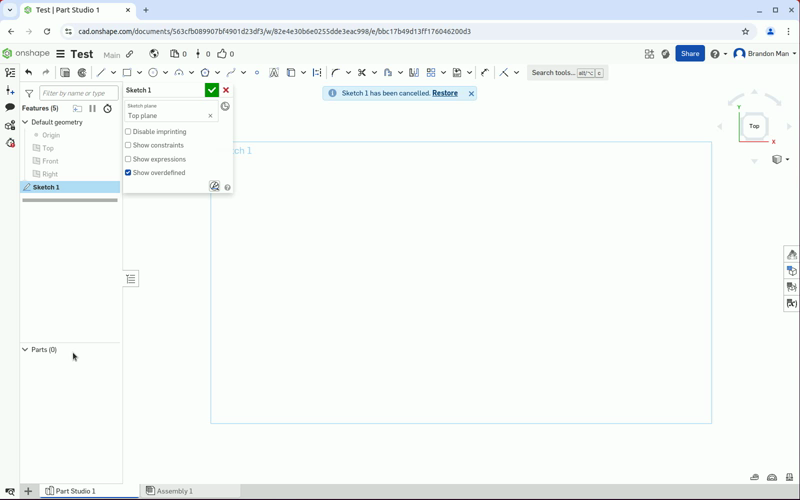
key(l)
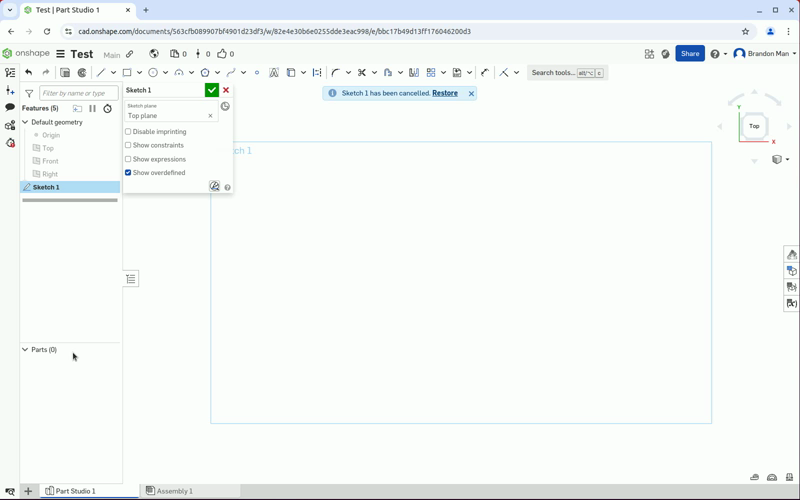
key_down(shift)
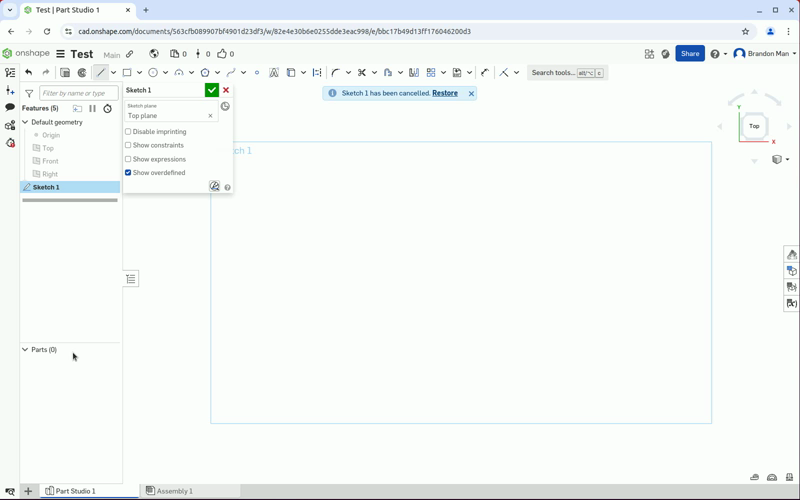
mouse_move(477, 326)
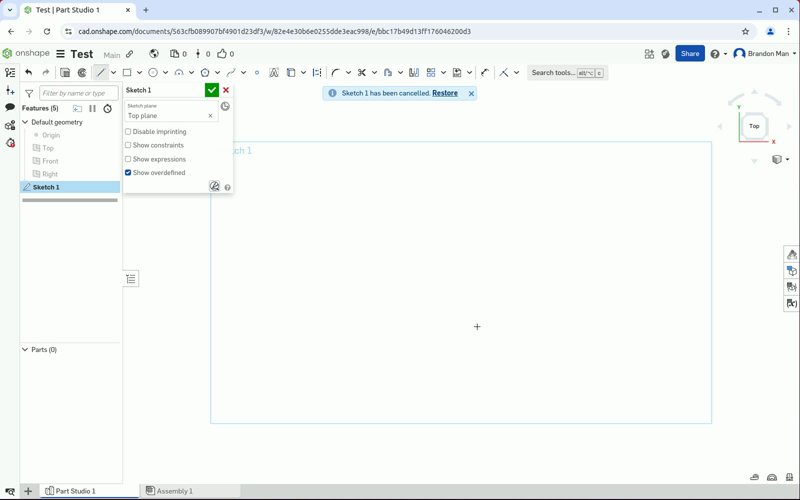
click(477, 326)
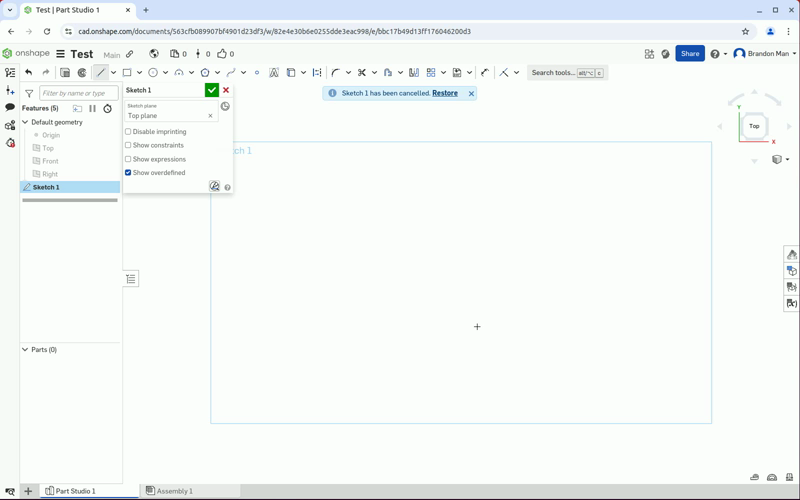
key_up(shift)
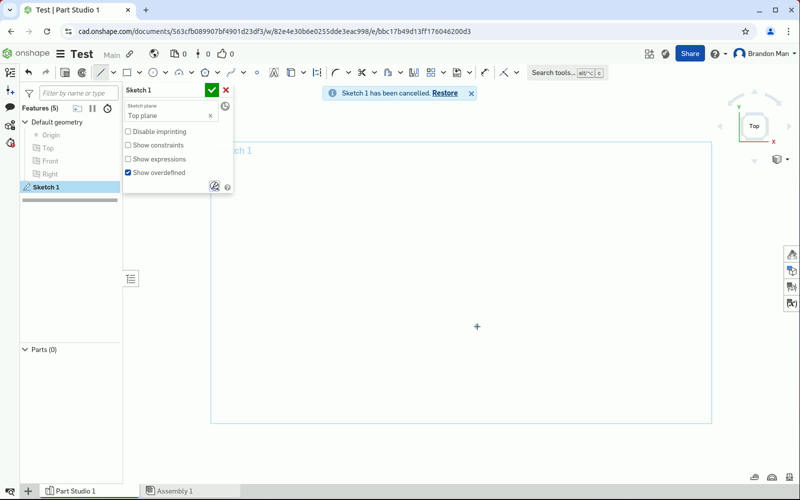
key_down(shift)
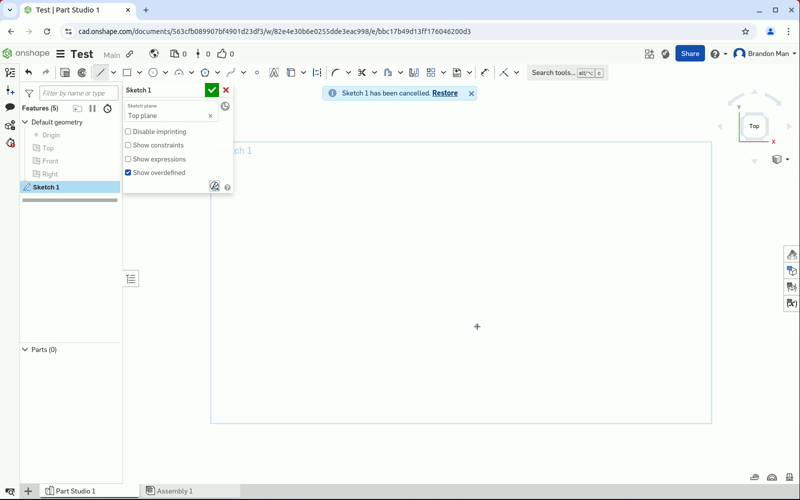
mouse_move(546, 313)
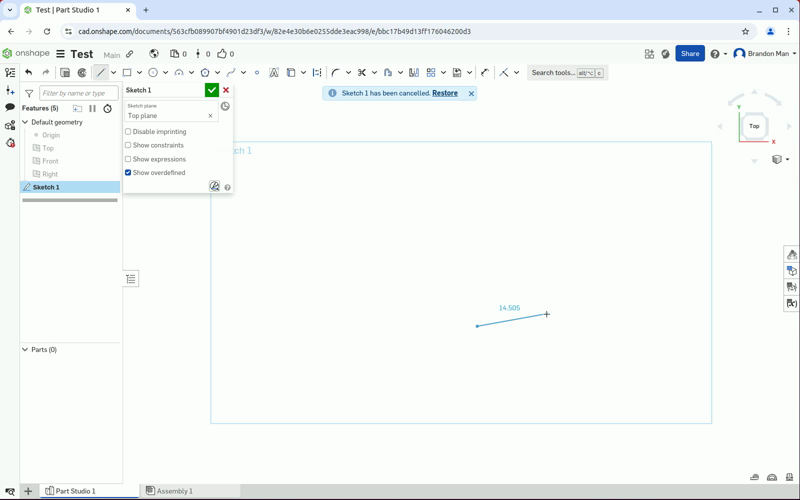
click(546, 313)
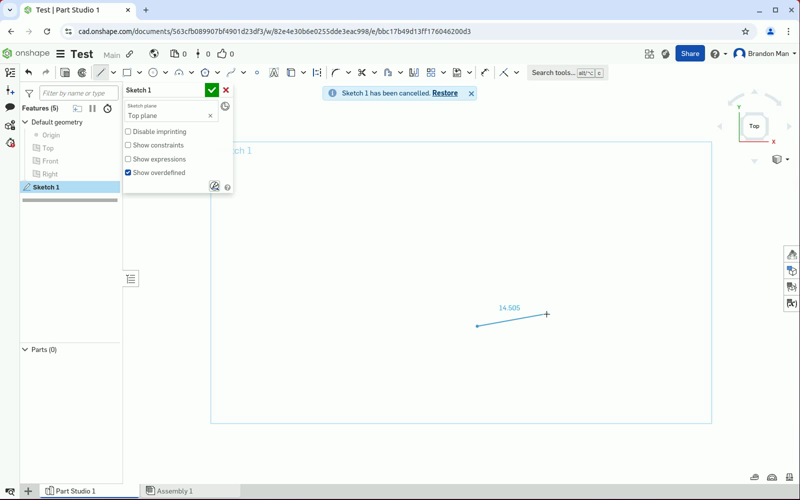
key_up(shift)
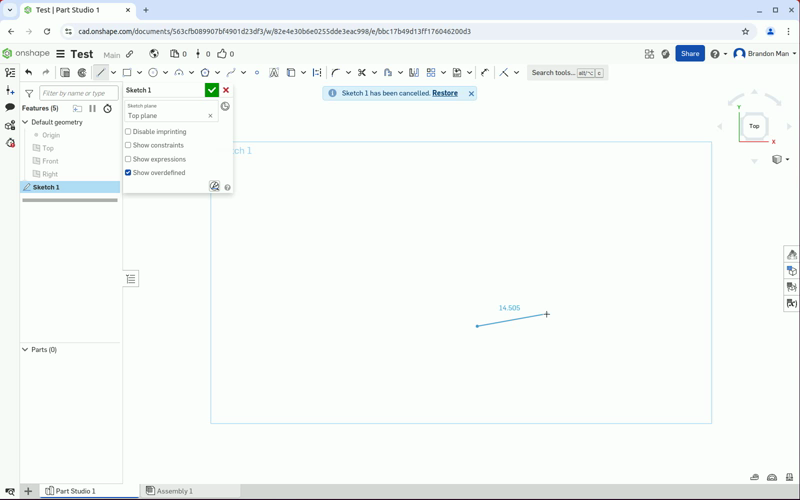
key(esc)
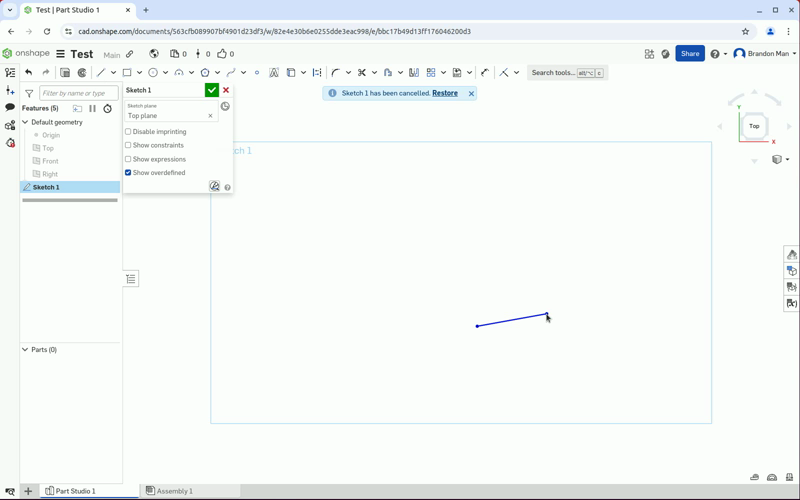
key(a)
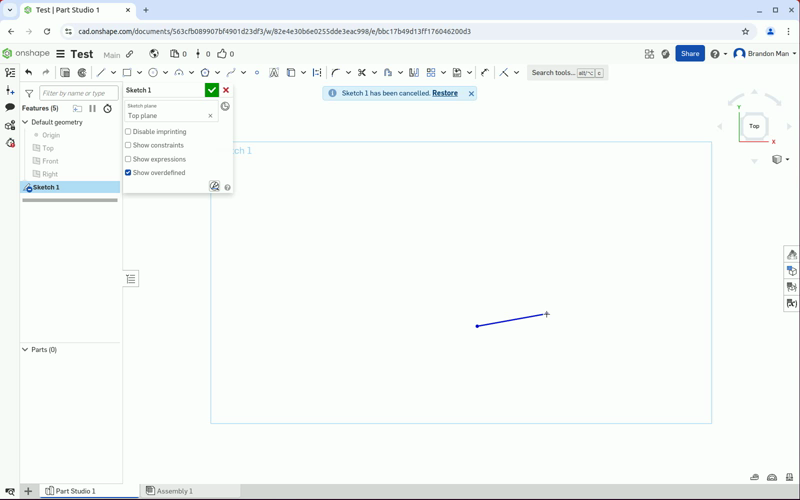
mouse_move(546, 313)
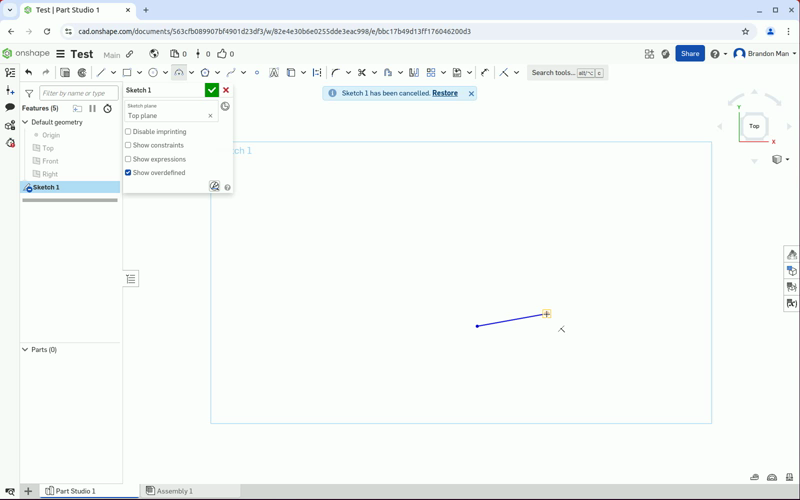
click(546, 313)
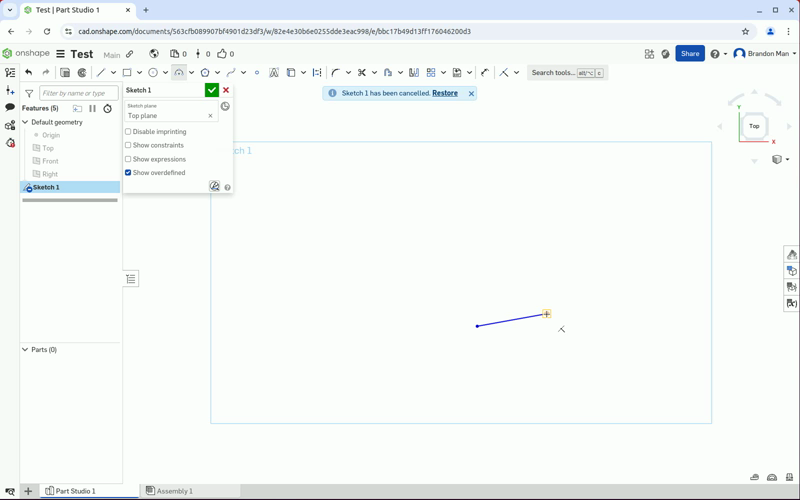
key_down(shift)
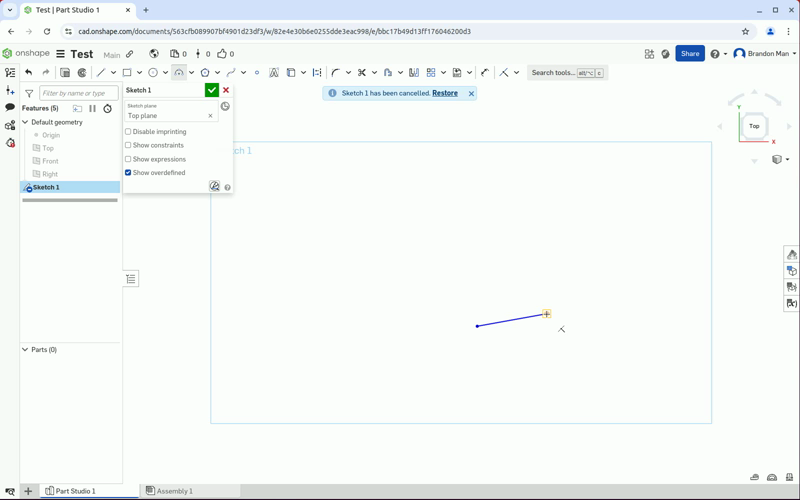
mouse_move(548, 252)
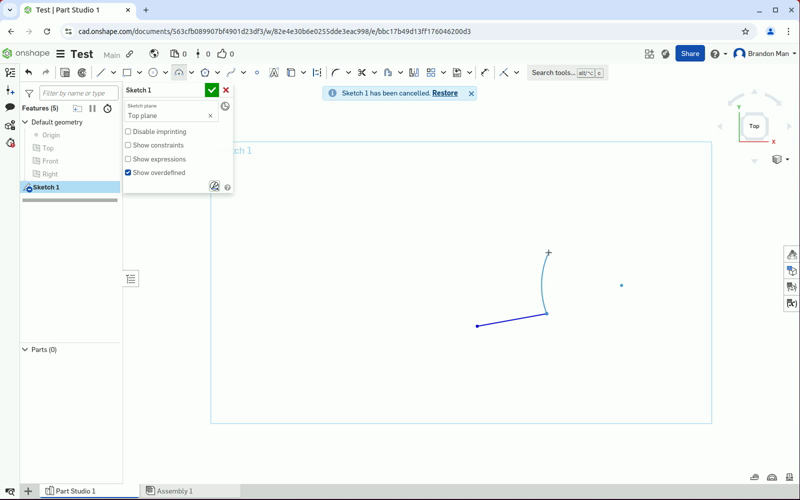
click(548, 252)
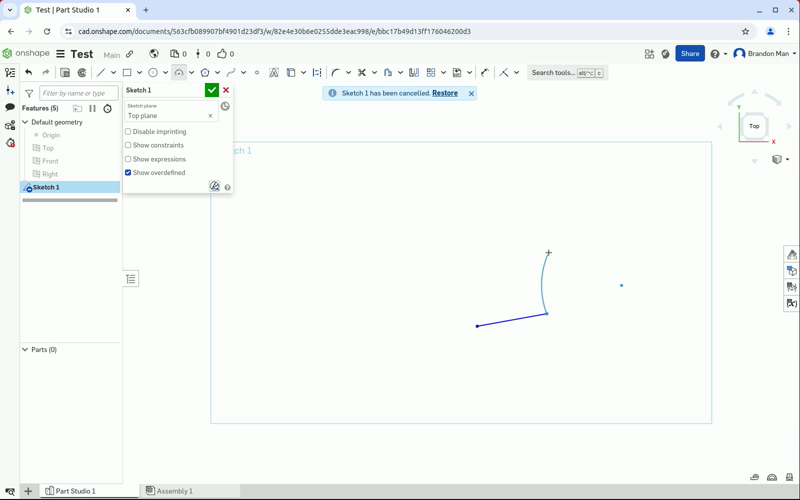
mouse_move(512, 282)
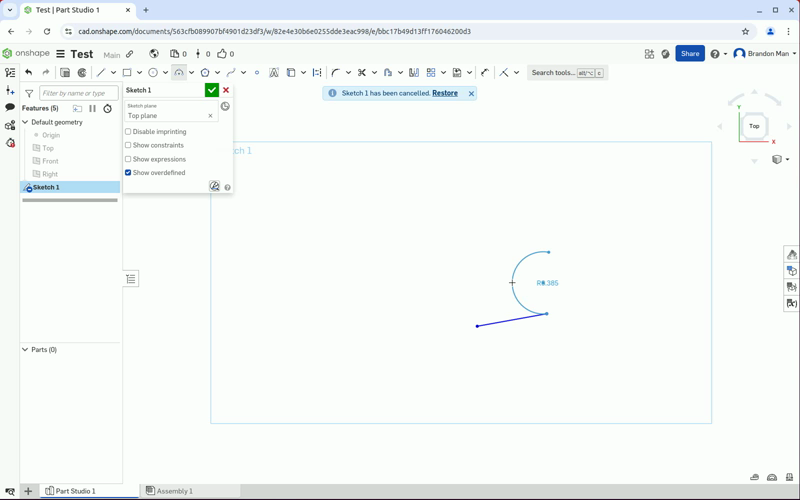
click(512, 282)
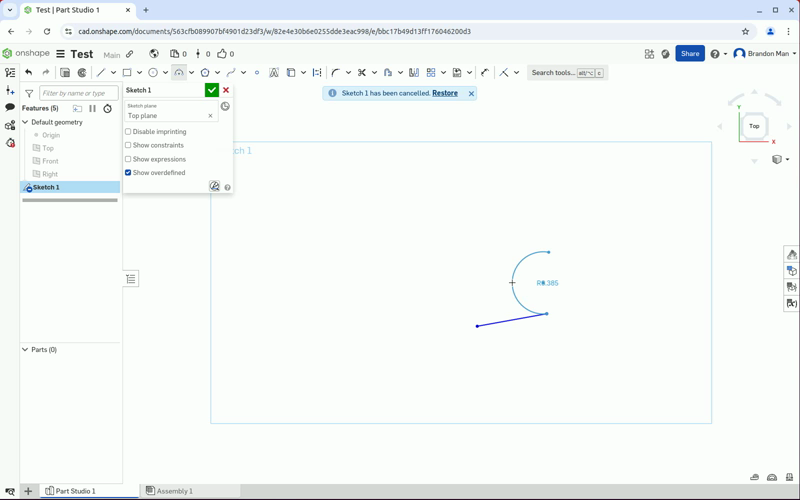
key_up(shift)
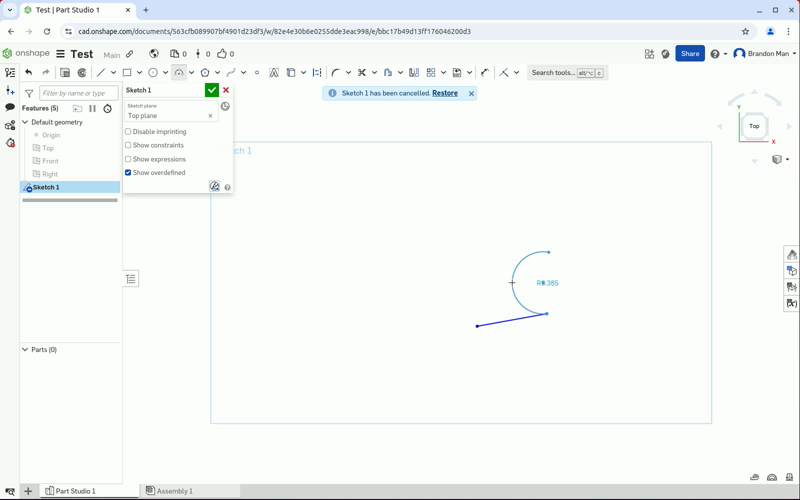
key(esc)
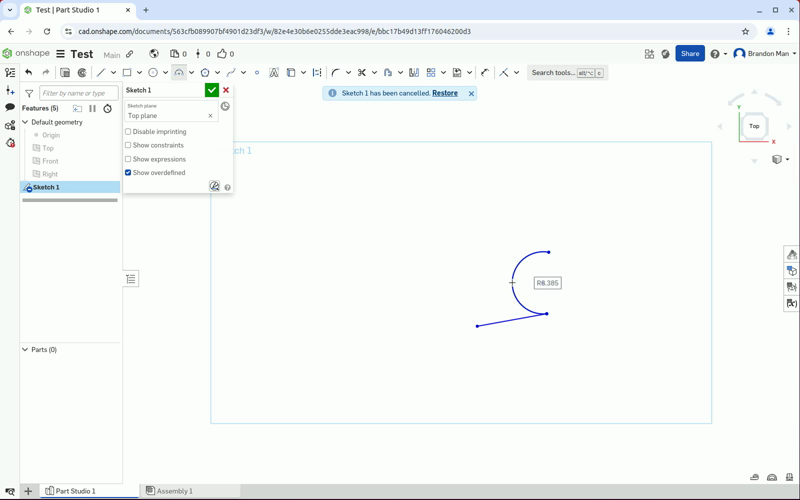
key(l)
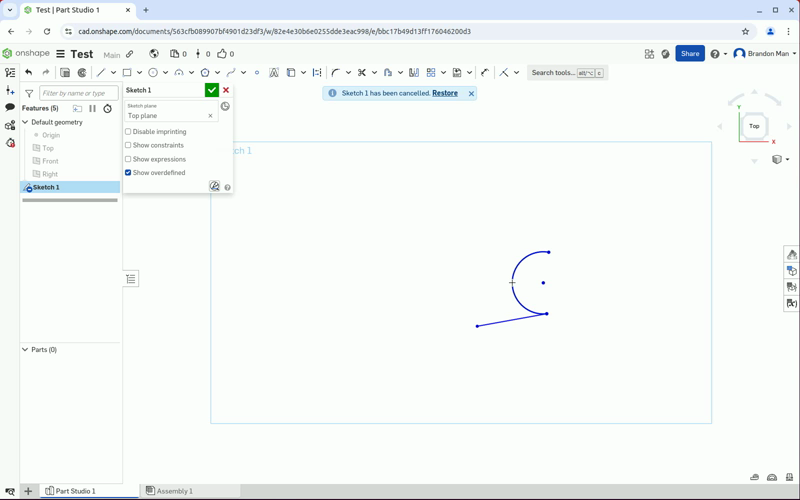
mouse_move(548, 252)
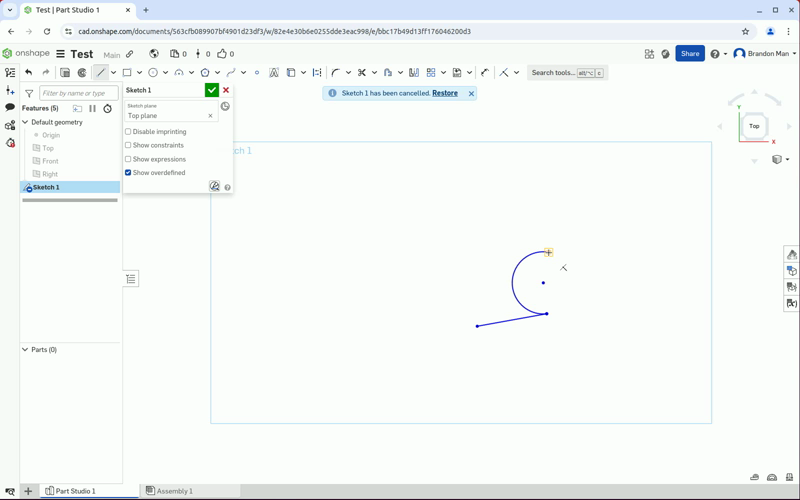
click(548, 252)
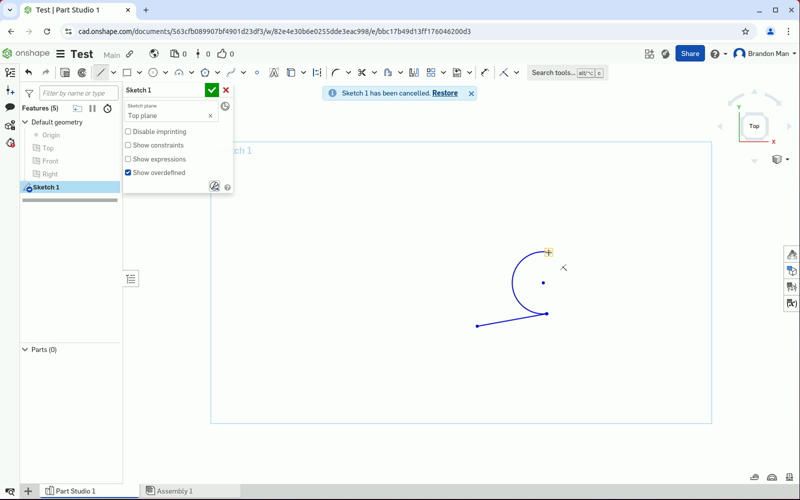
key_down(shift)
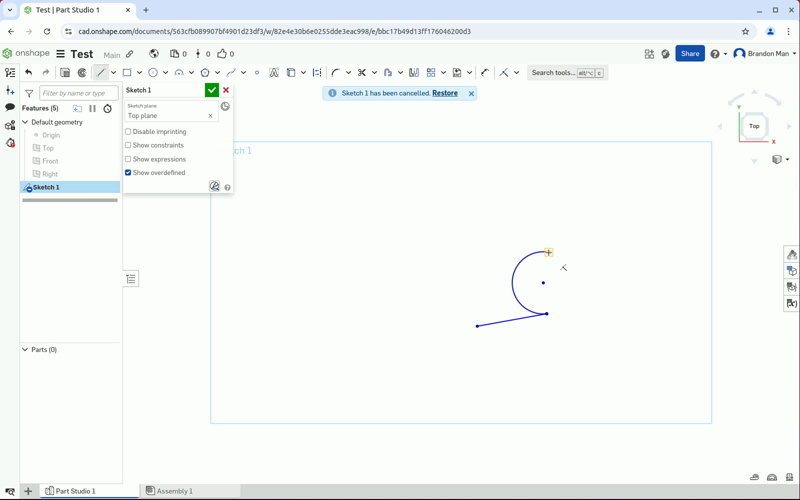
mouse_move(477, 239)
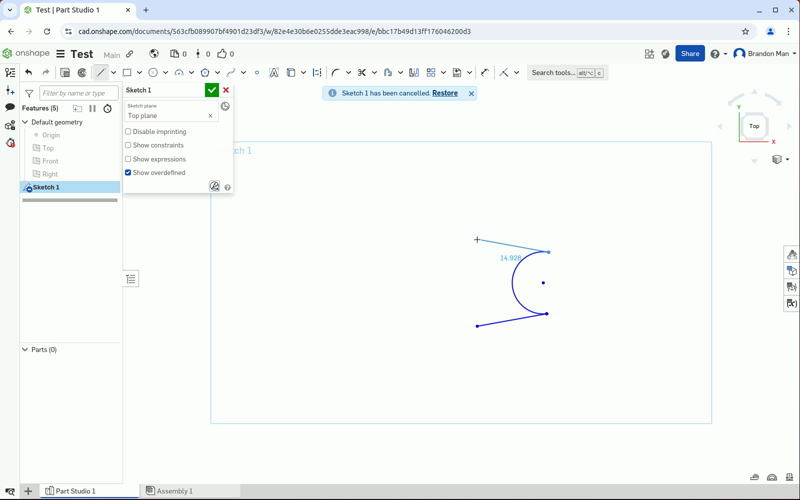
click(477, 239)
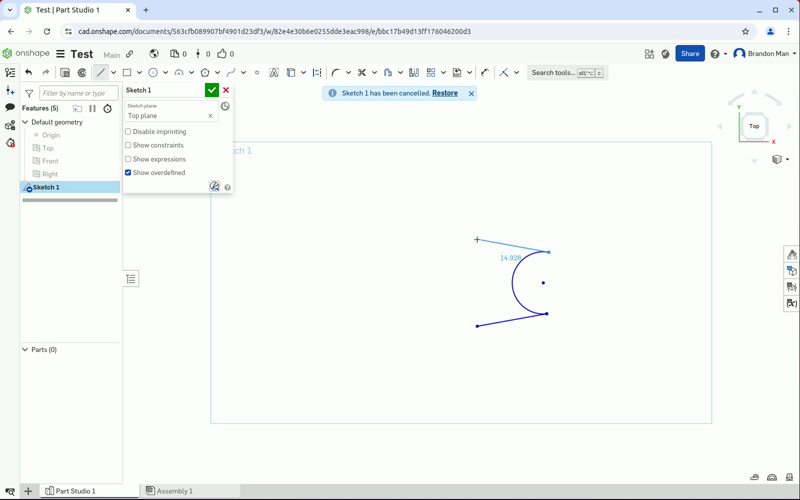
key_up(shift)
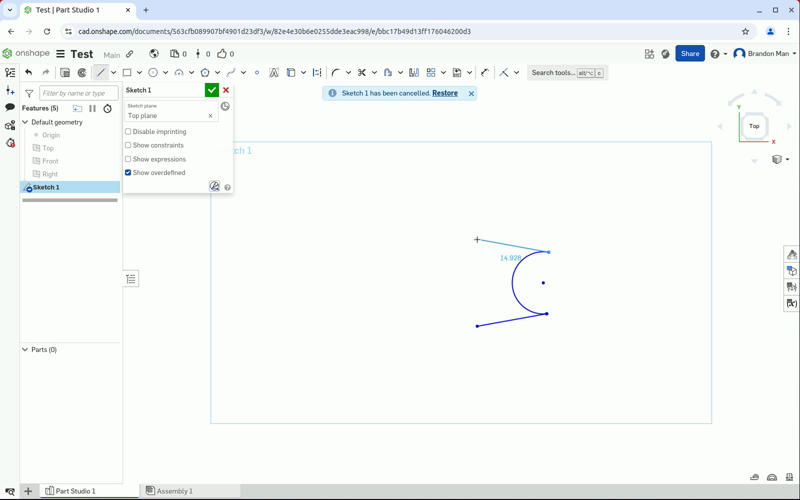
key(esc)
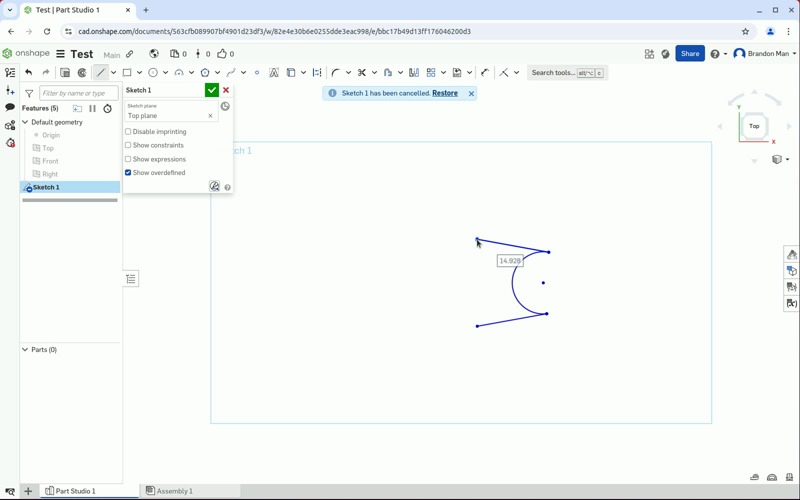
key(a)
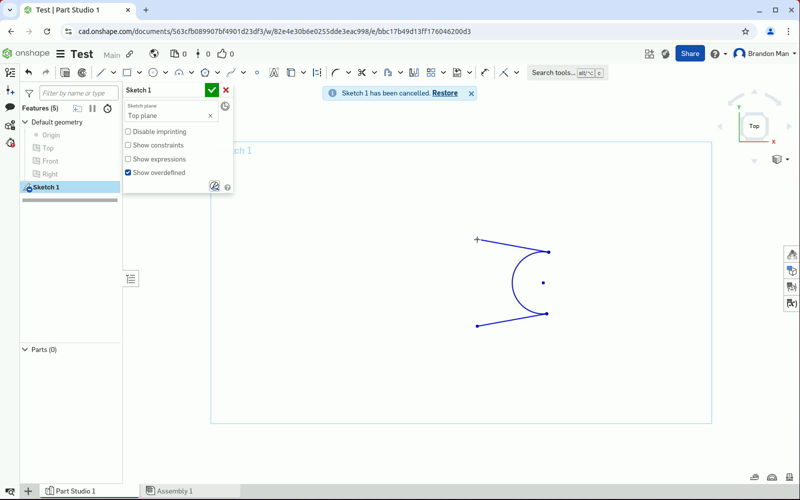
mouse_move(477, 239)
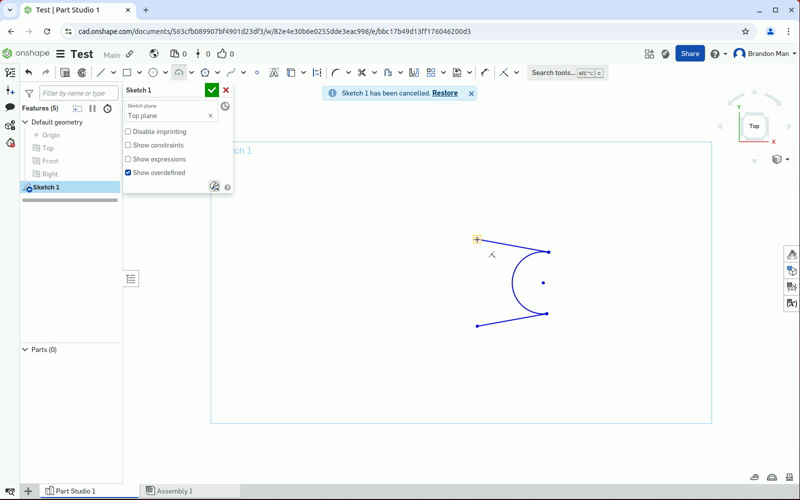
click(477, 239)
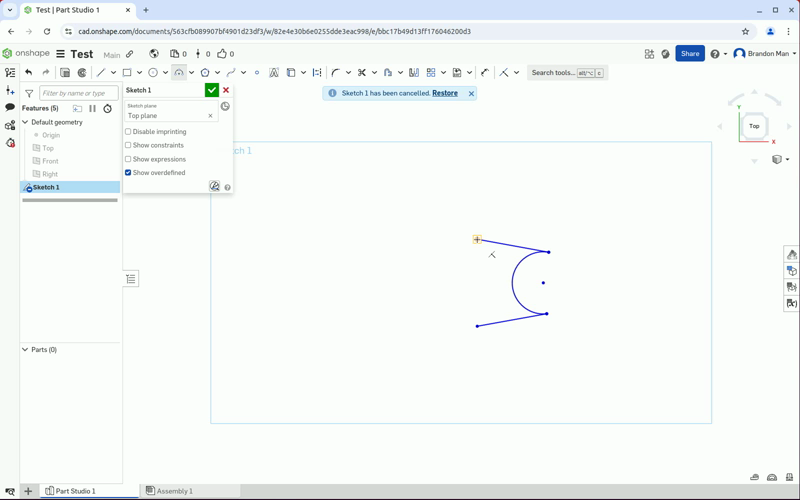
mouse_move(477, 326)
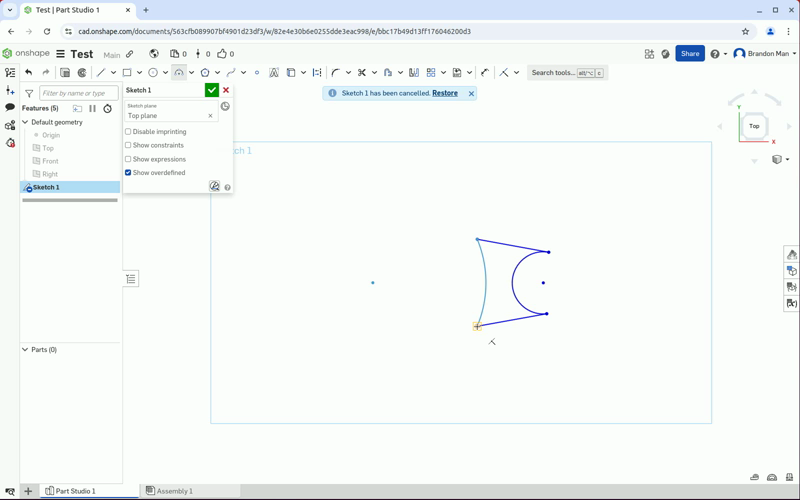
click(477, 326)
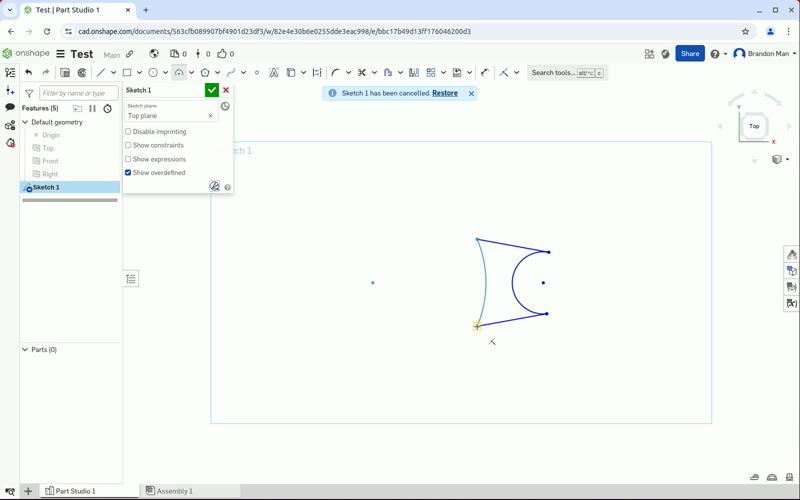
key_down(shift)
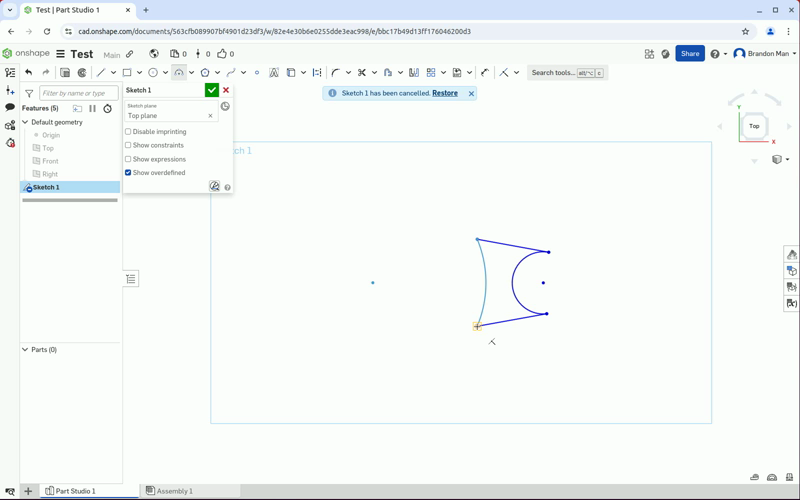
mouse_move(507, 282)
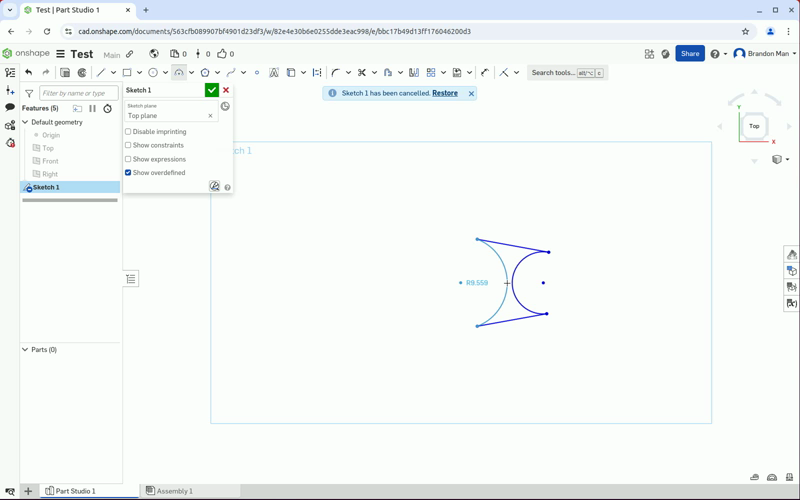
click(507, 282)
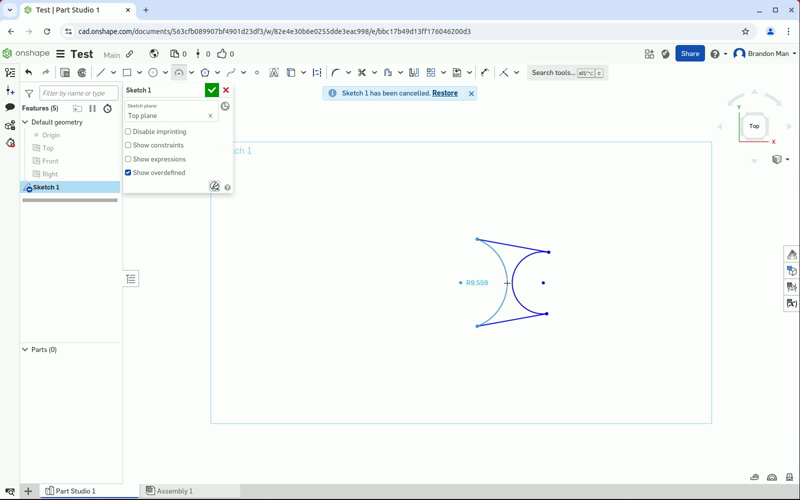
key_up(shift)
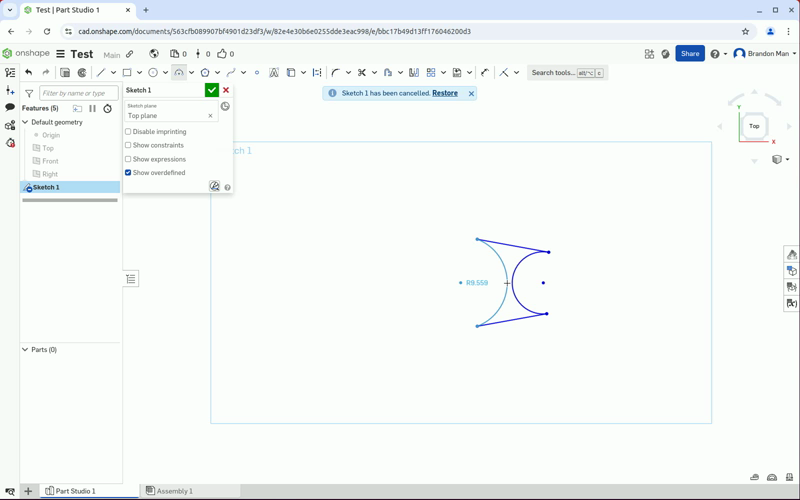
key(esc)
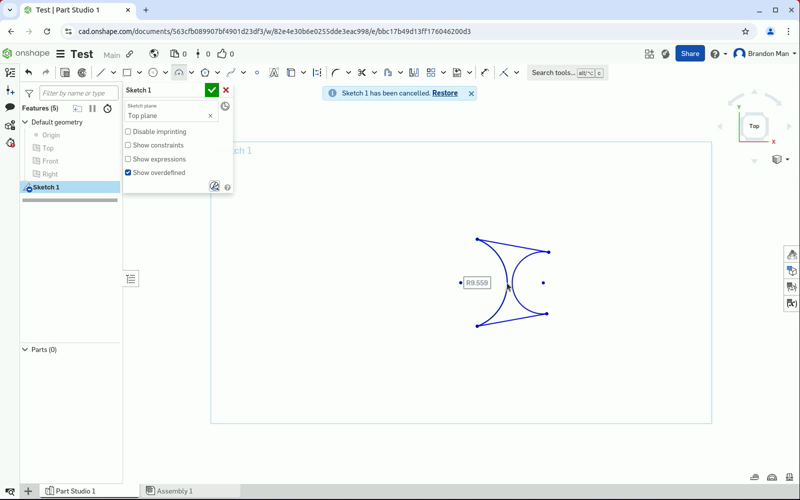
mouse_move(510, 289)
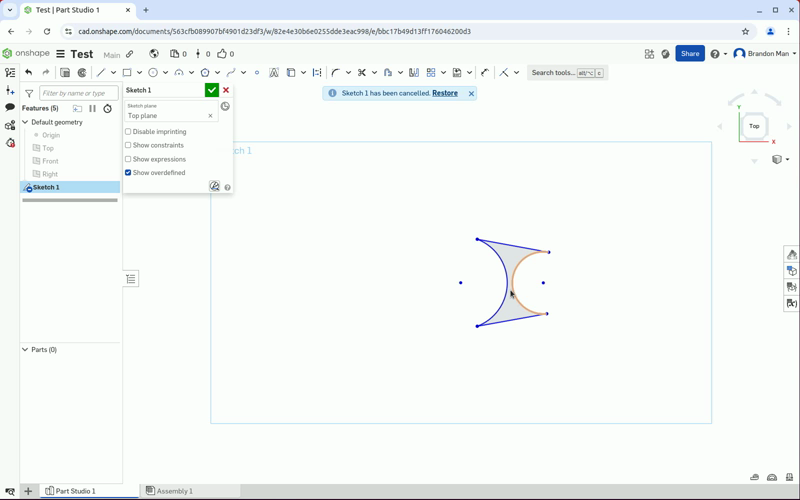
scroll(6)
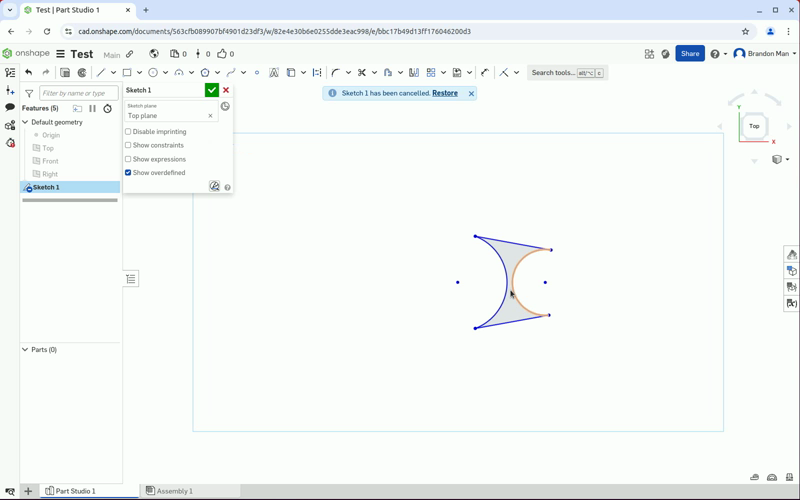
scroll(6)
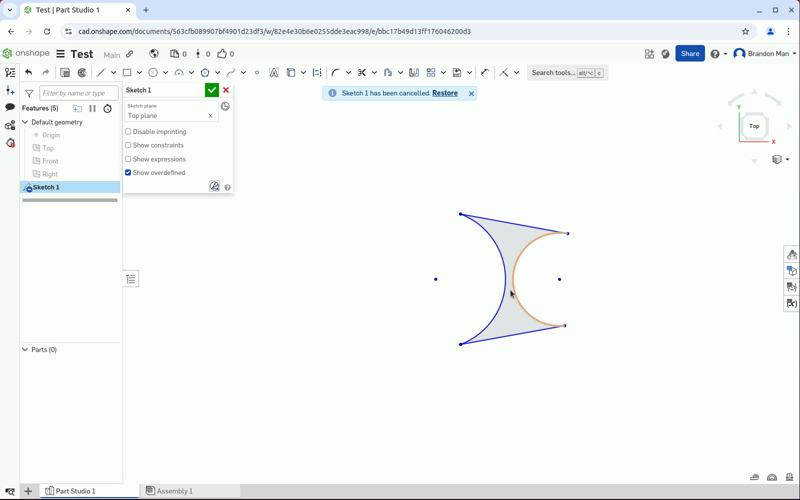
scroll(6)
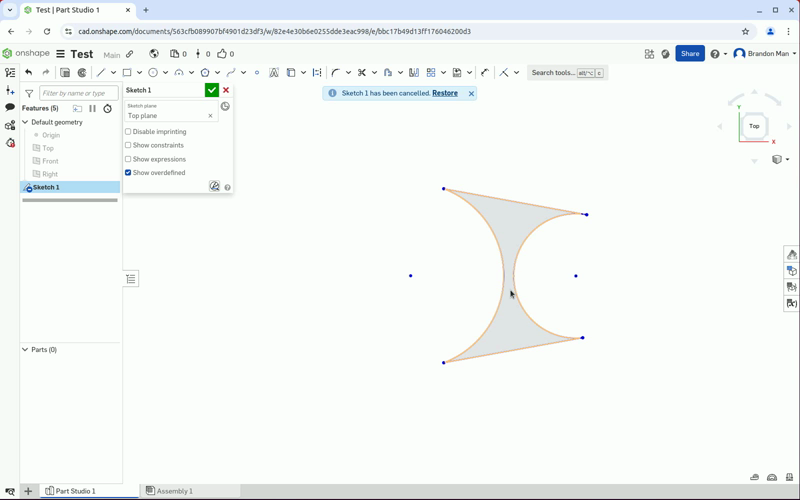
scroll(6)
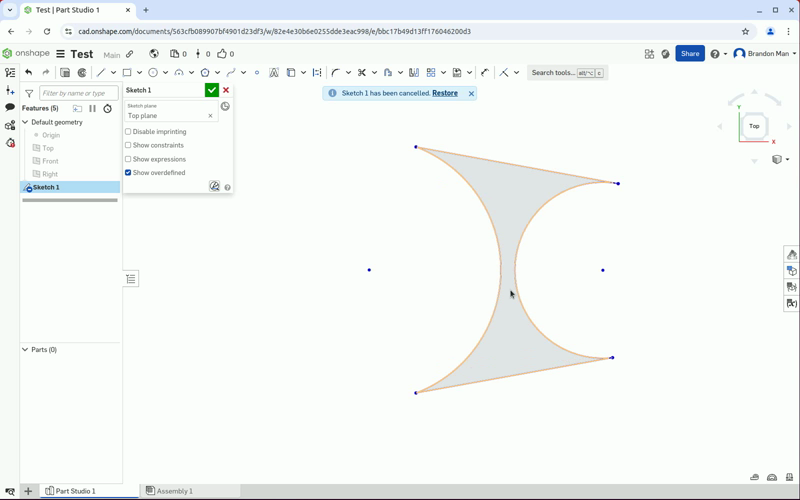
scroll(6)
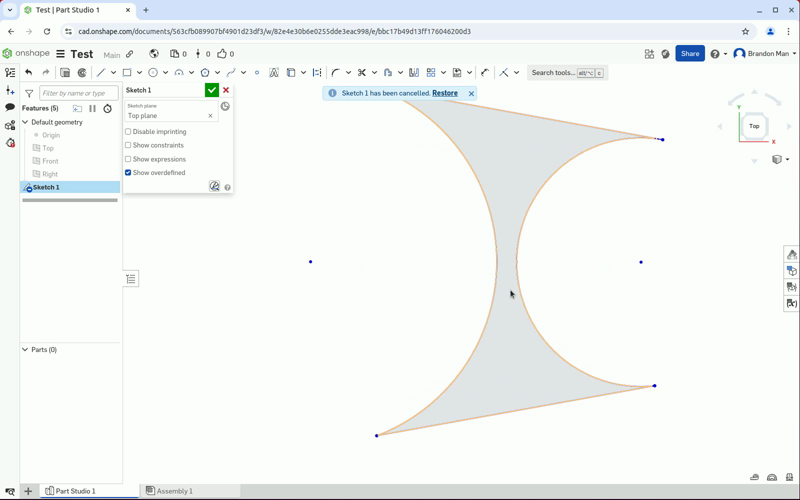
scroll(6)
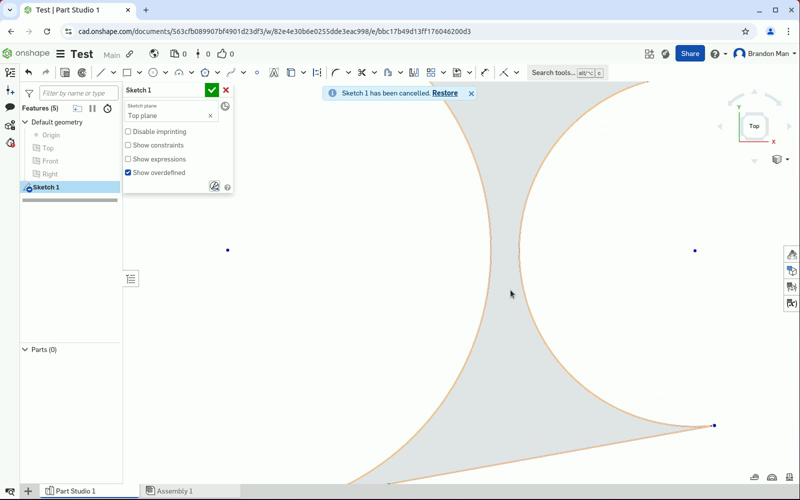
scroll(6)
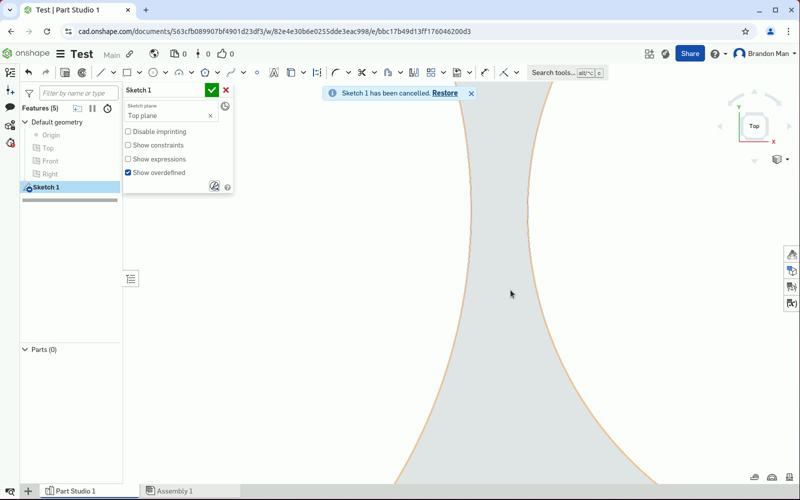
click(510, 289)
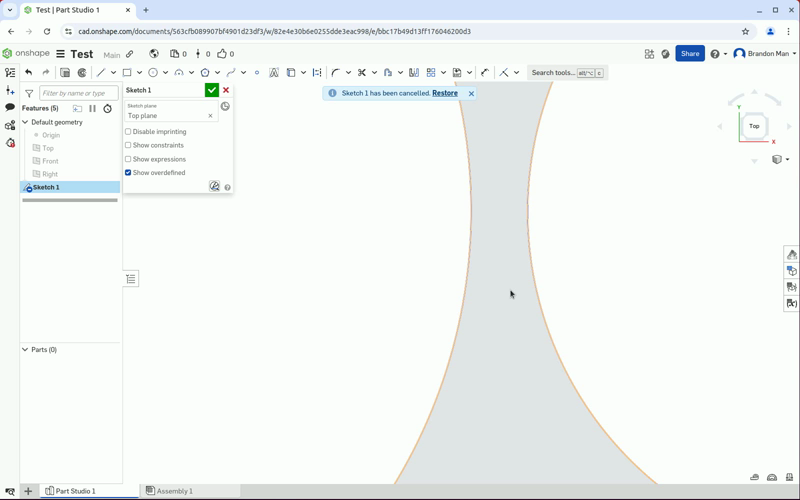
scroll(-6)
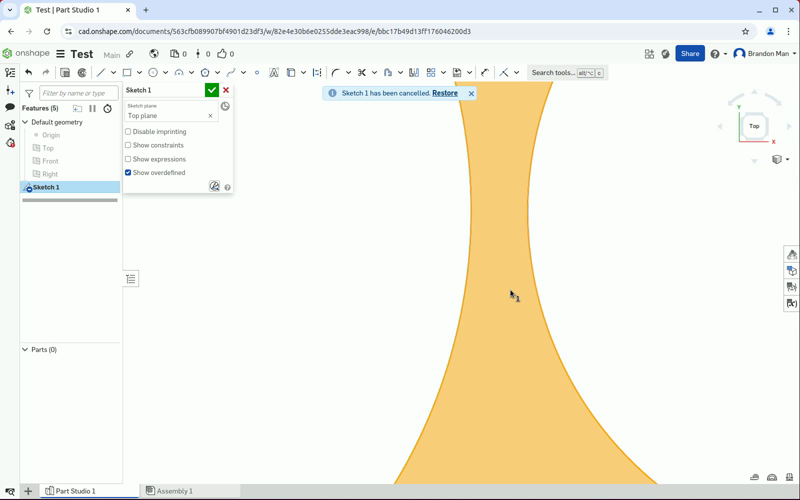
scroll(-6)
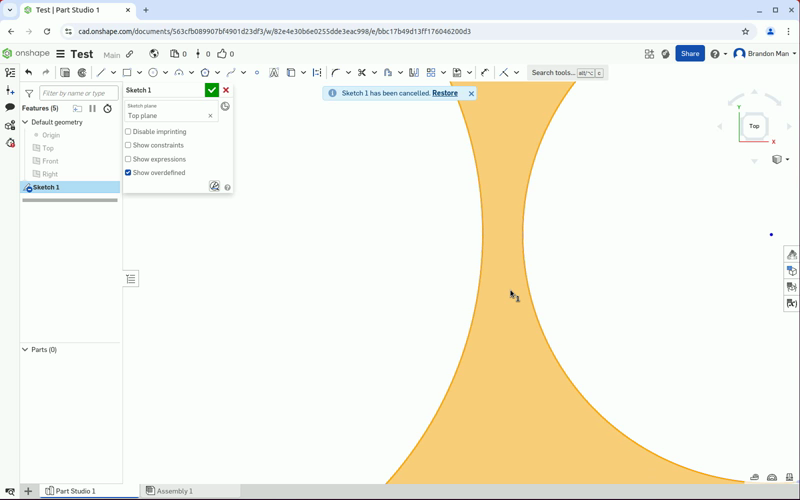
scroll(-6)
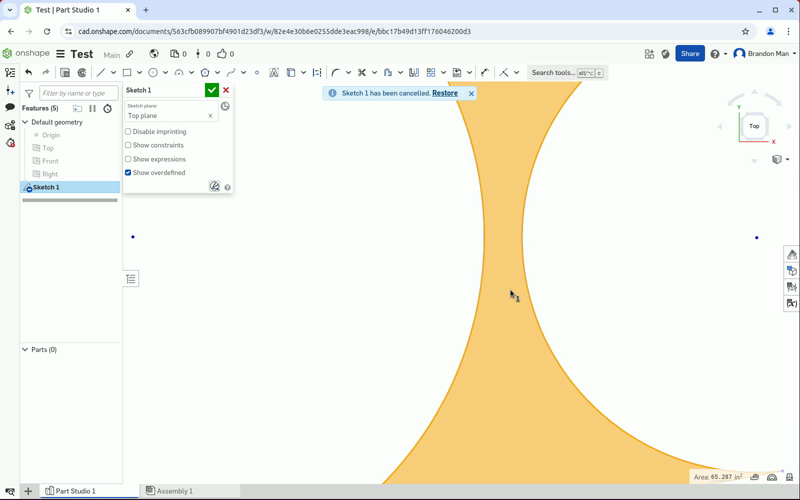
scroll(-6)
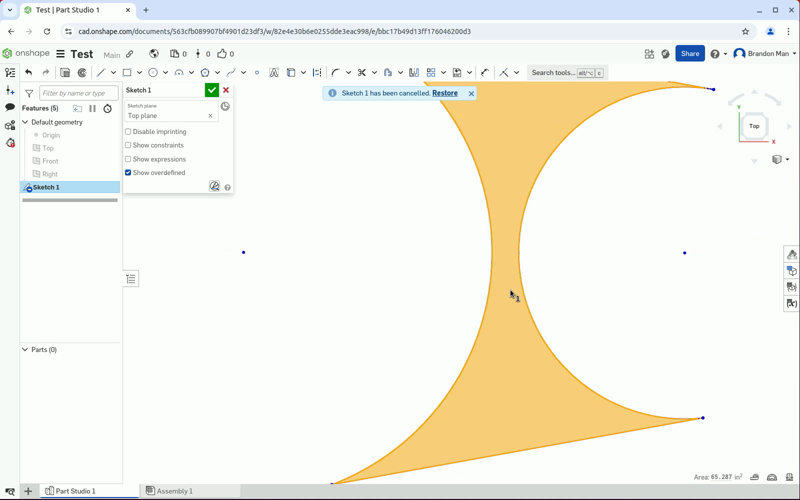
scroll(-6)
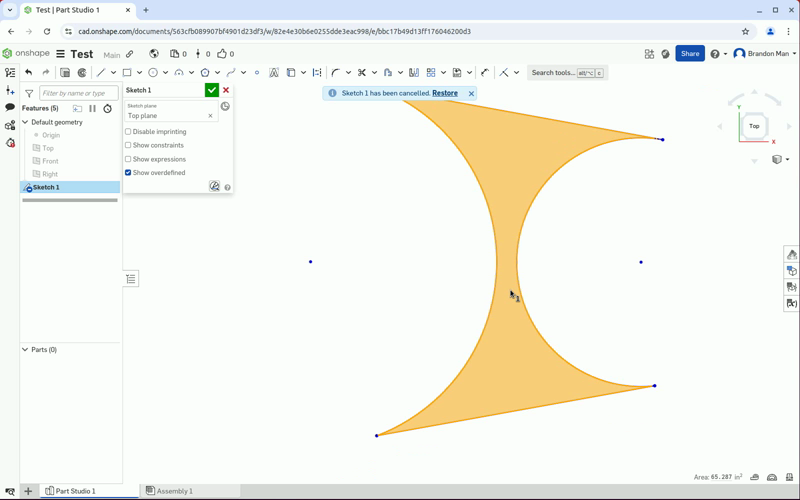
scroll(-6)
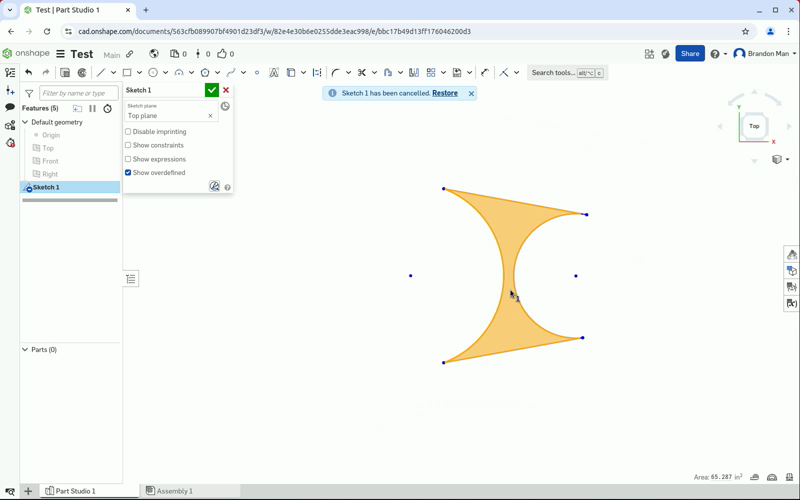
scroll(-6)
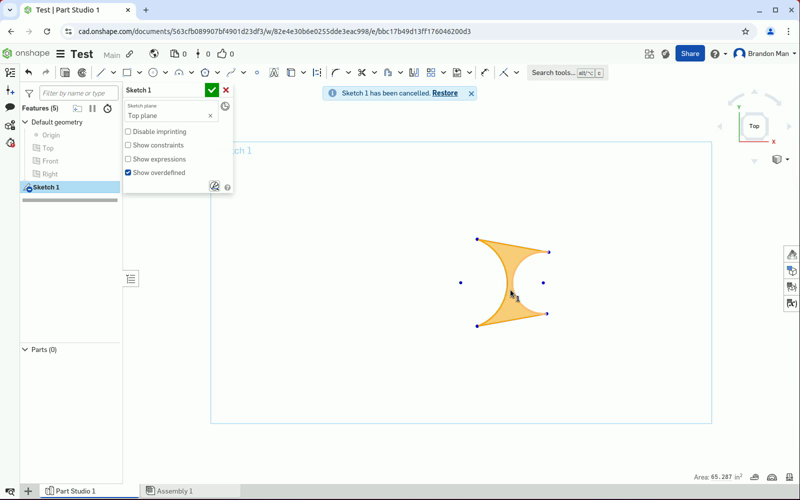
mouse_move(73, 352)
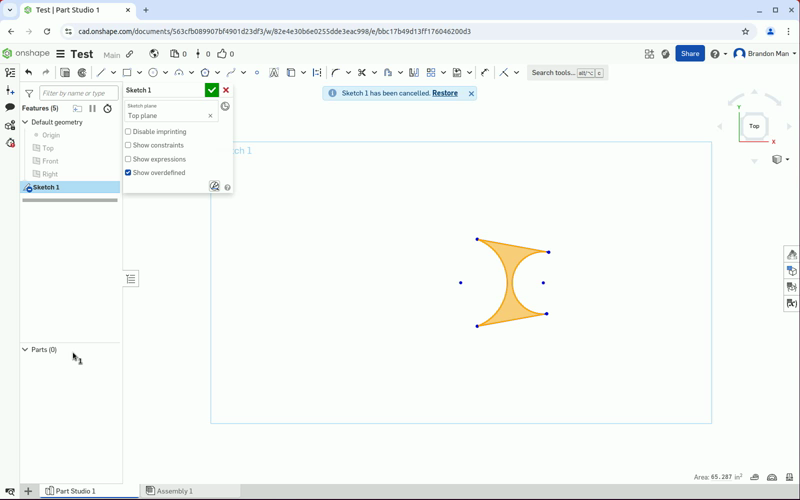
key(shift+y)
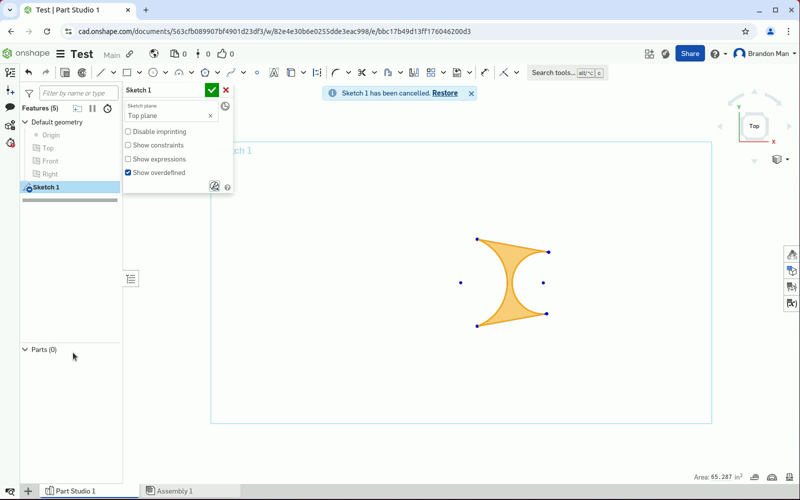
key(shift+e)
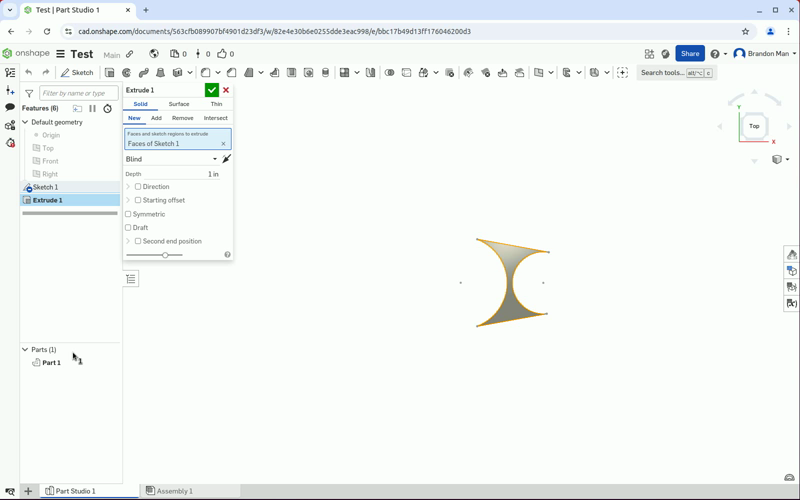
mouse_move(143, 106)
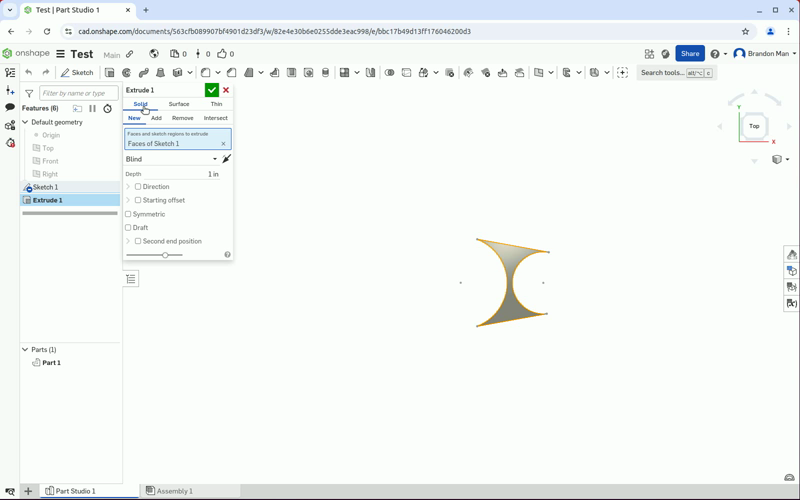
click(143, 106)
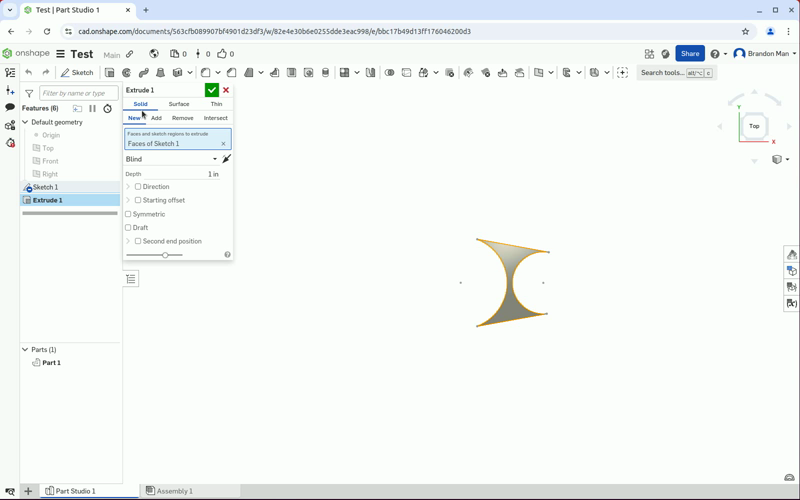
mouse_move(137, 120)
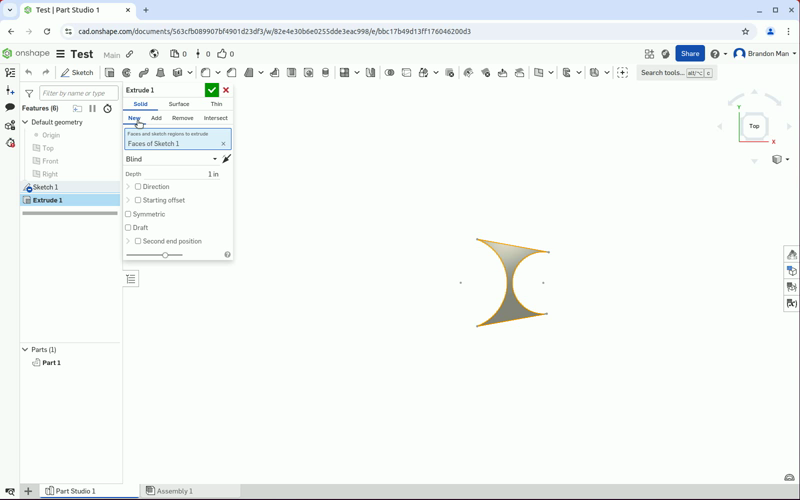
click(137, 120)
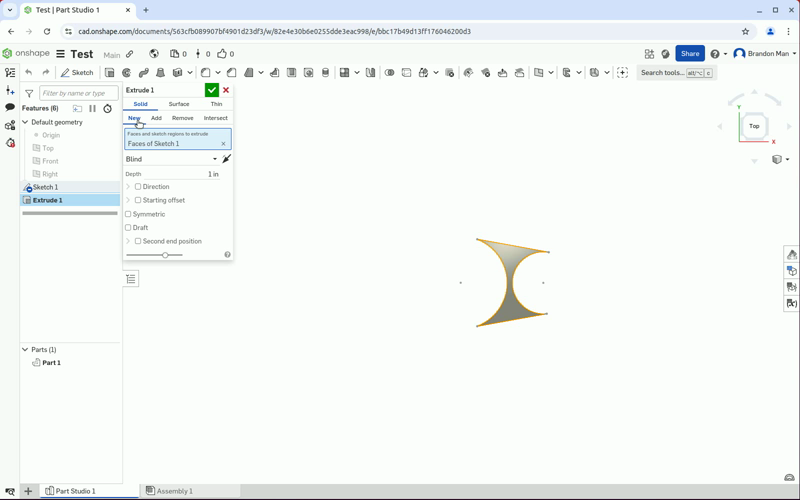
key(tab, 4)
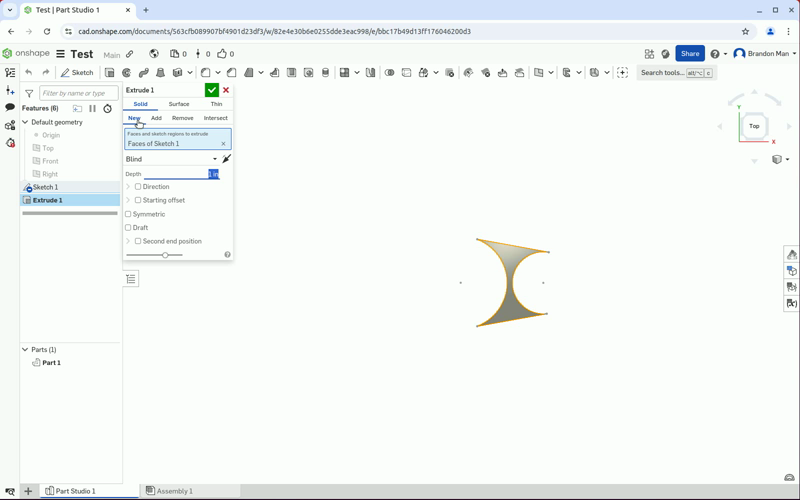
text(8.425)
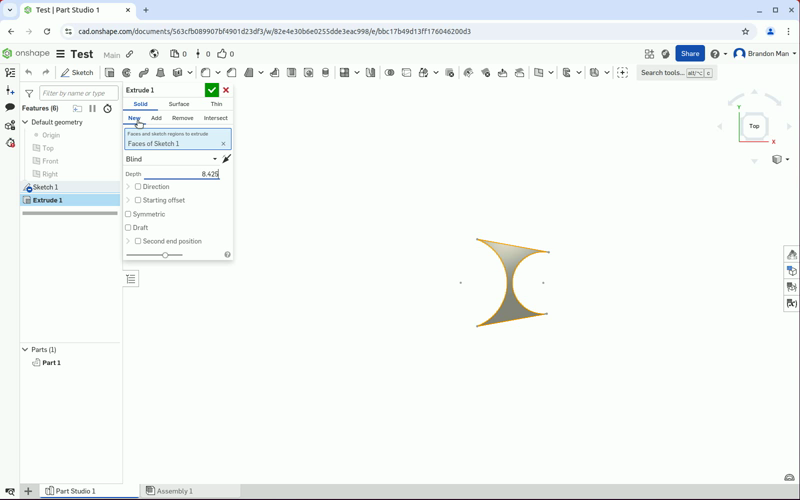
key(enter)
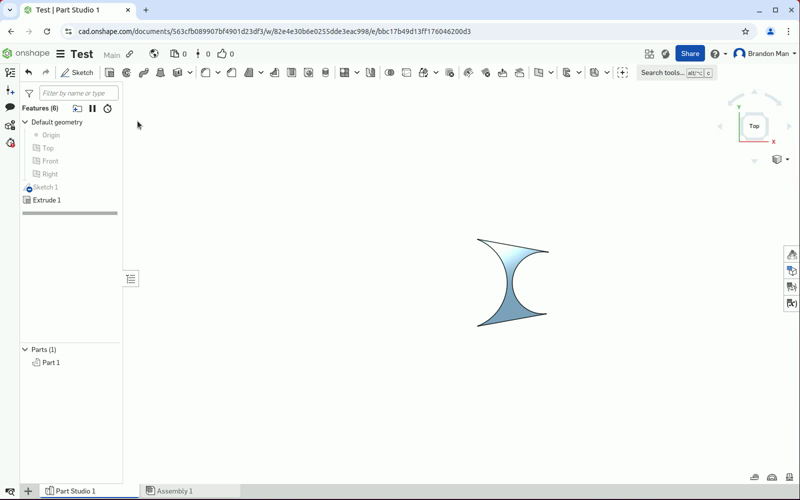
key(shift+h)
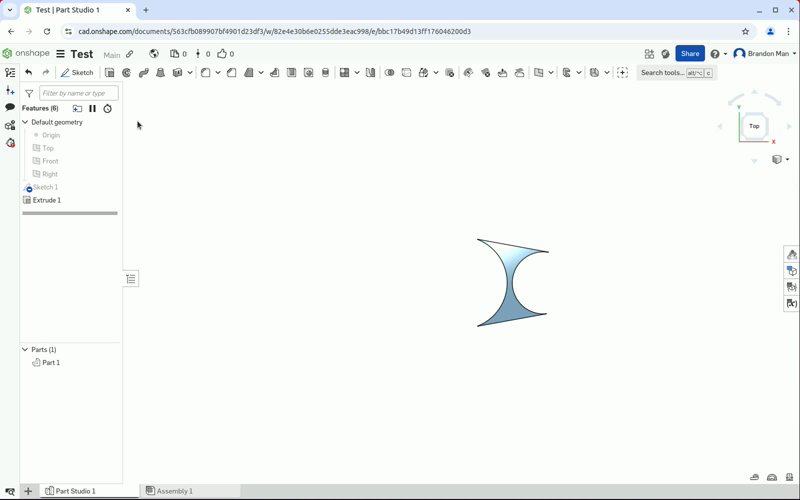
key(shift+h)
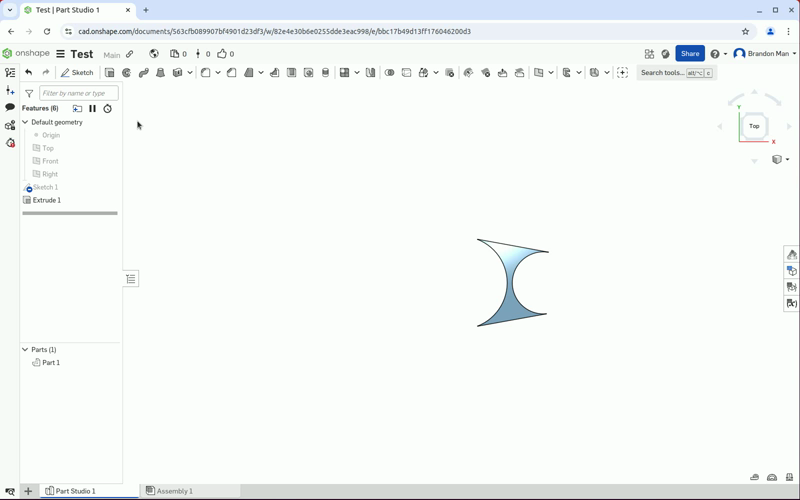
mouse_move(73, 189)
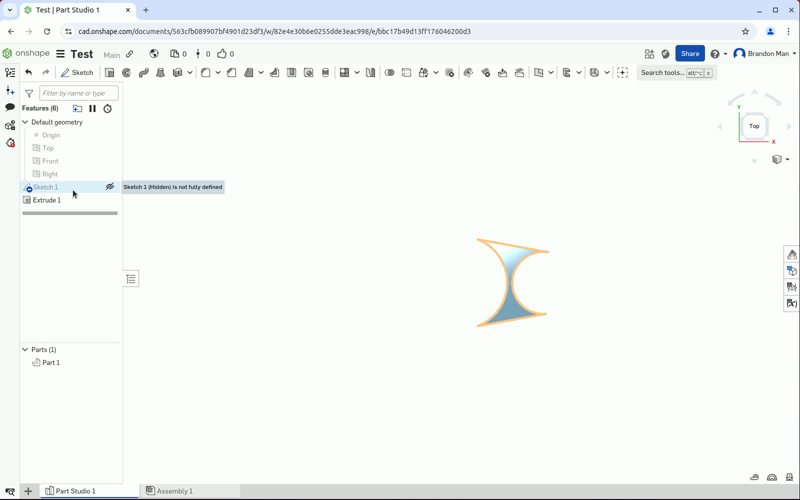
click(73, 189)
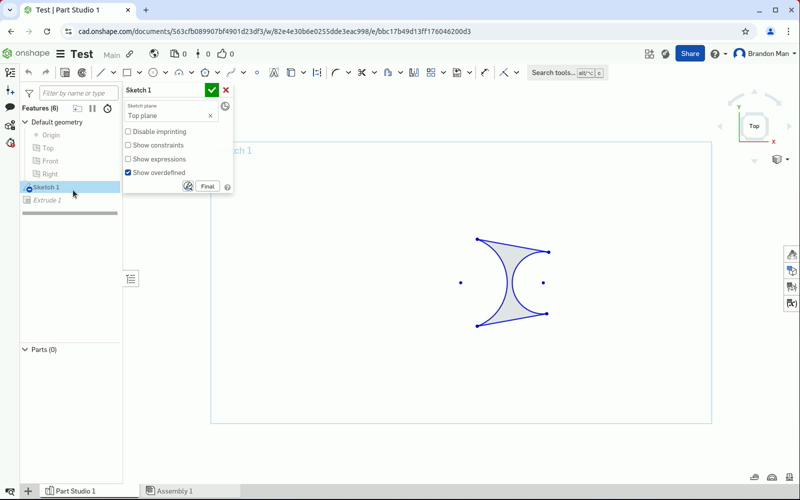
mouse_move(229, 92)
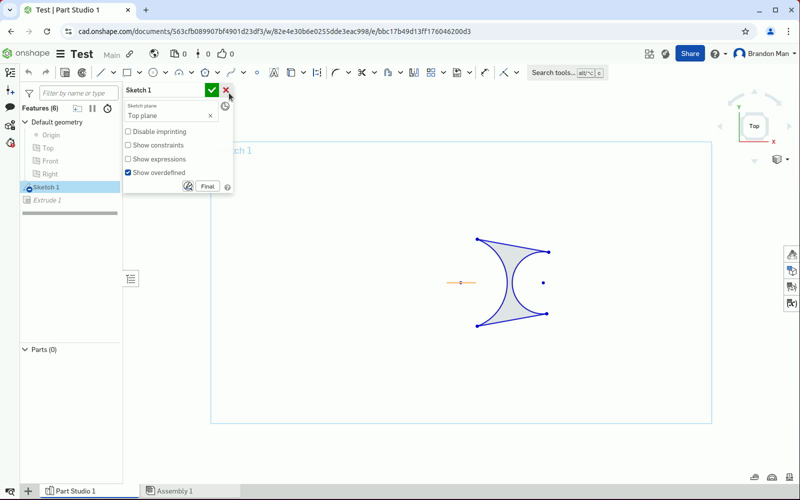
click(229, 92)
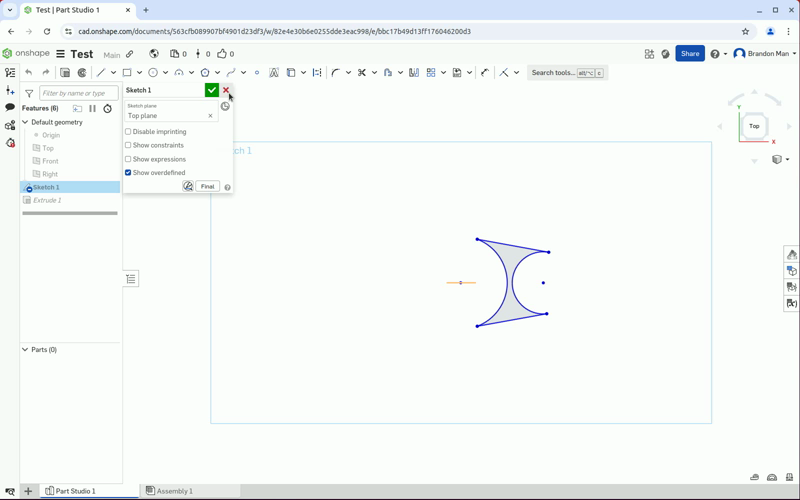
key(shift+s)
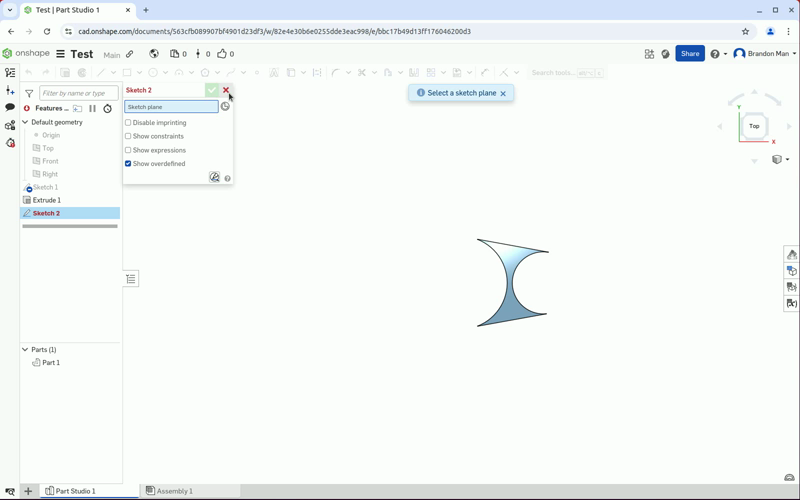
mouse_move(73, 150)
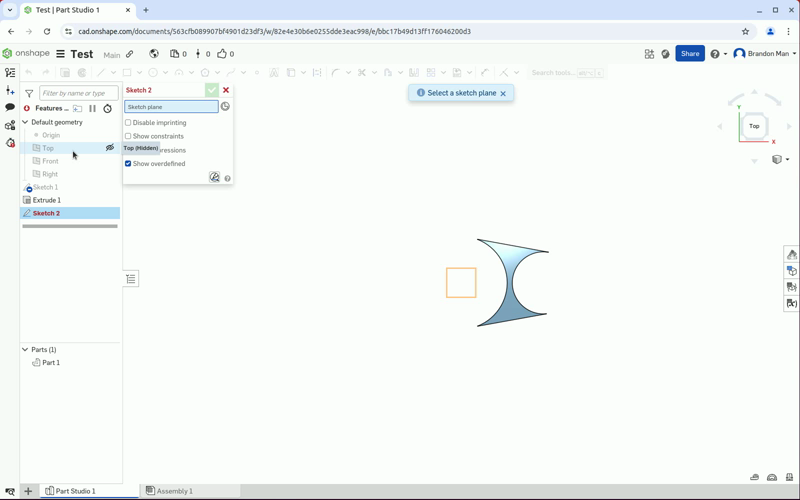
click(73, 150)
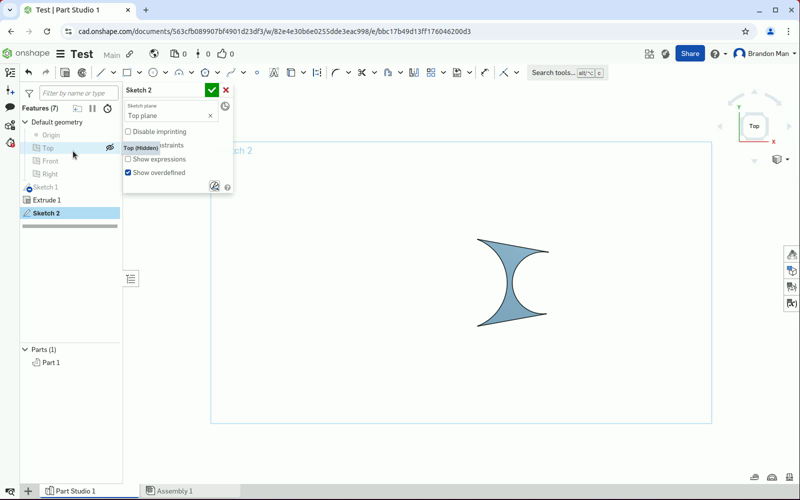
mouse_move(73, 352)
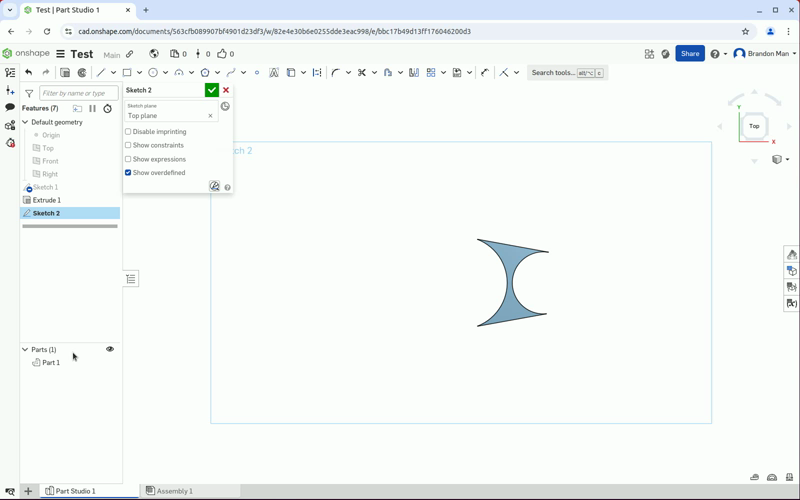
key(y)
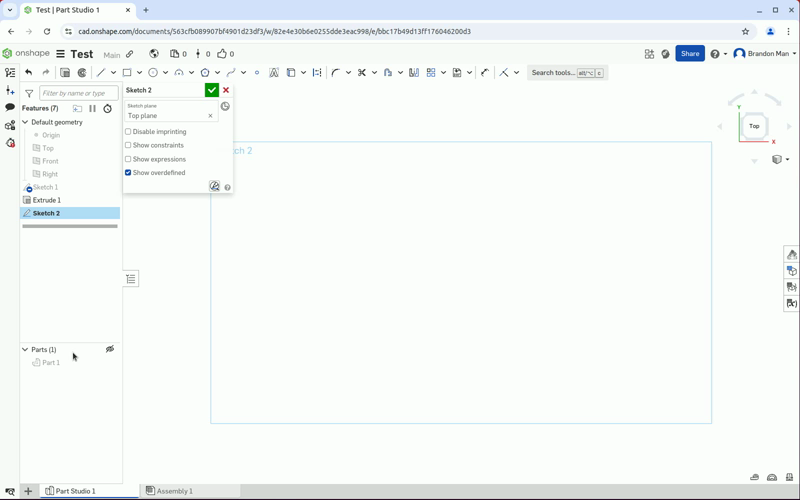
key(l)
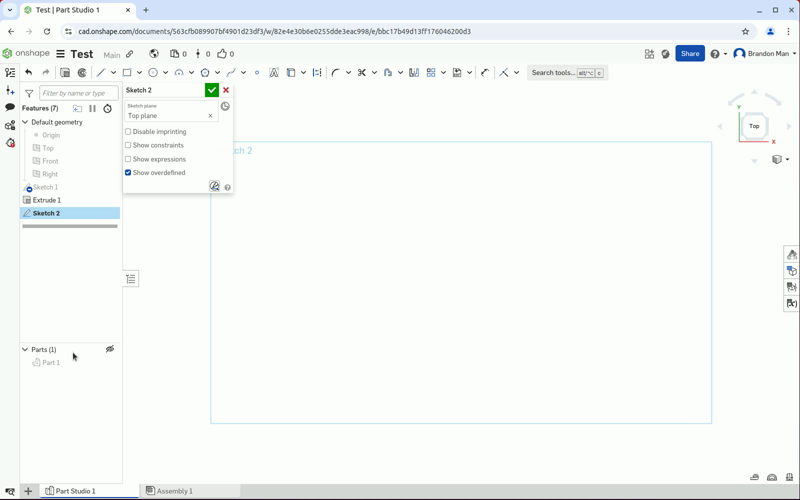
key_down(shift)
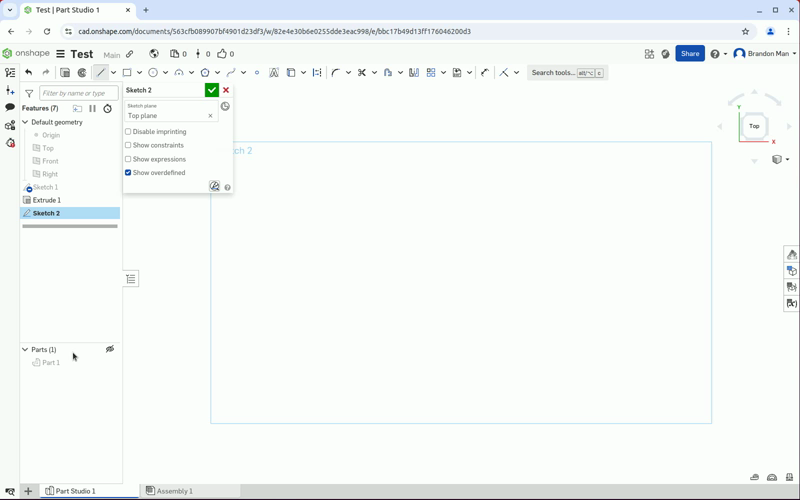
mouse_move(460, 328)
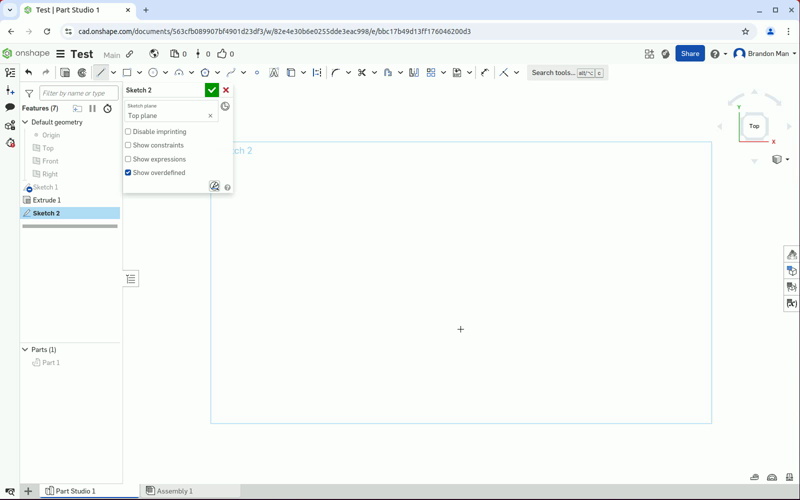
click(460, 328)
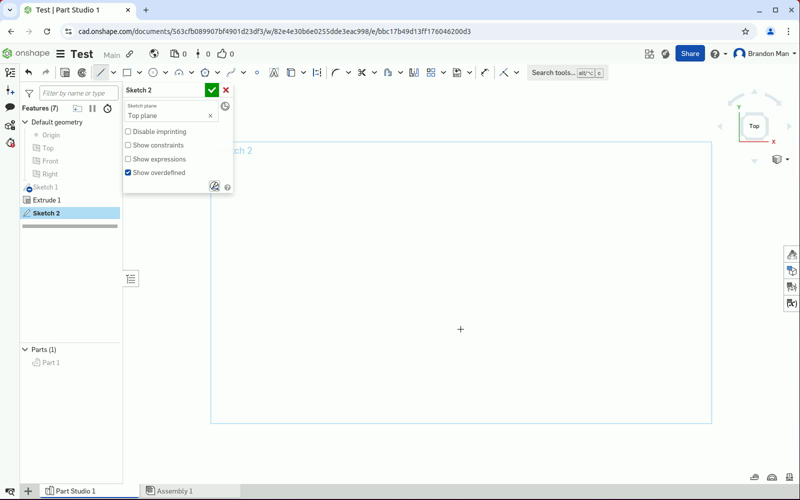
key_up(shift)
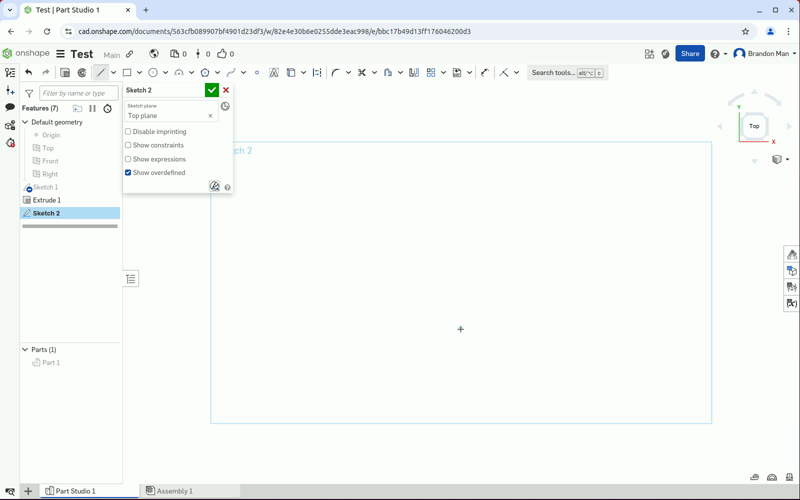
key_down(shift)
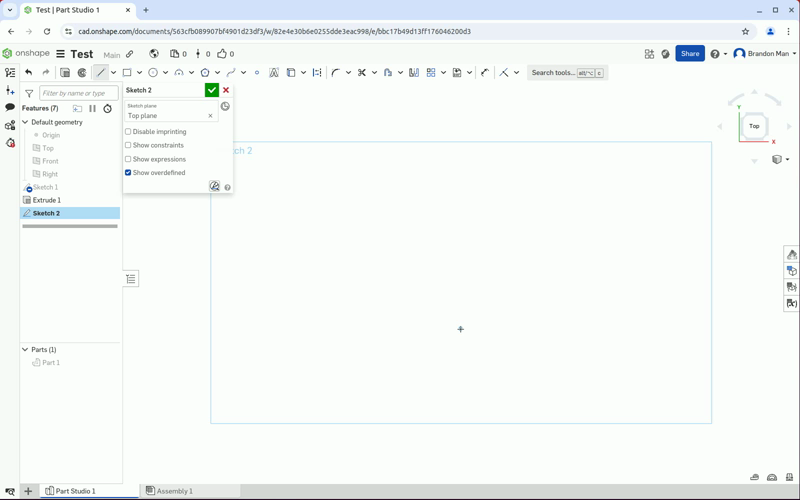
mouse_move(490, 328)
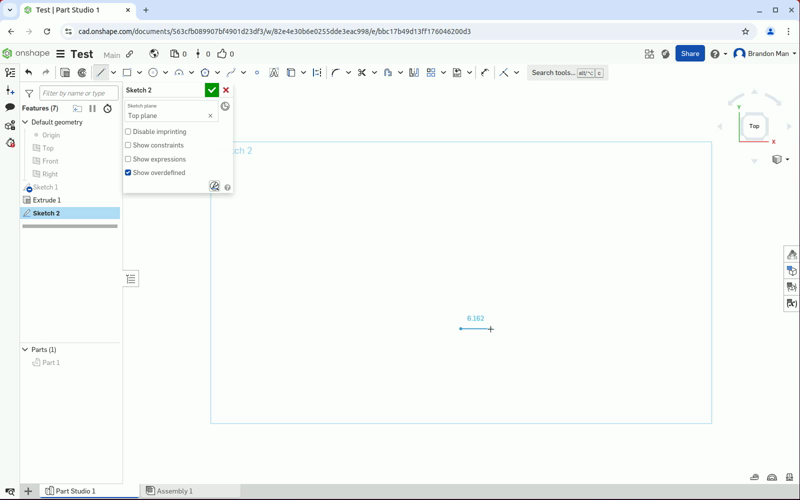
mouse_move(477, 325)
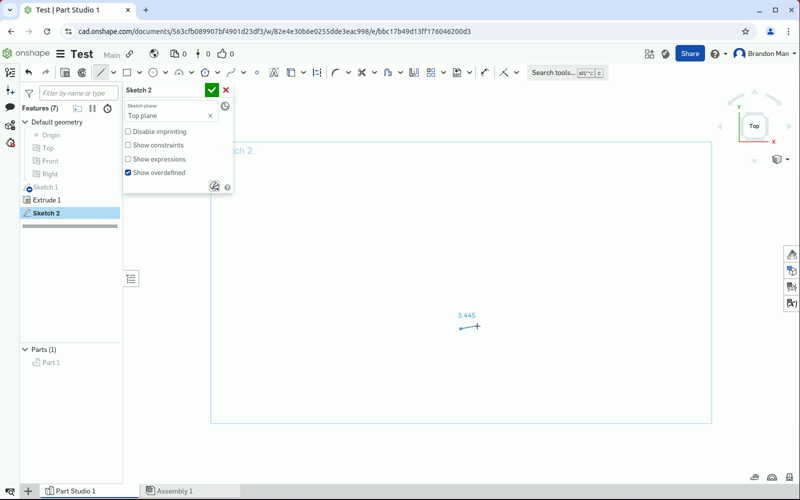
click(477, 325)
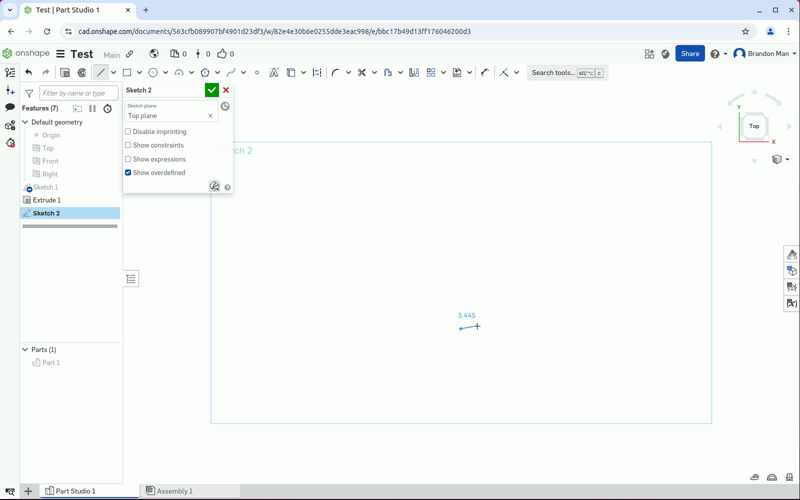
key_up(shift)
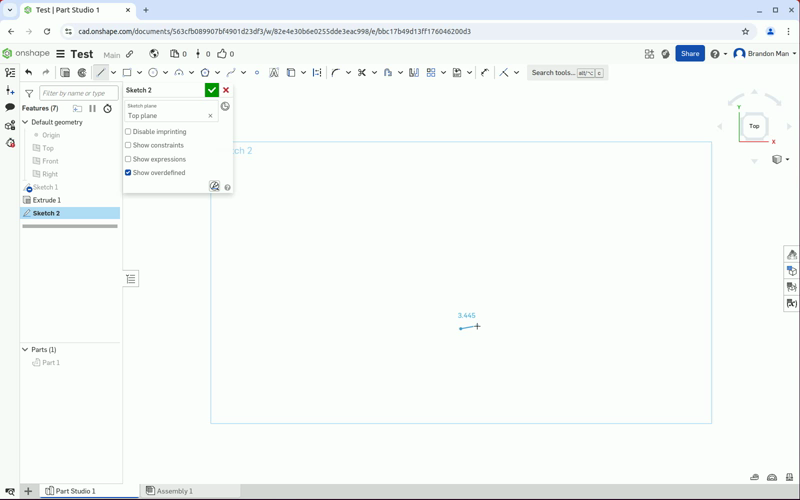
key(esc)
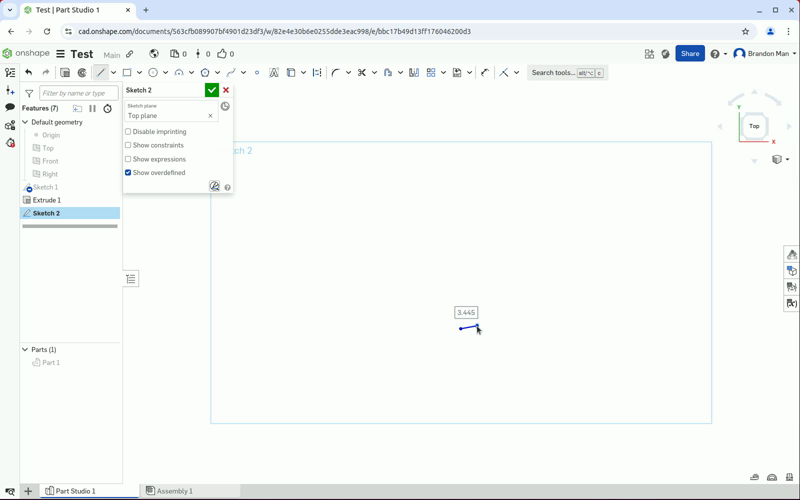
key(a)
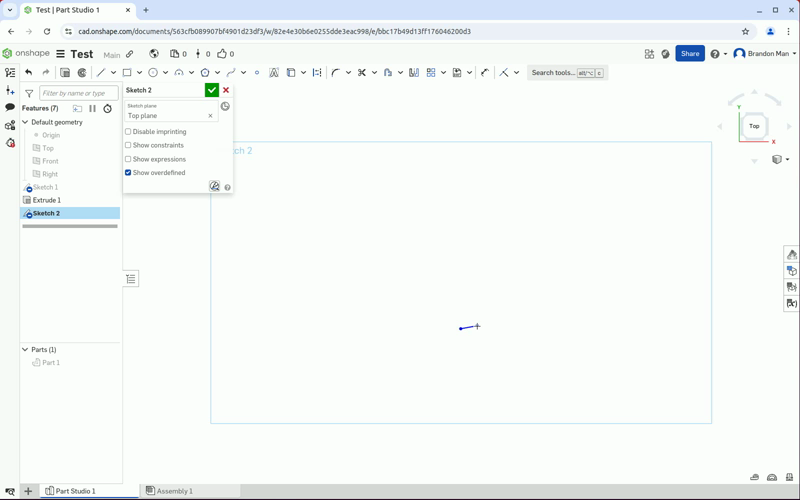
mouse_move(477, 325)
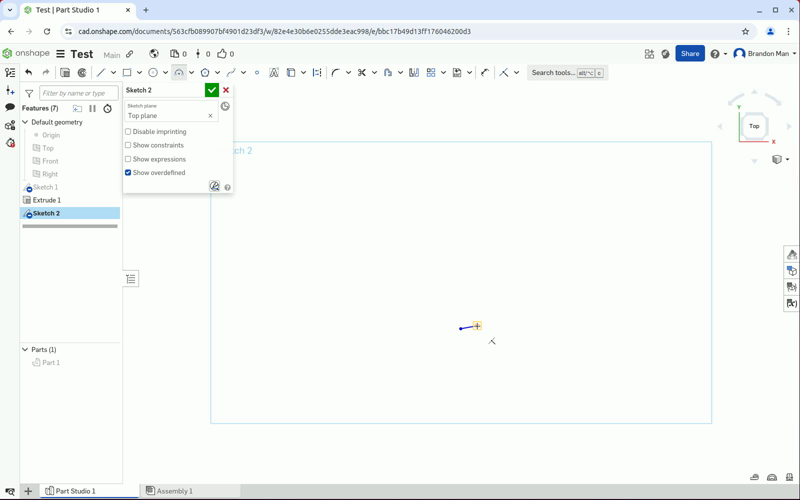
click(477, 325)
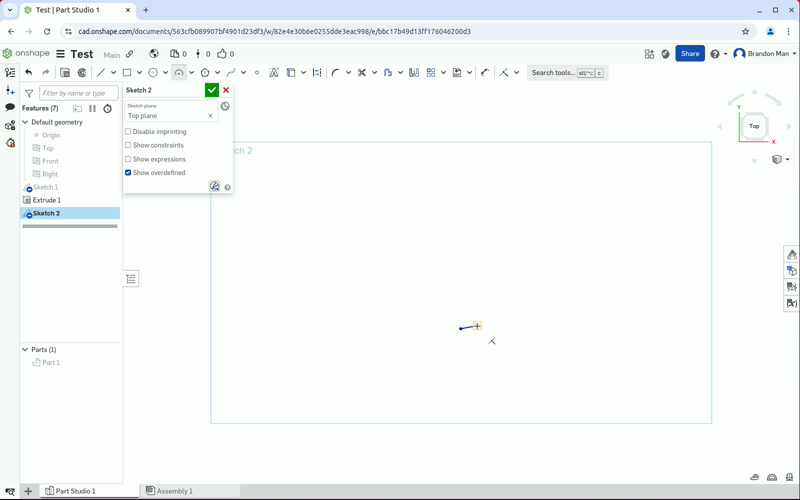
key_down(shift)
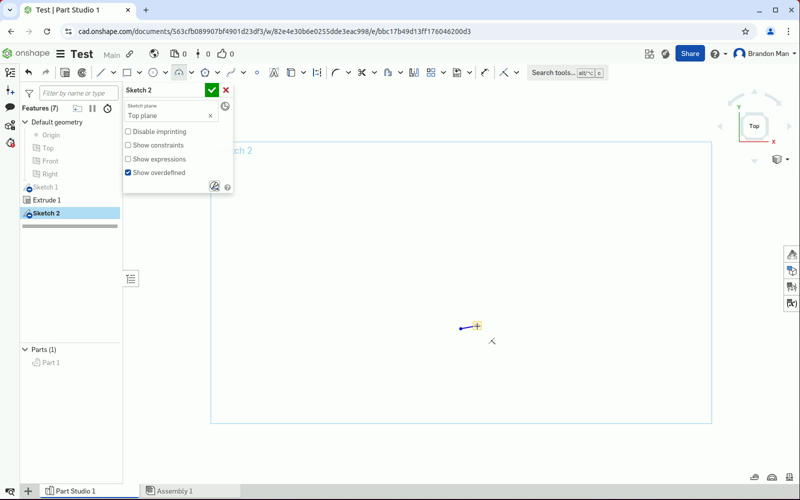
mouse_move(477, 238)
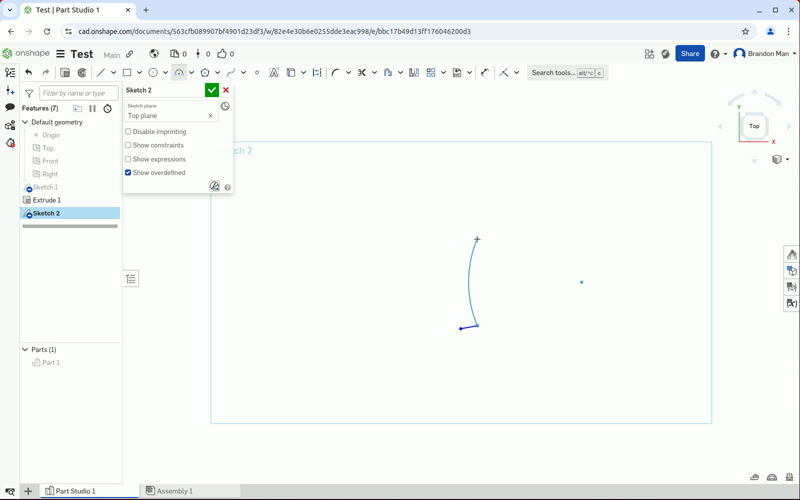
click(477, 238)
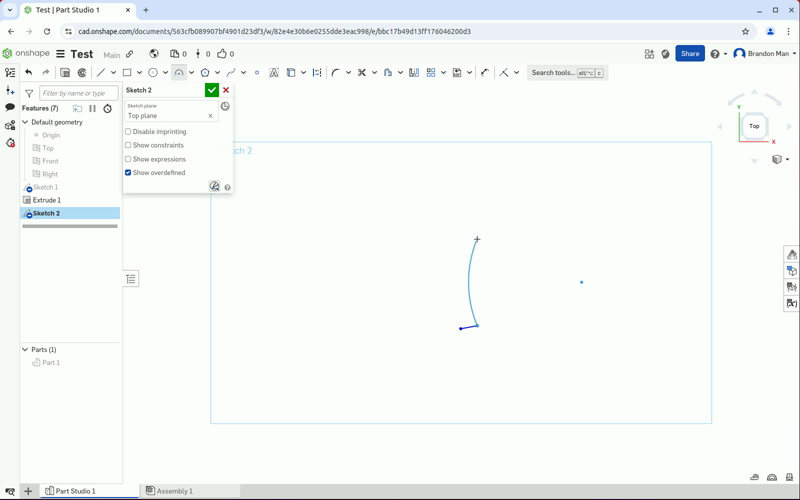
mouse_move(507, 282)
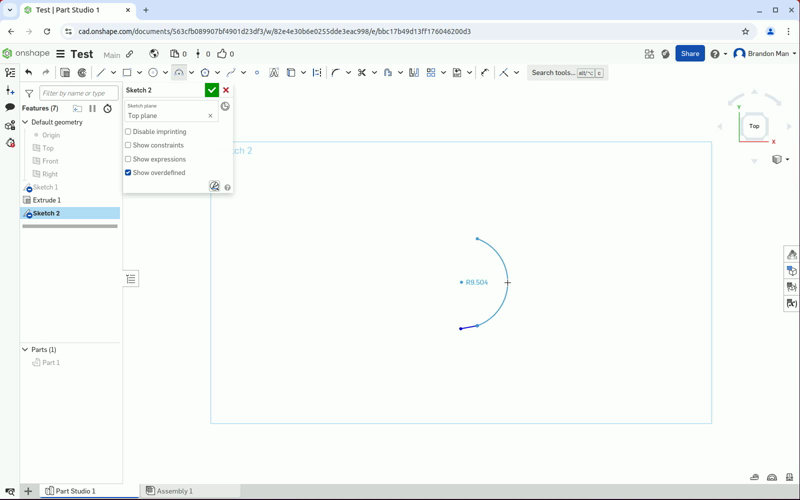
click(507, 282)
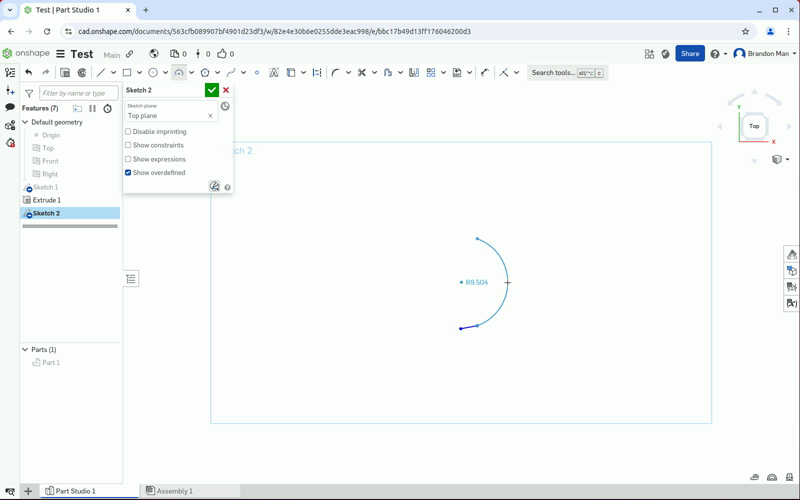
key_up(shift)
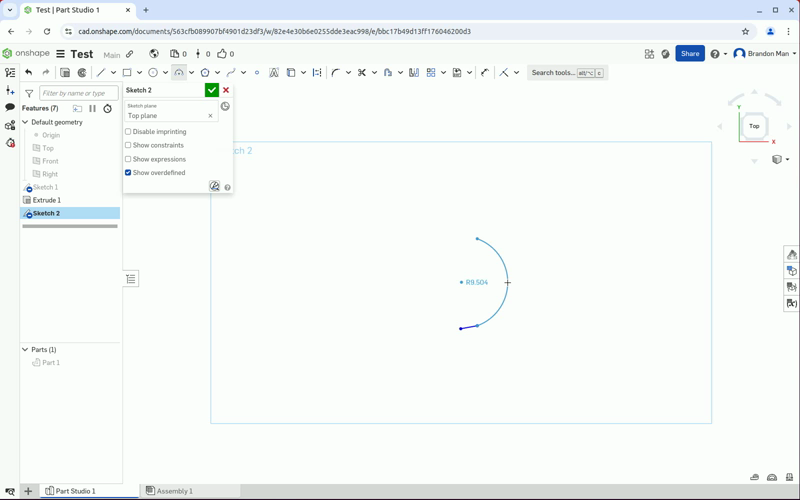
key(esc)
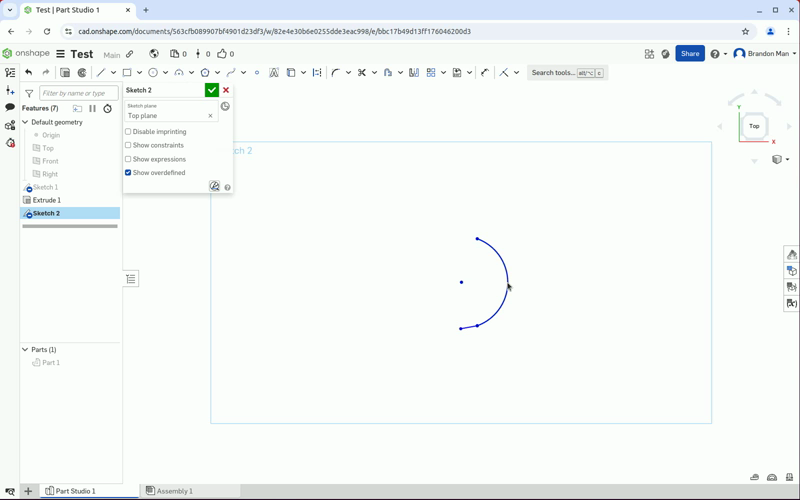
key(l)
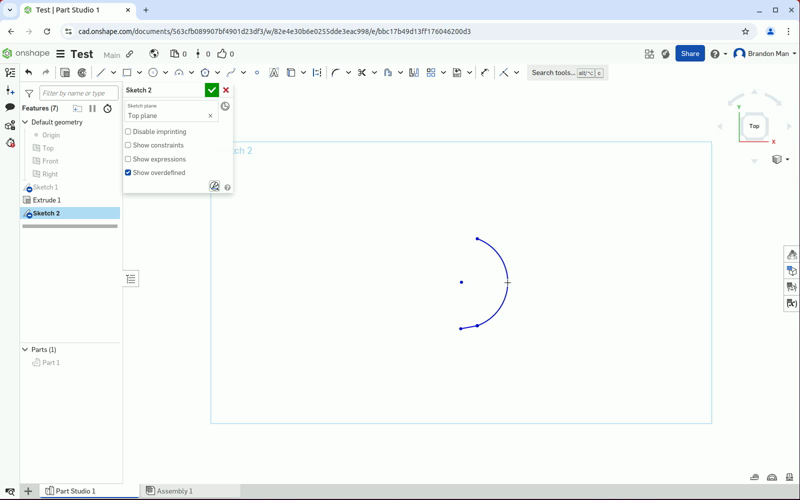
mouse_move(477, 238)
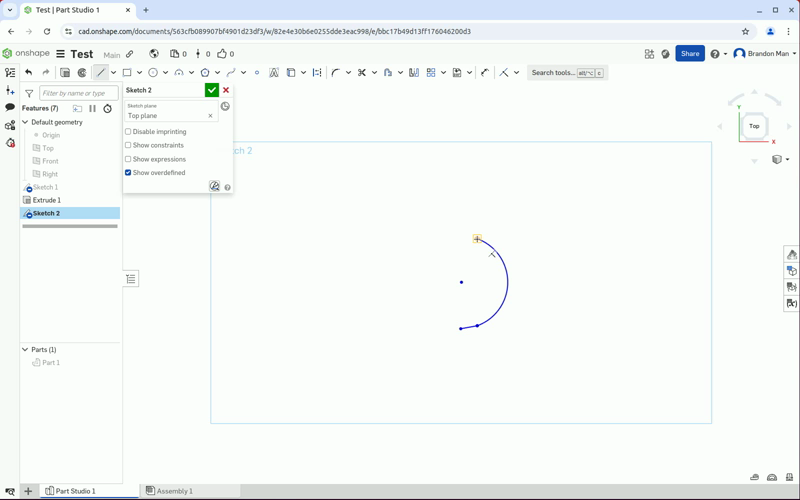
click(477, 238)
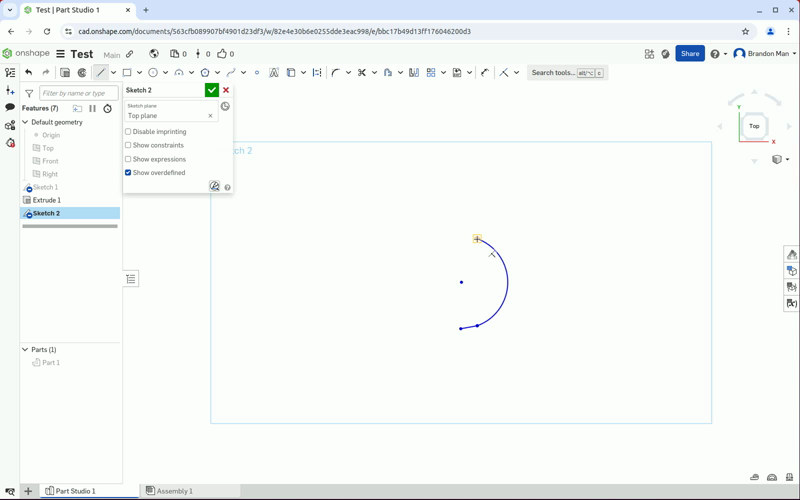
key_down(shift)
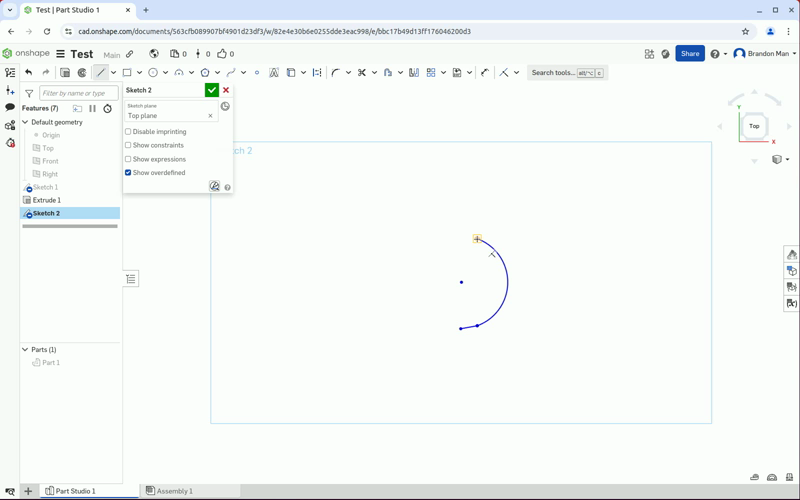
mouse_move(507, 238)
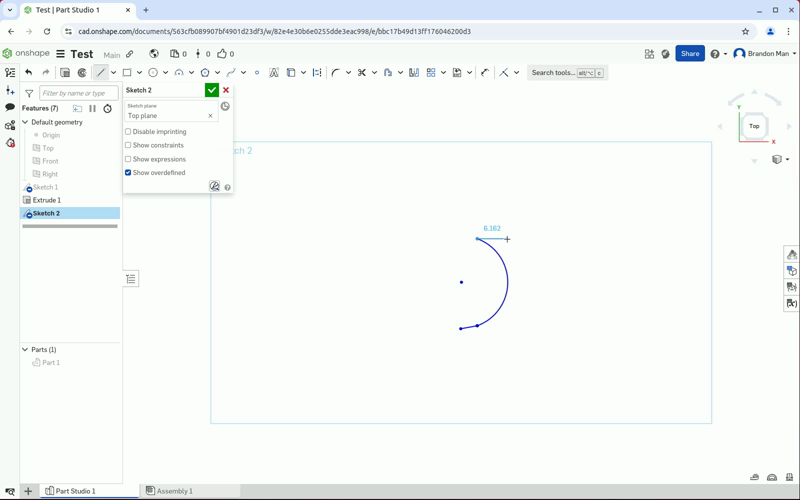
mouse_move(460, 235)
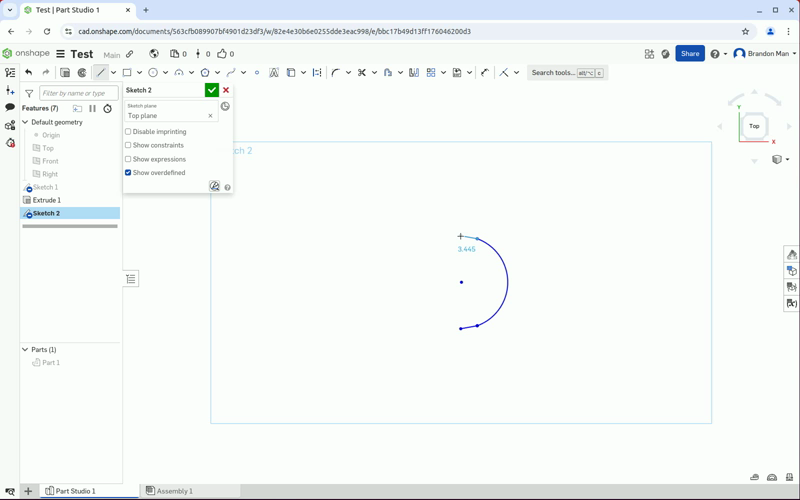
click(460, 235)
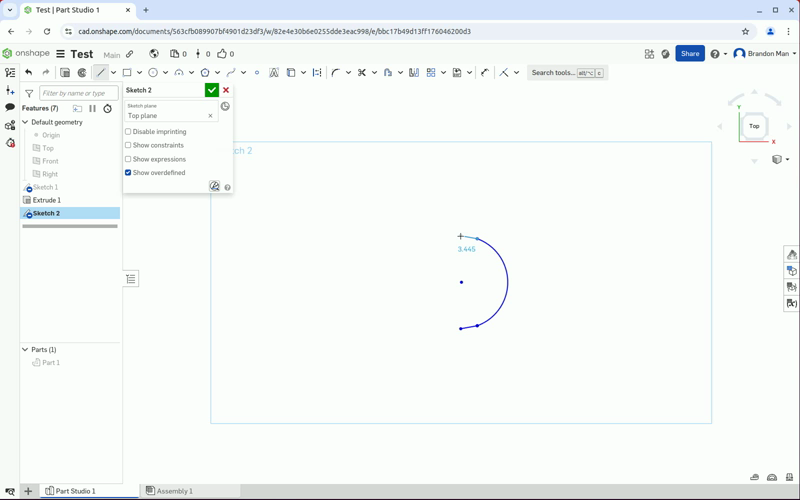
key_up(shift)
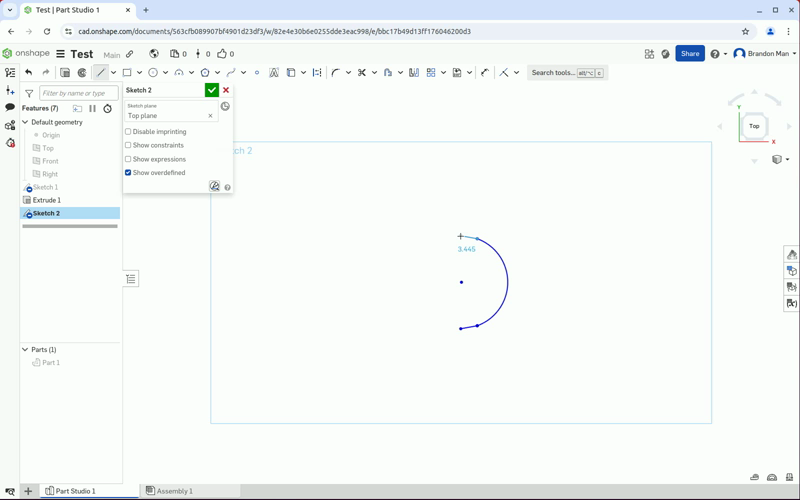
key(esc)
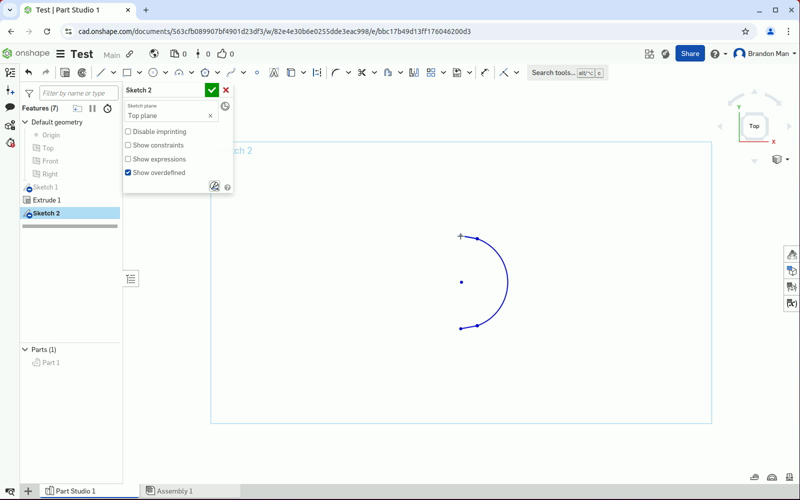
key(a)
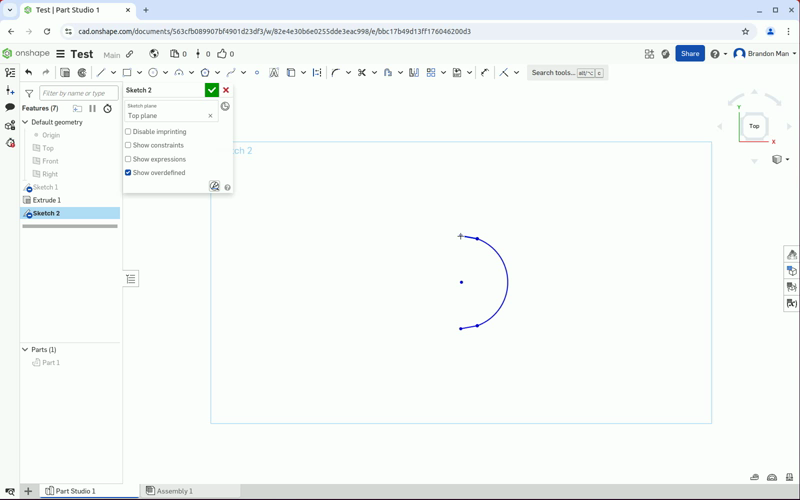
mouse_move(460, 235)
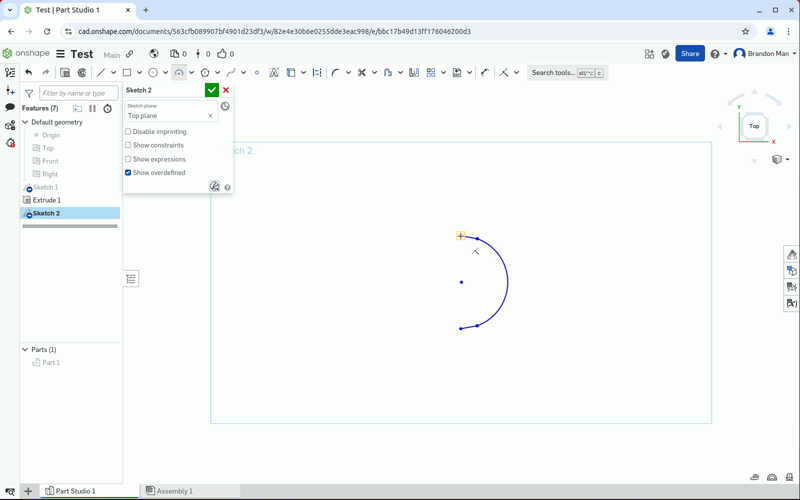
click(460, 235)
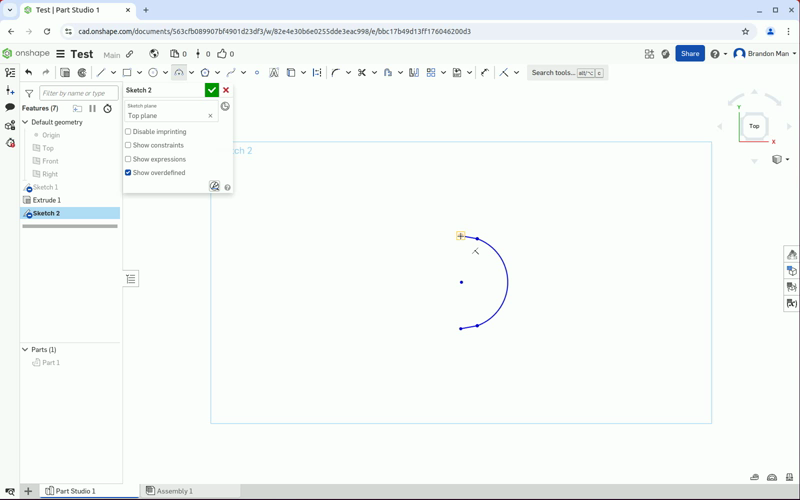
mouse_move(460, 328)
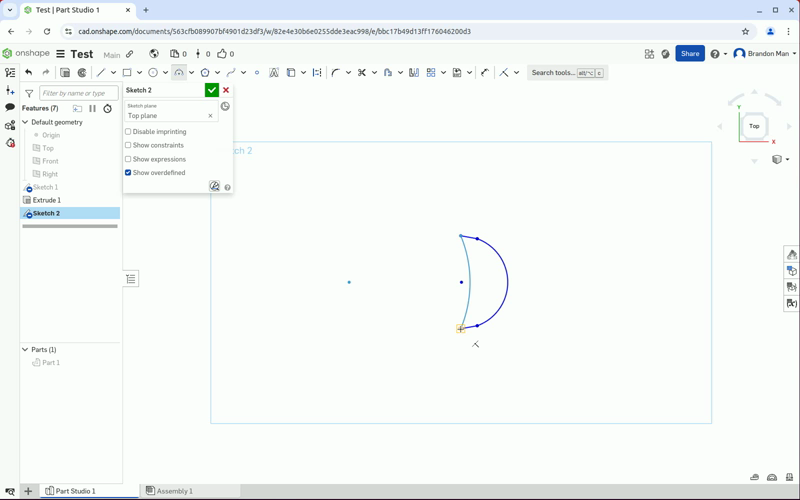
click(460, 328)
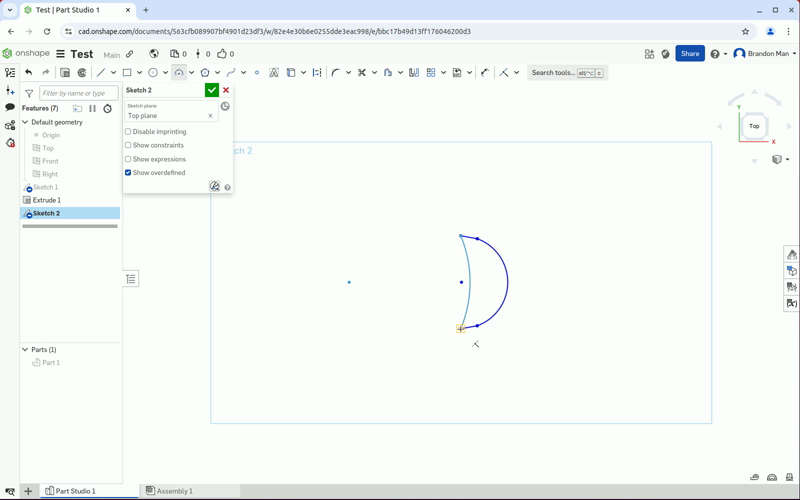
key_down(shift)
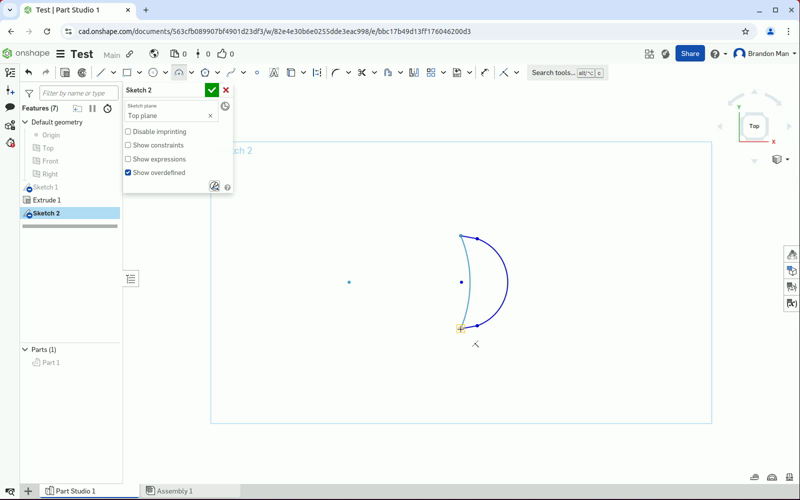
mouse_move(414, 282)
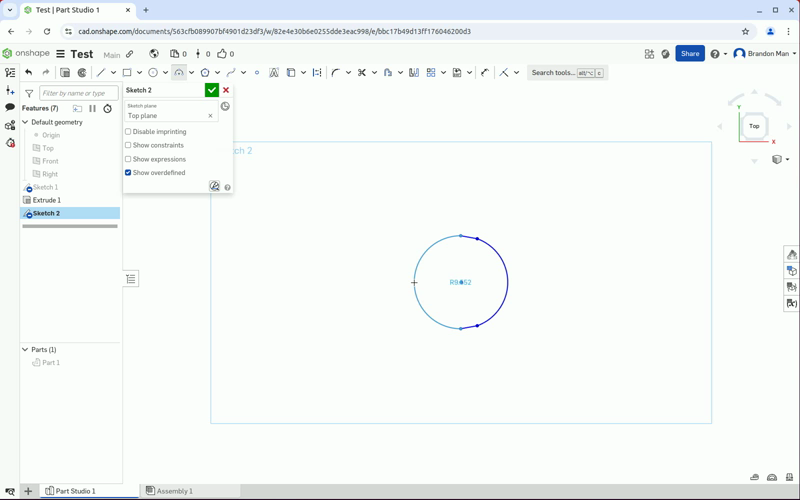
click(414, 282)
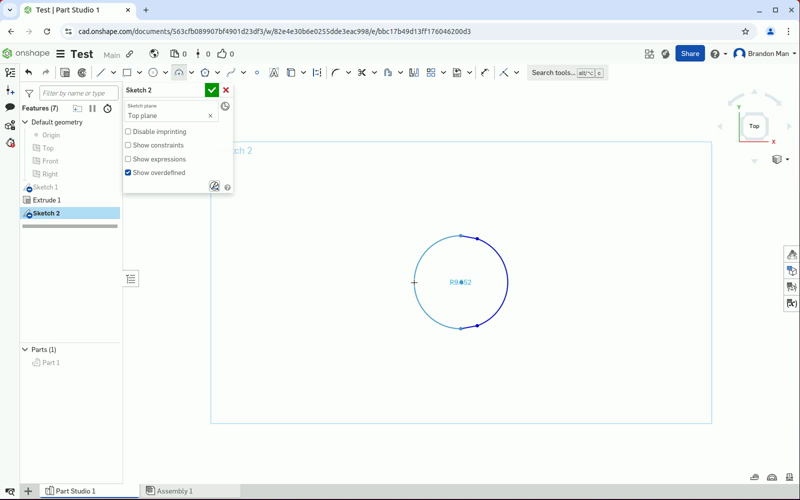
key_up(shift)
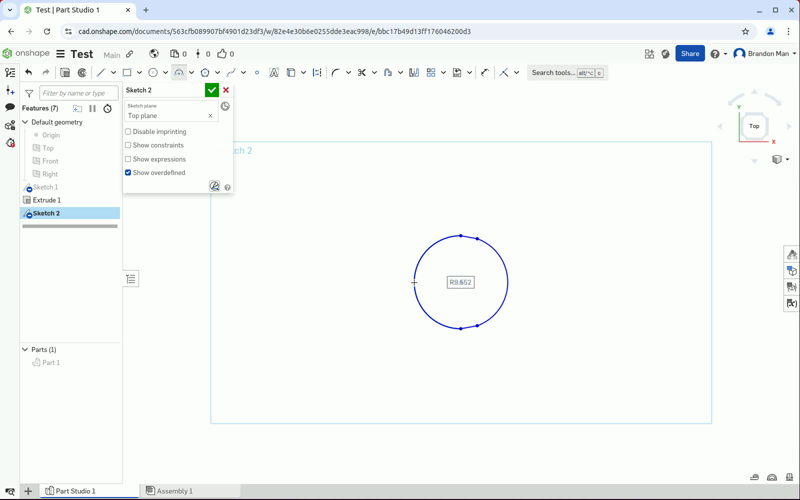
key(esc)
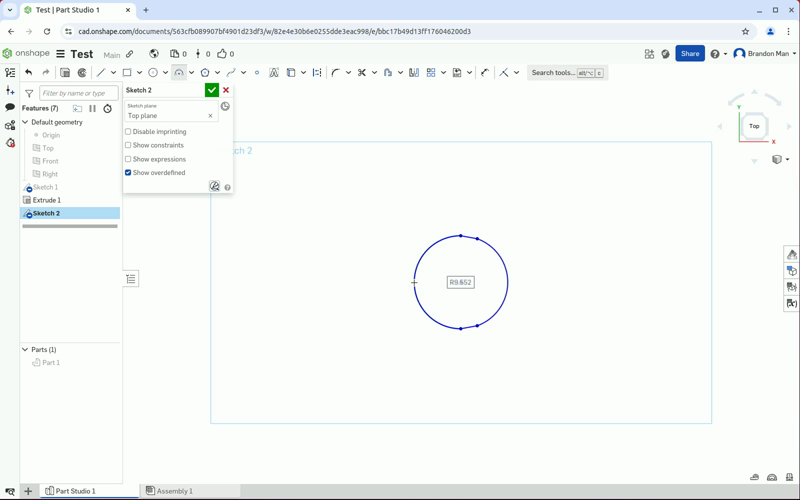
key(c)
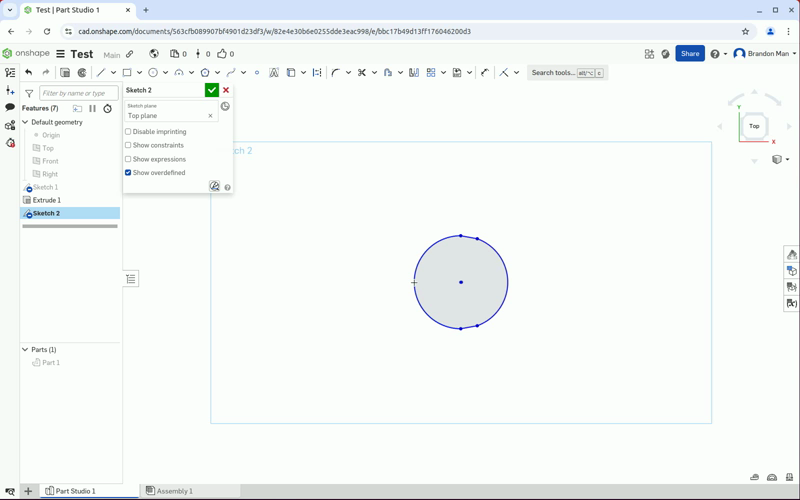
key_down(shift)
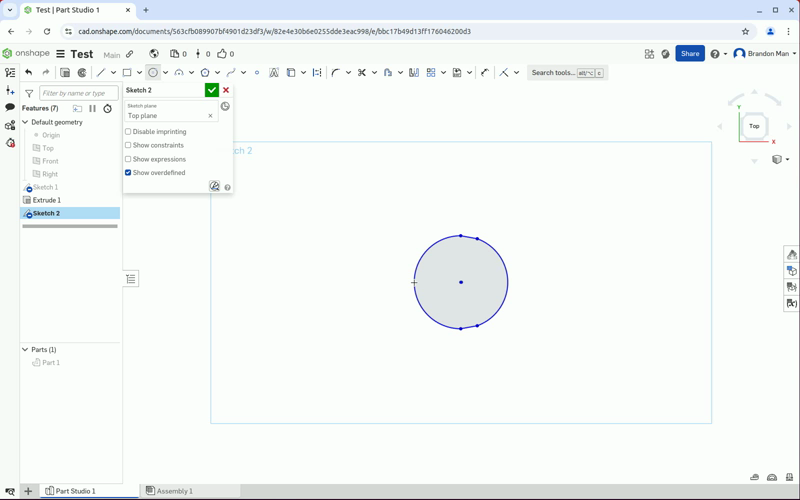
mouse_move(460, 281)
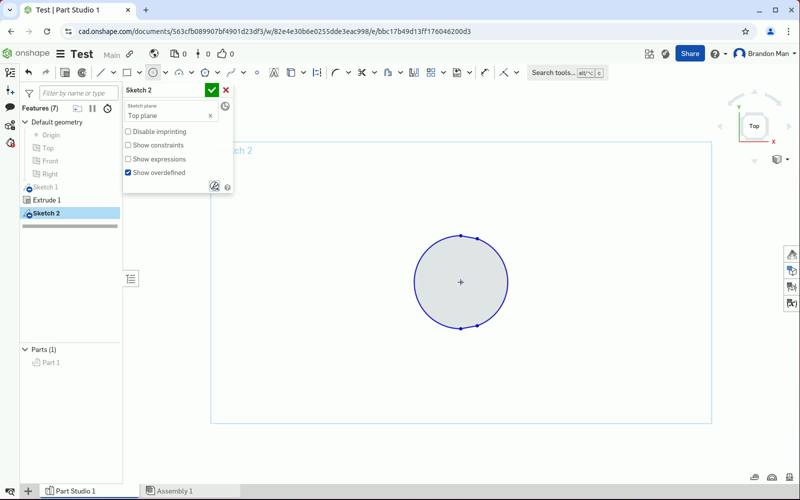
scroll(6)
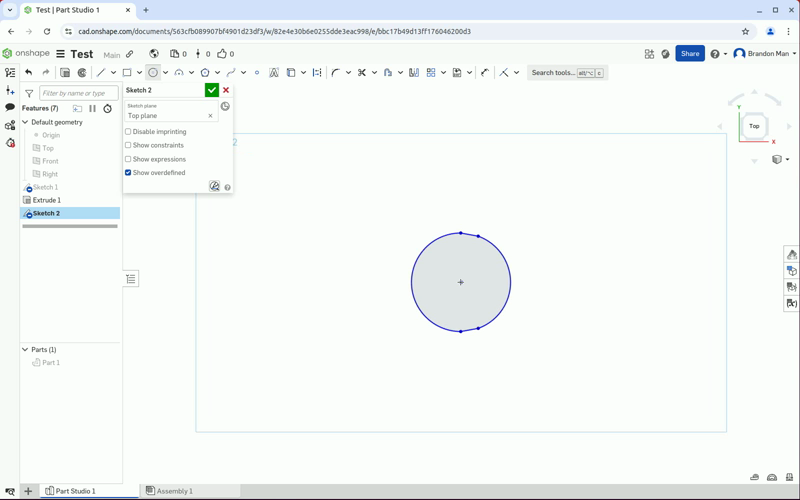
scroll(6)
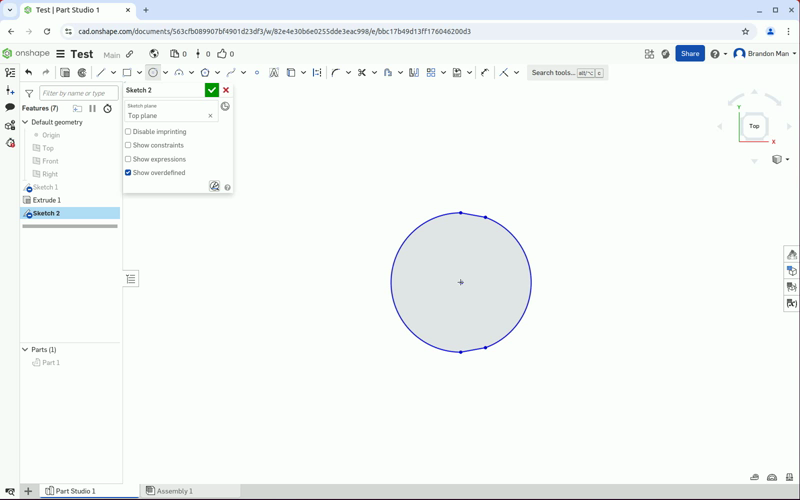
scroll(6)
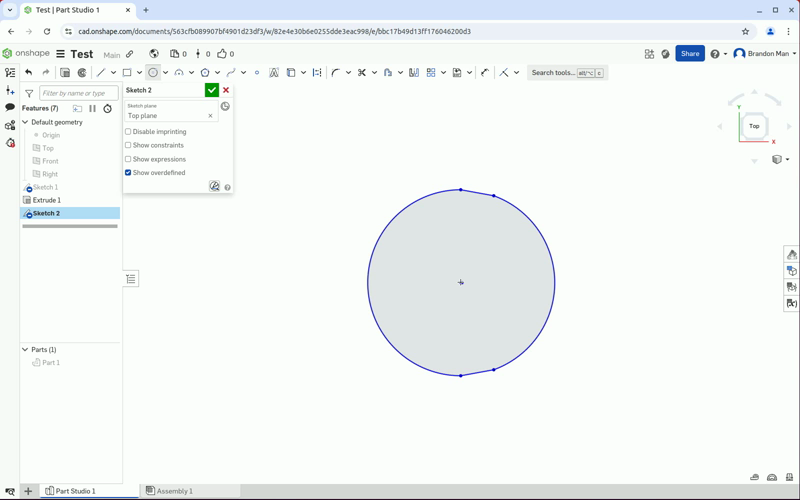
scroll(6)
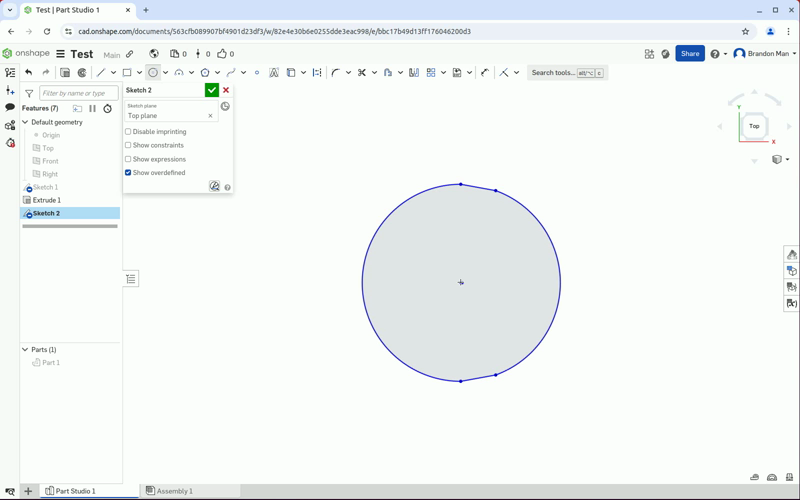
scroll(6)
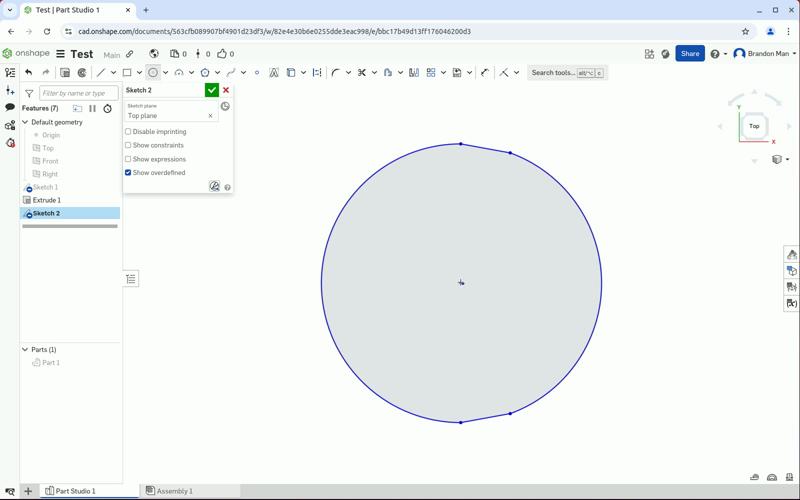
scroll(6)
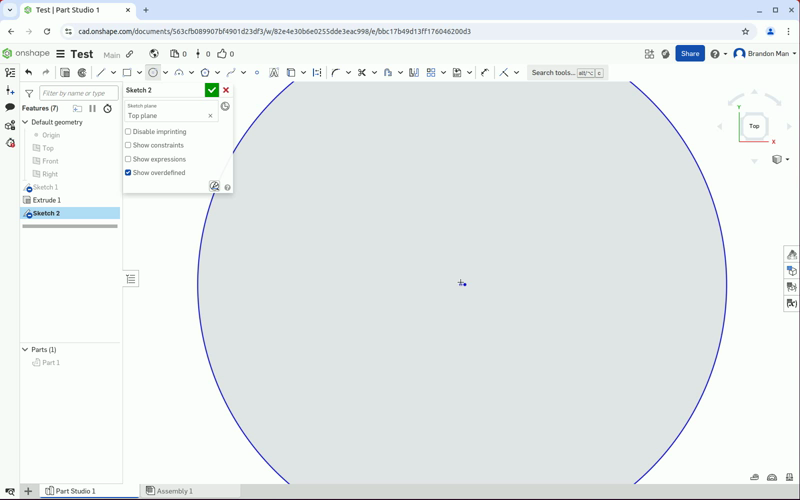
scroll(6)
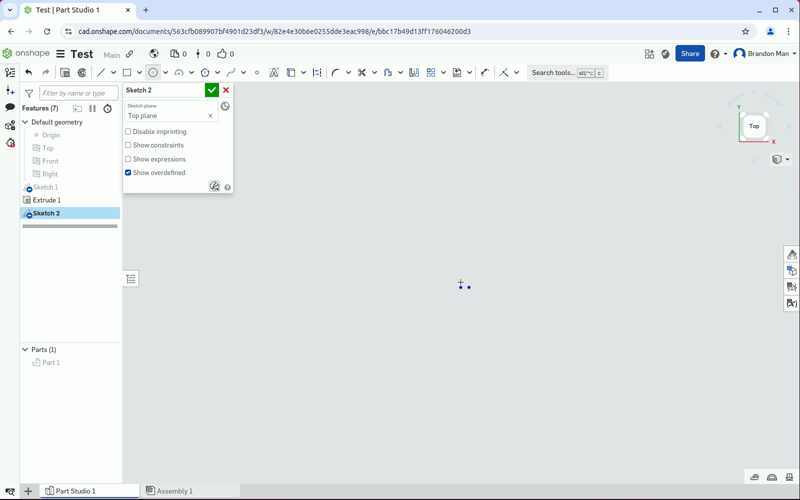
click(460, 281)
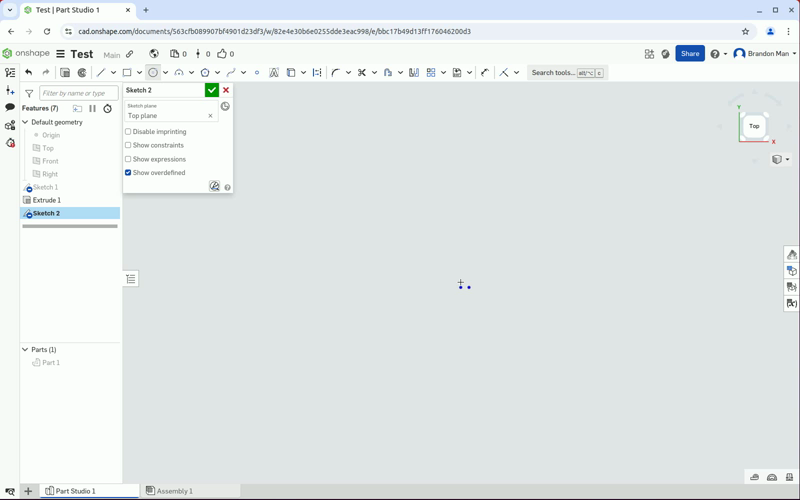
scroll(-6)
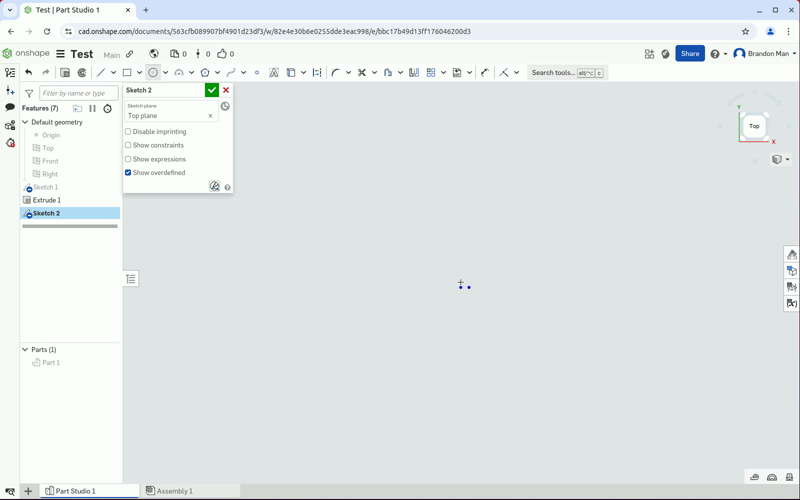
scroll(-6)
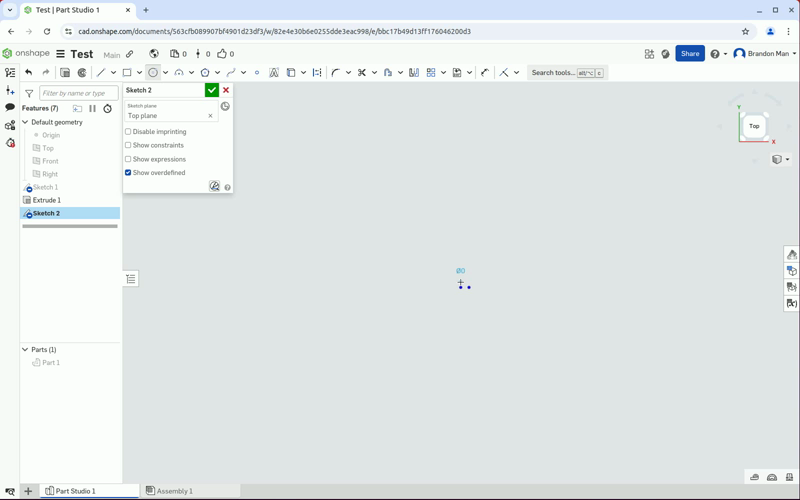
scroll(-6)
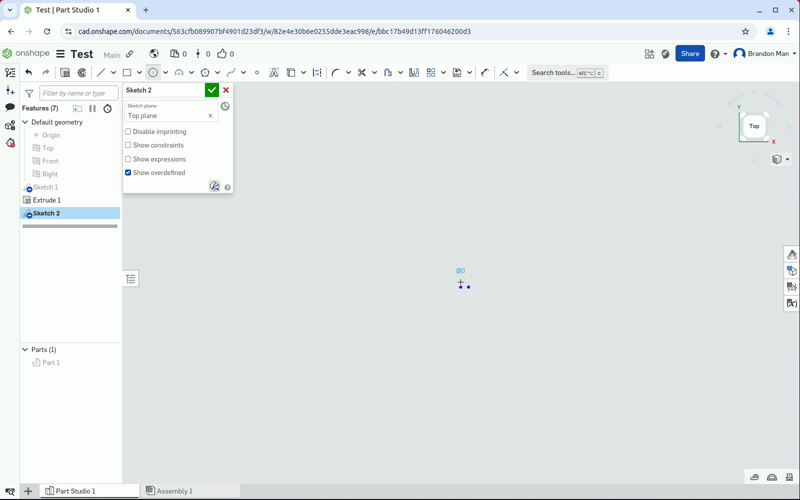
scroll(-6)
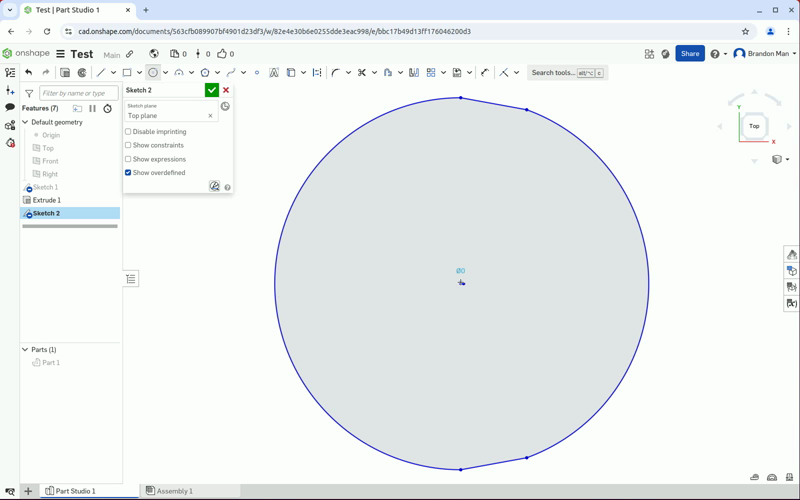
scroll(-6)
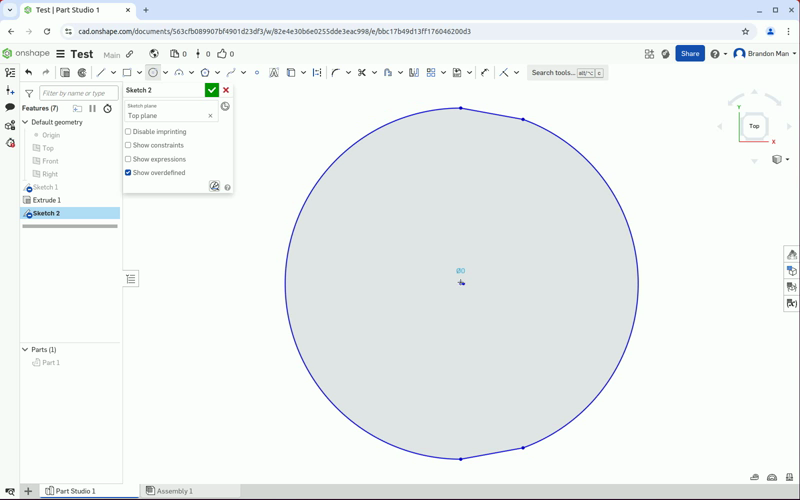
scroll(-6)
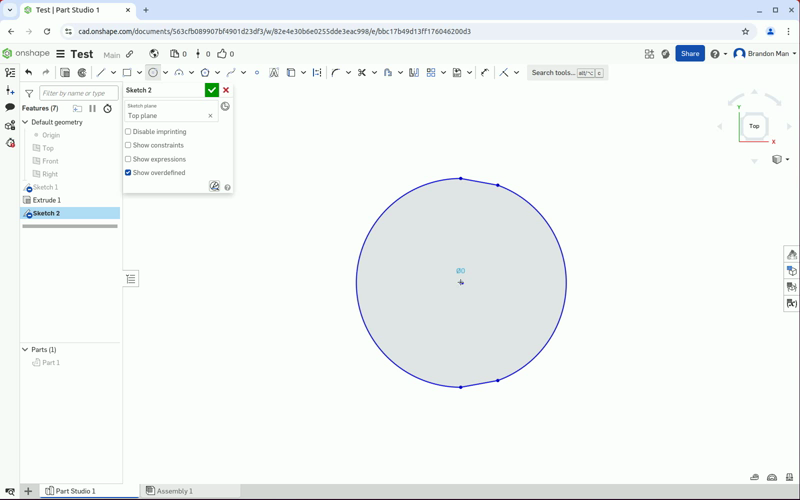
scroll(-6)
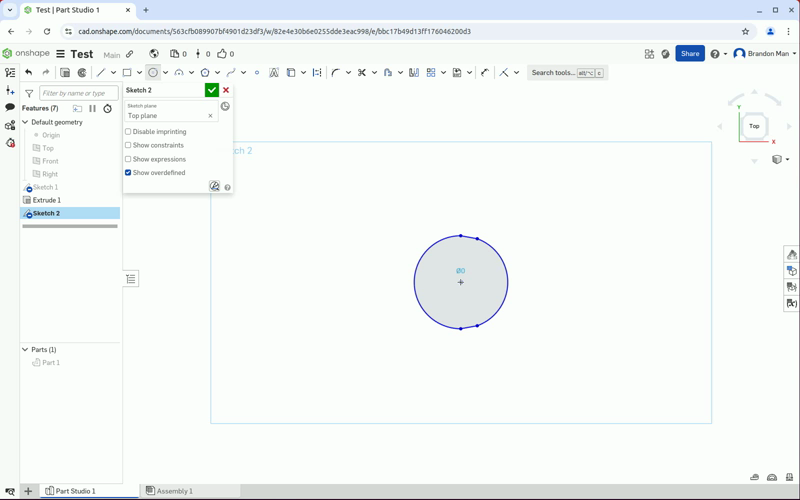
key_up(shift)
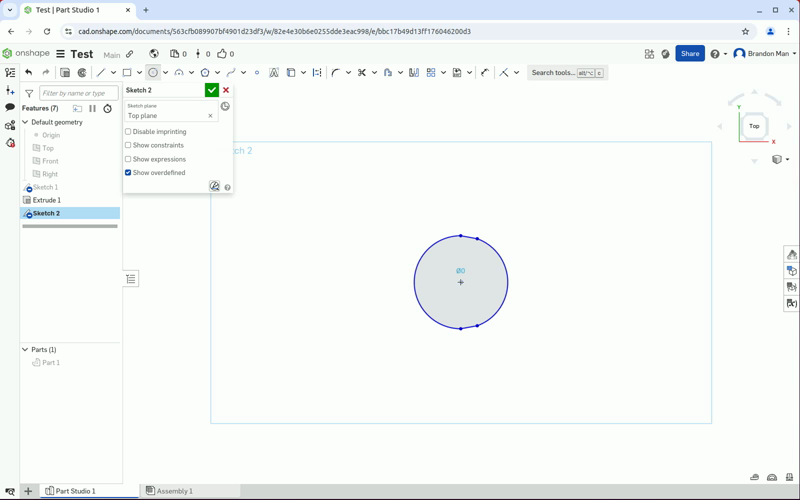
mouse_move(486, 281)
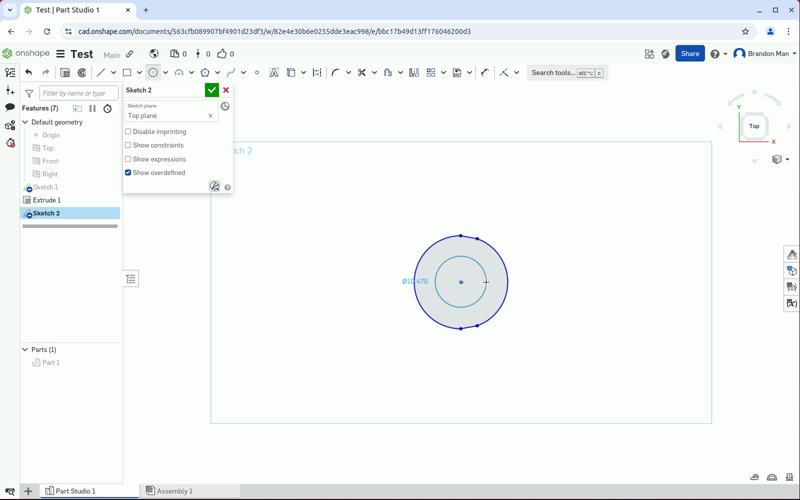
click(486, 281)
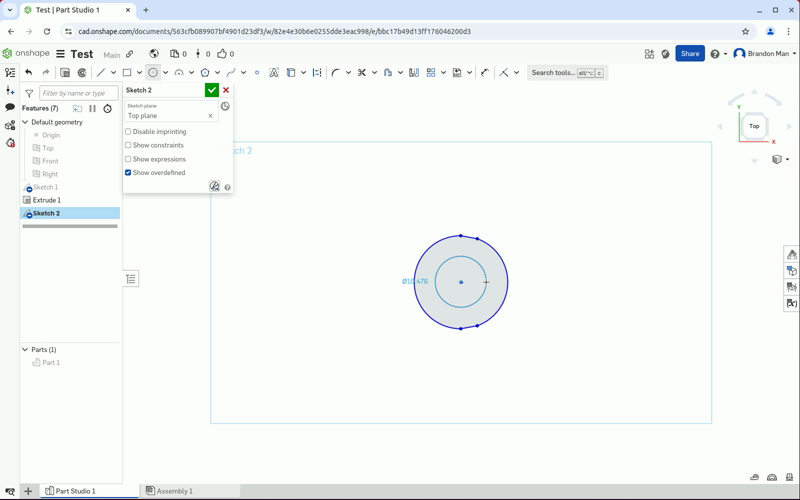
key(esc)
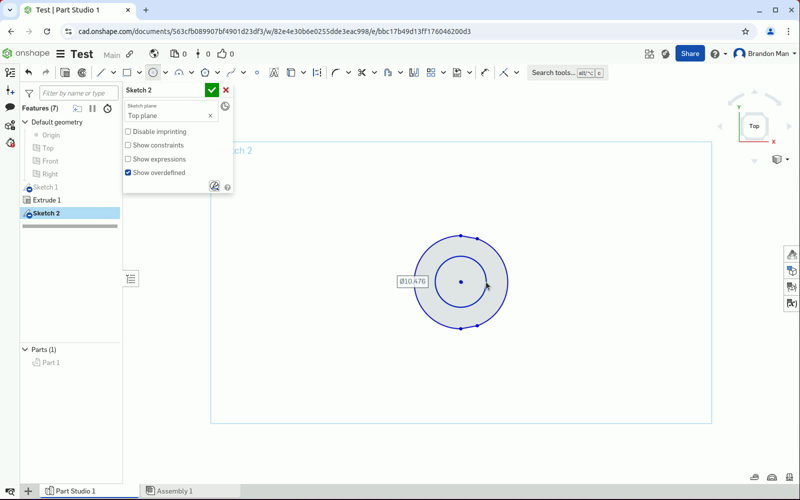
mouse_move(493, 297)
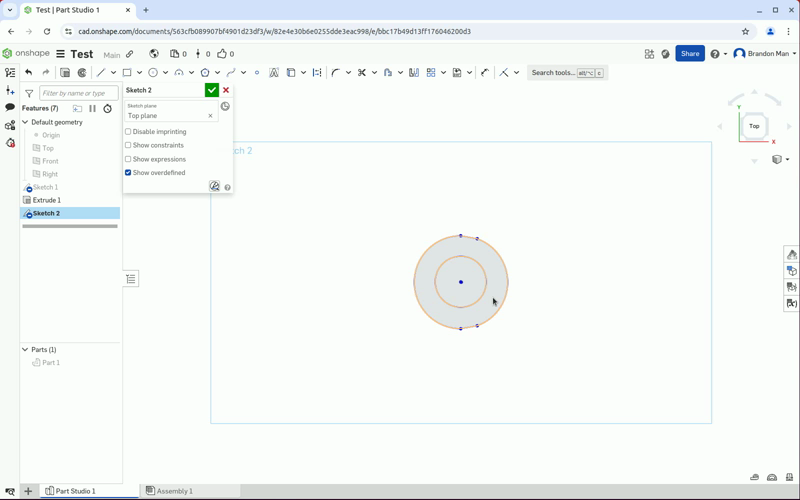
click(493, 297)
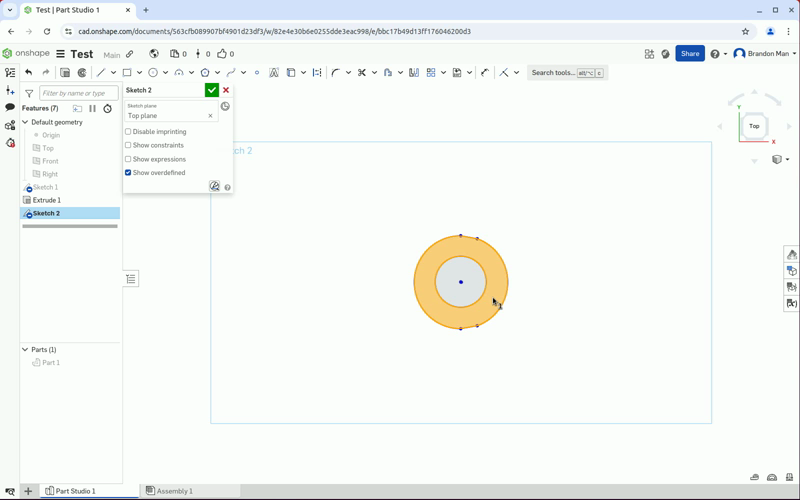
mouse_move(73, 352)
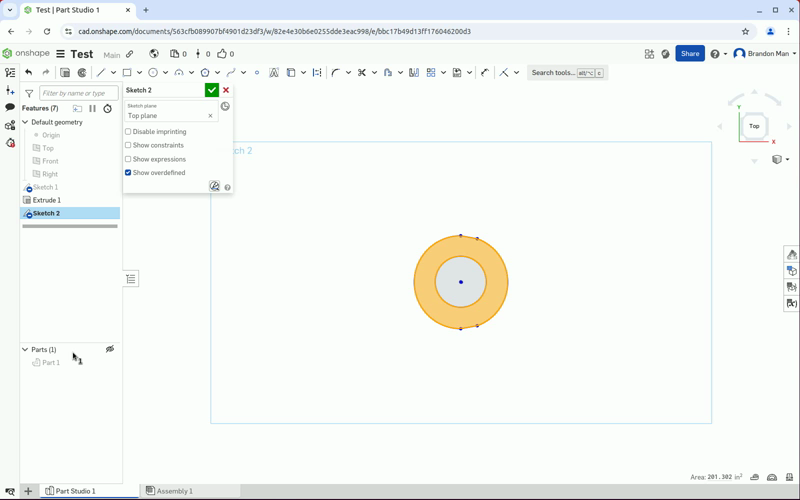
key(shift+y)
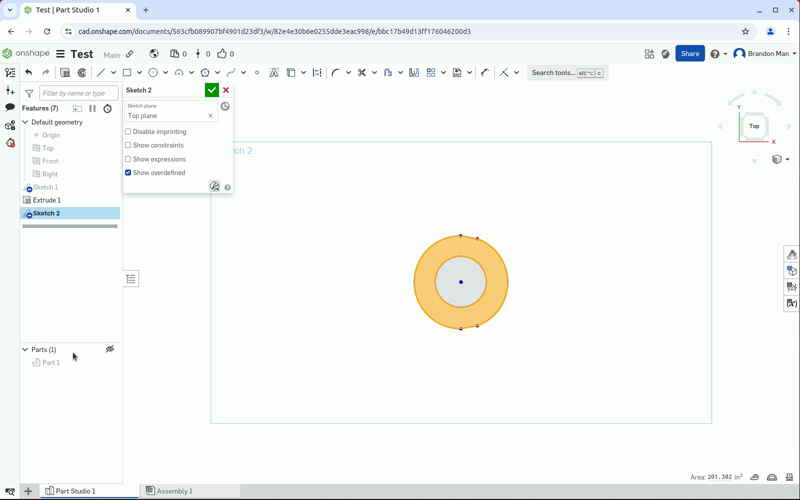
key(shift+e)
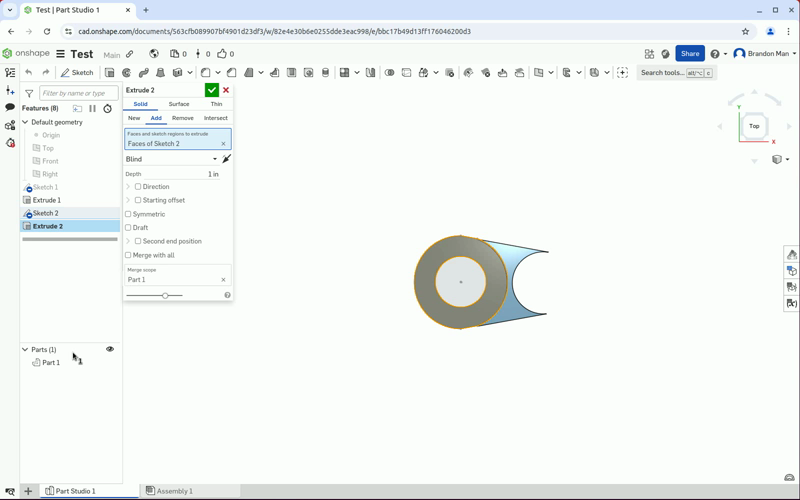
mouse_move(143, 106)
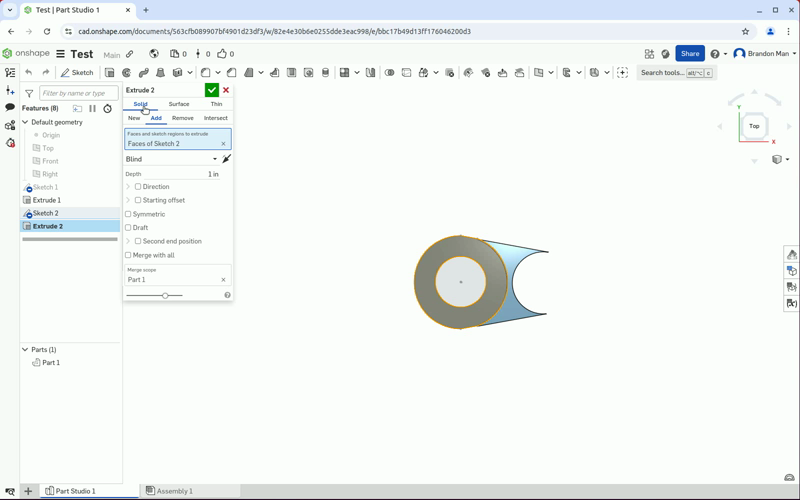
click(143, 106)
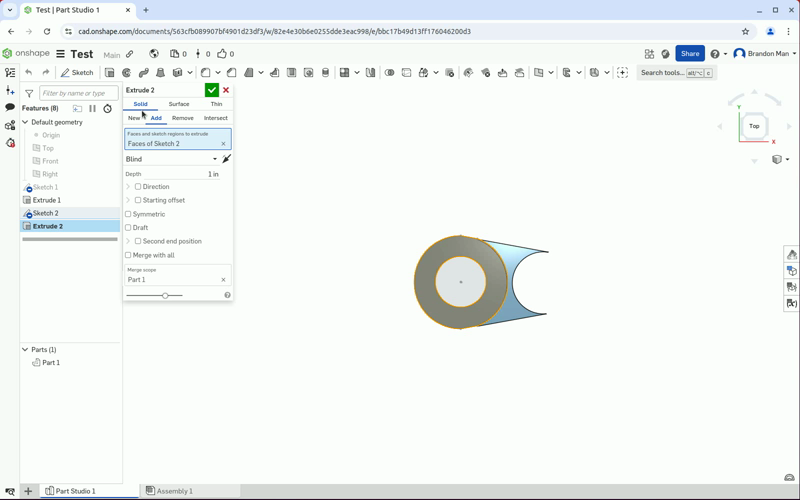
mouse_move(137, 120)
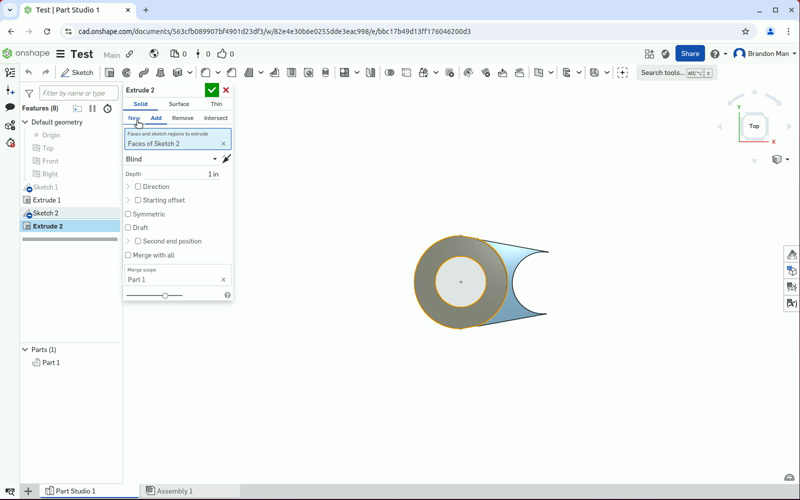
click(137, 120)
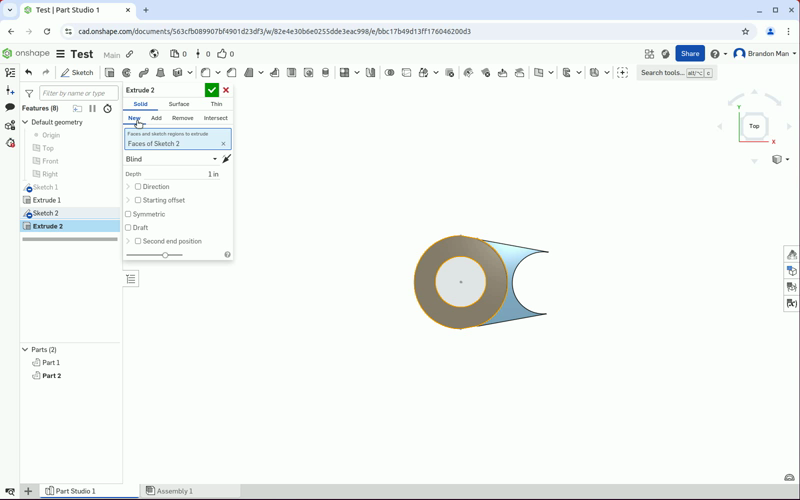
key(tab, 4)
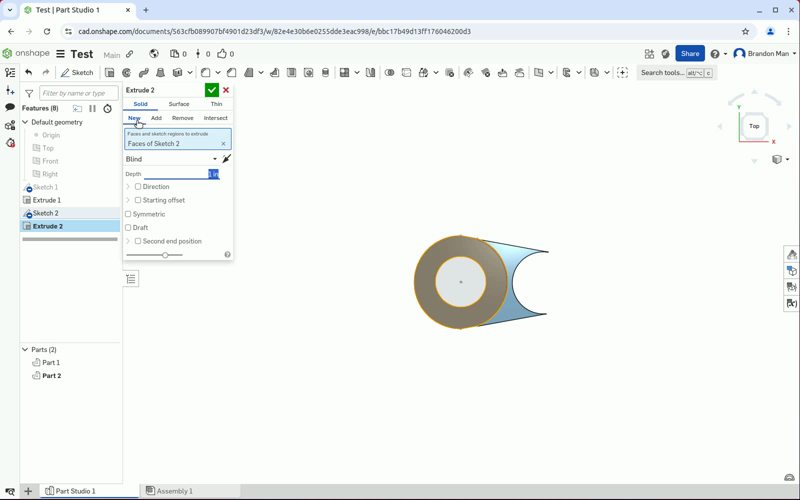
text(16.85)
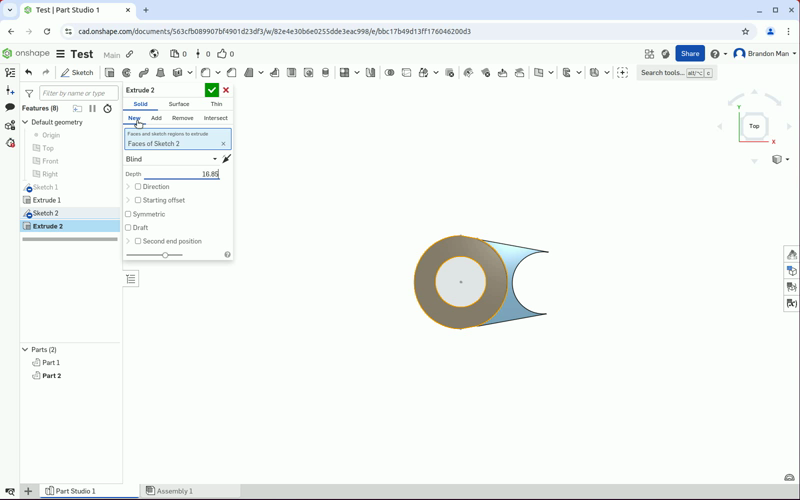
key(enter)
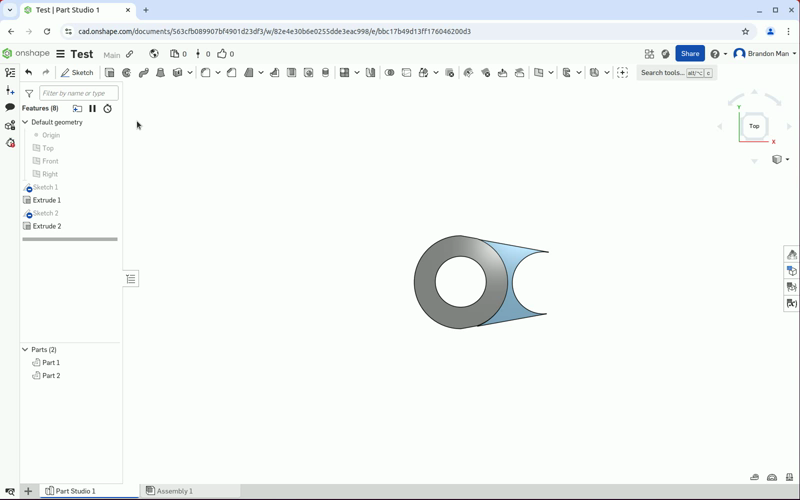
key(shift+h)
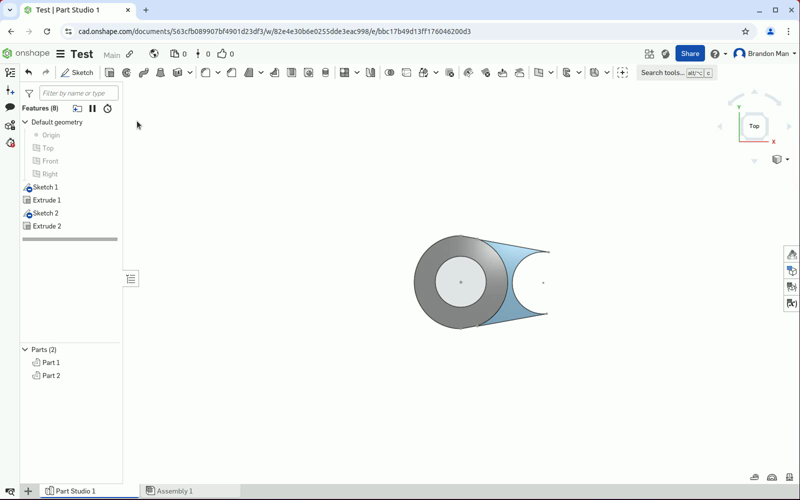
key(shift+h)
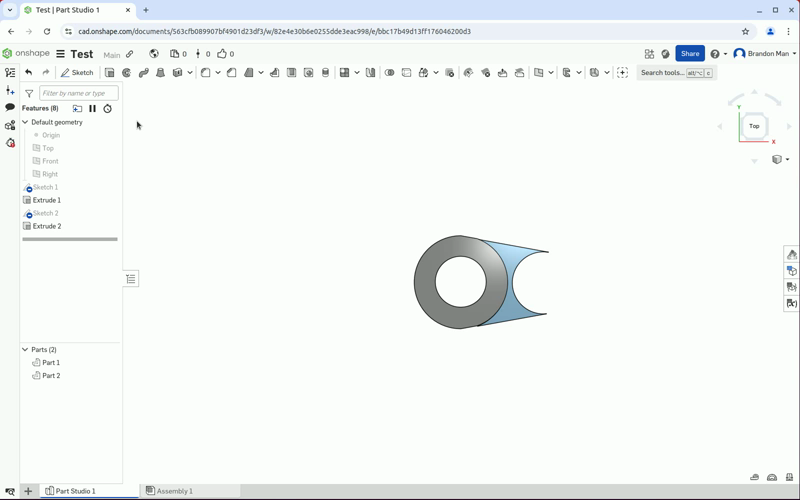
mouse_move(73, 189)
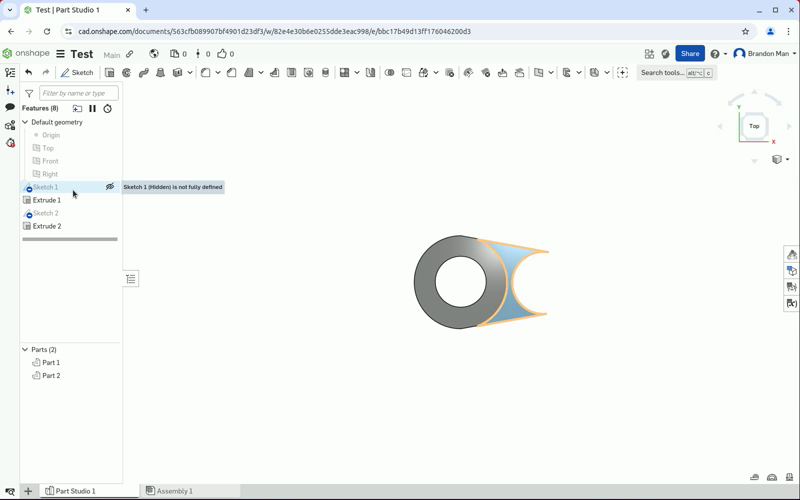
click(73, 189)
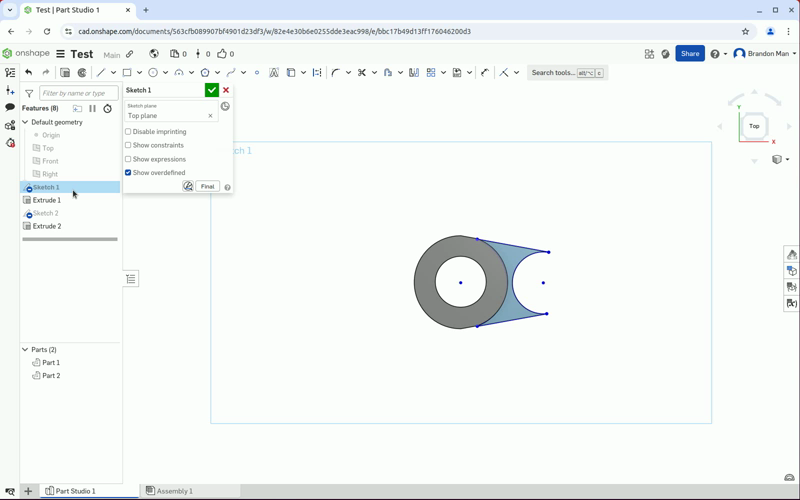
mouse_move(229, 92)
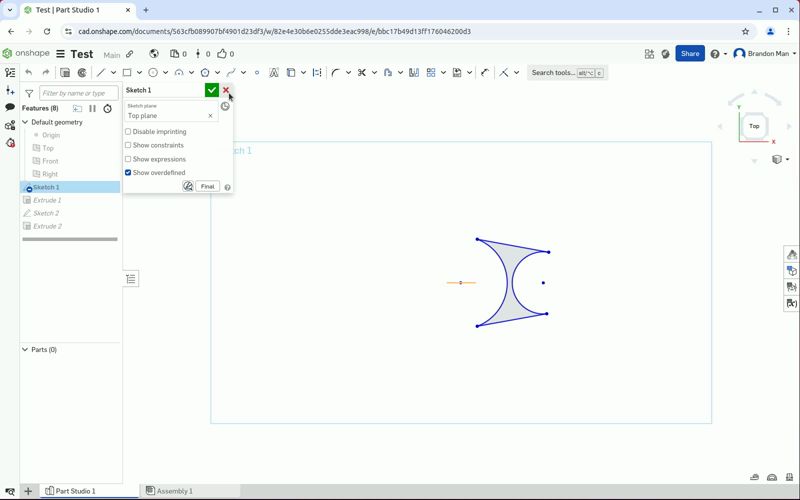
click(229, 92)
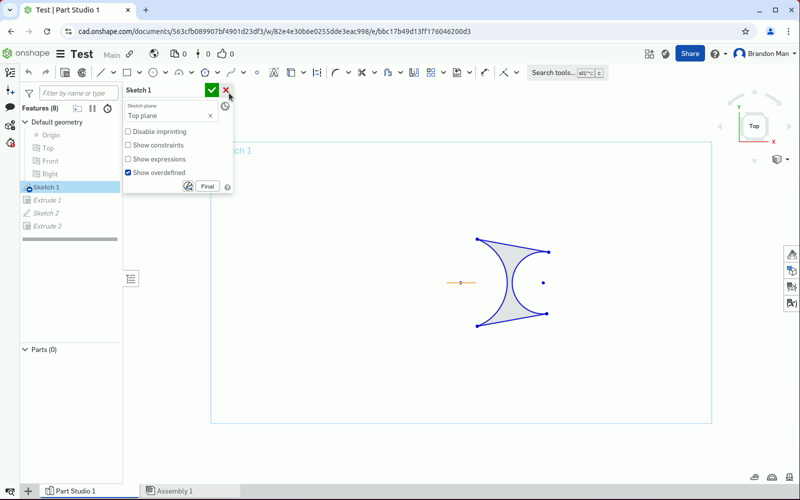
key(shift+s)
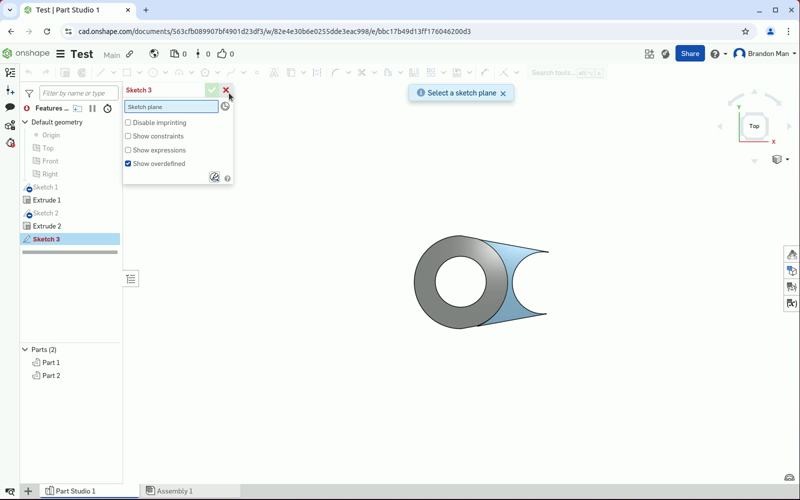
mouse_move(73, 150)
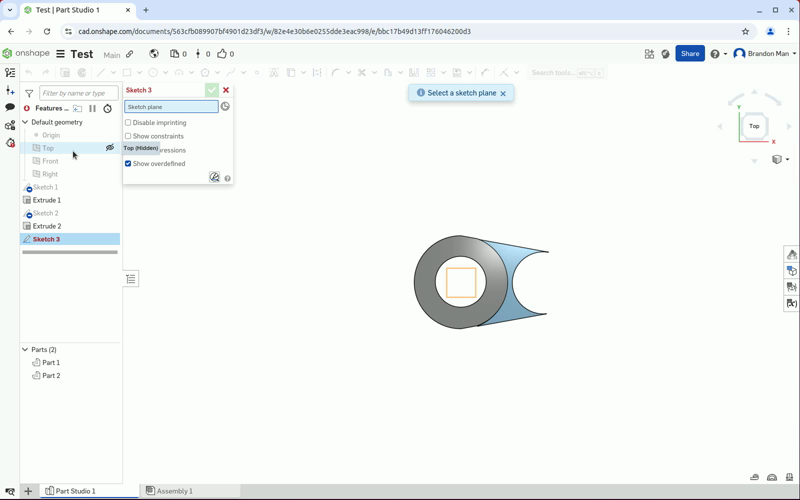
click(73, 150)
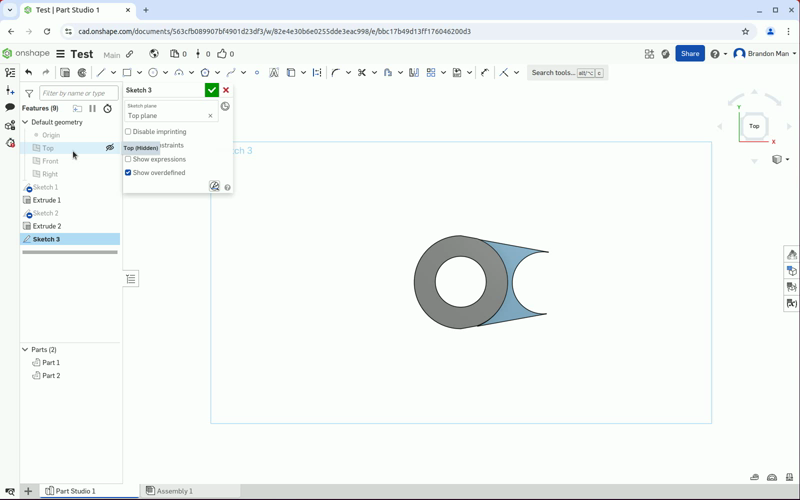
mouse_move(73, 352)
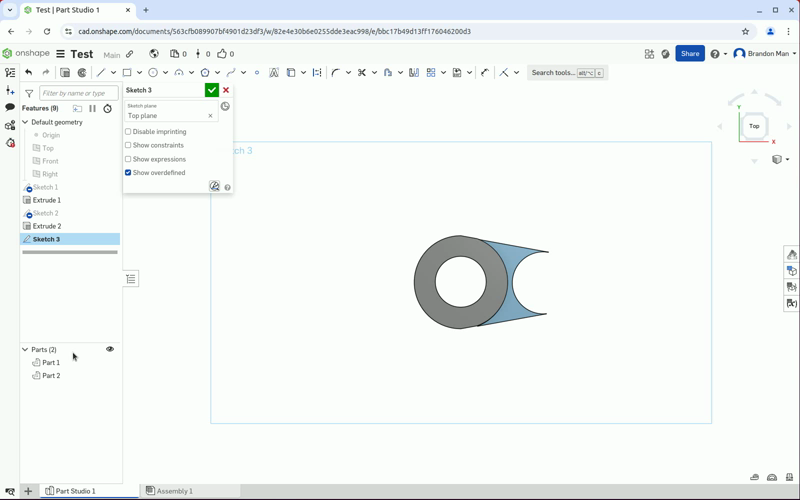
key(y)
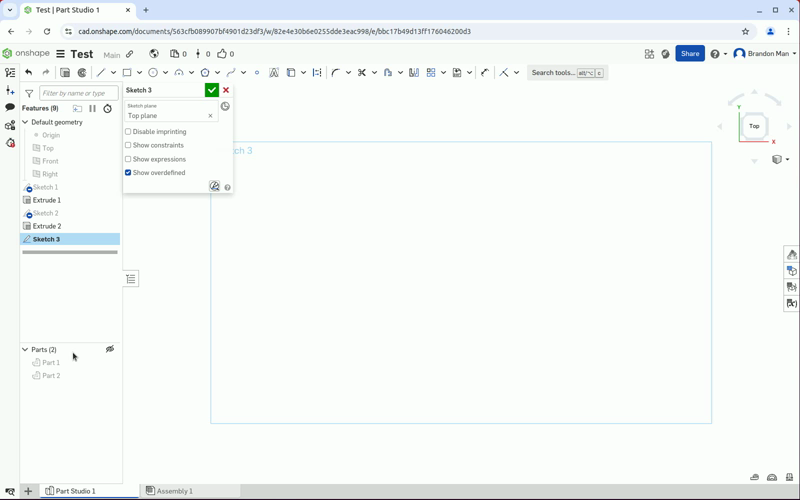
key(l)
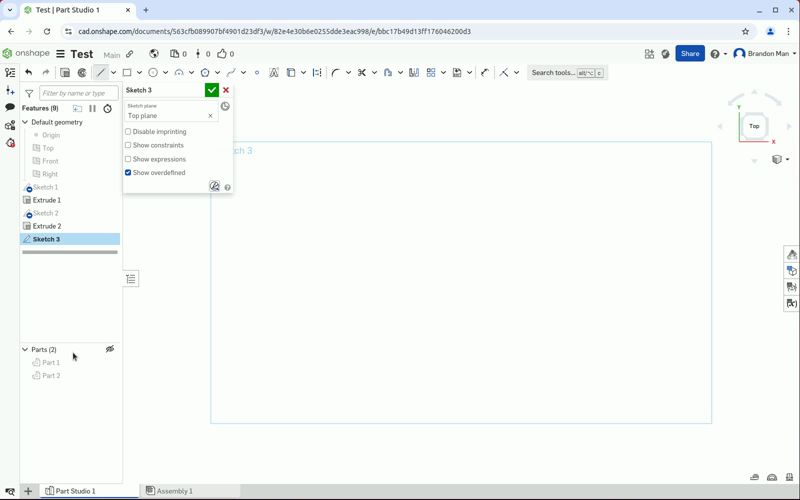
key_down(shift)
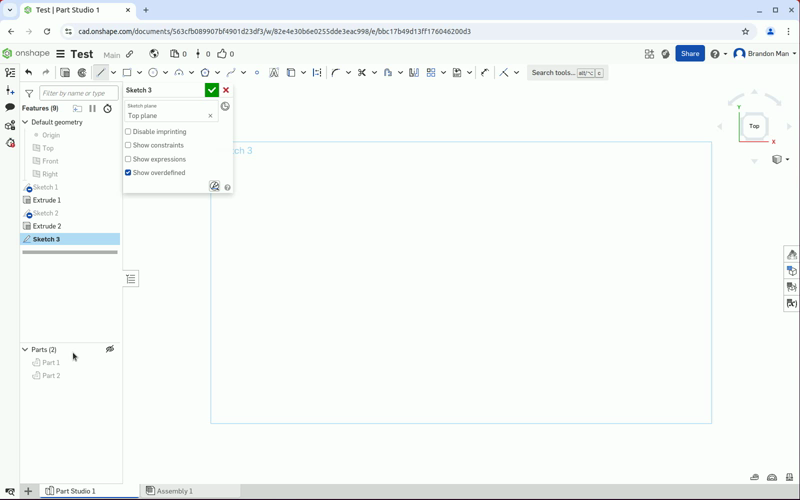
mouse_move(546, 313)
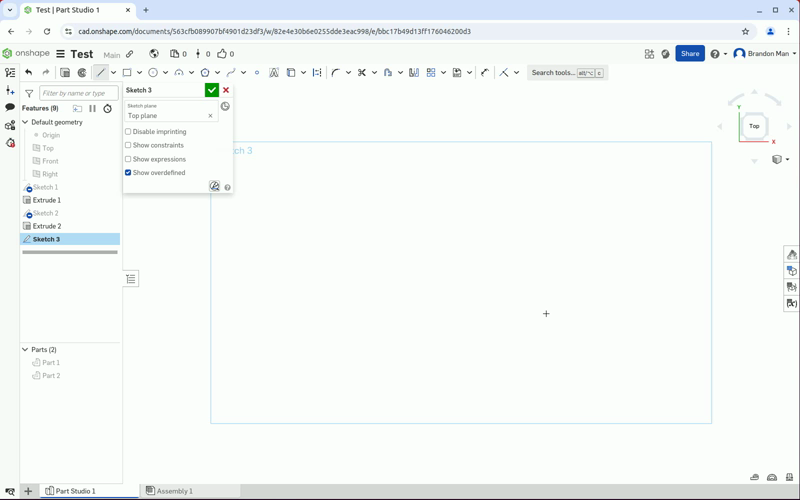
click(546, 313)
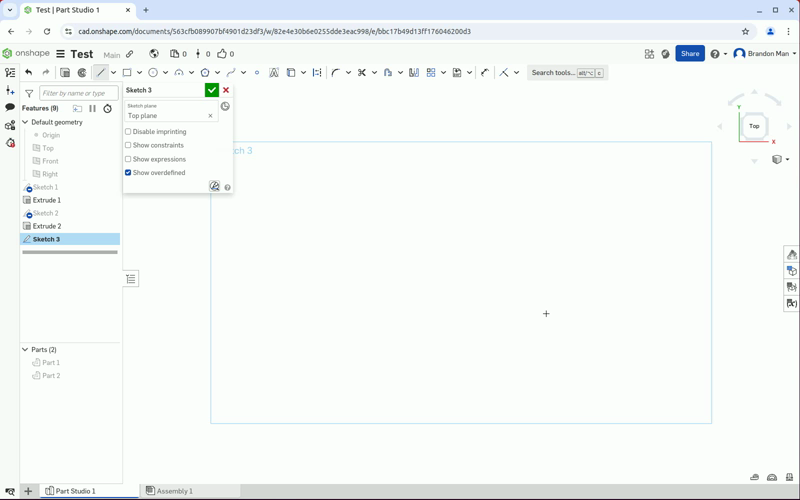
key_up(shift)
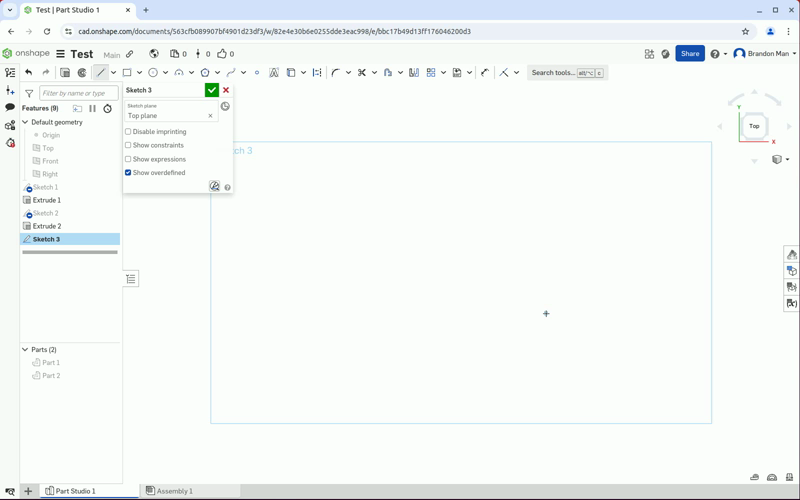
key_down(shift)
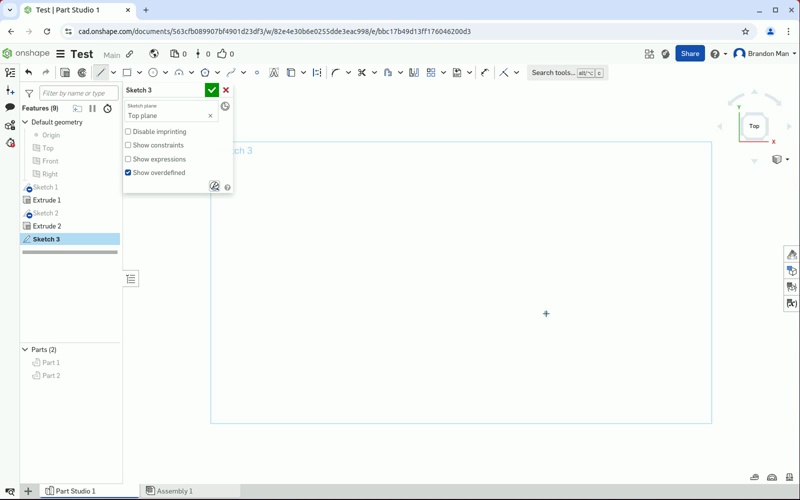
mouse_move(576, 313)
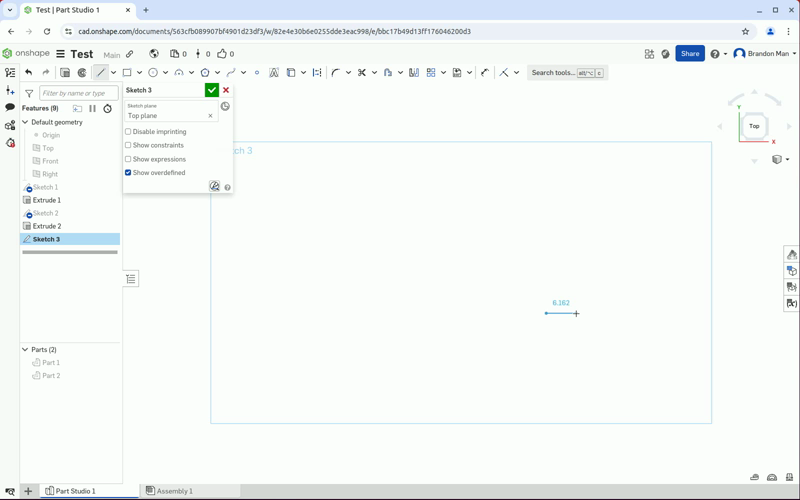
mouse_move(550, 312)
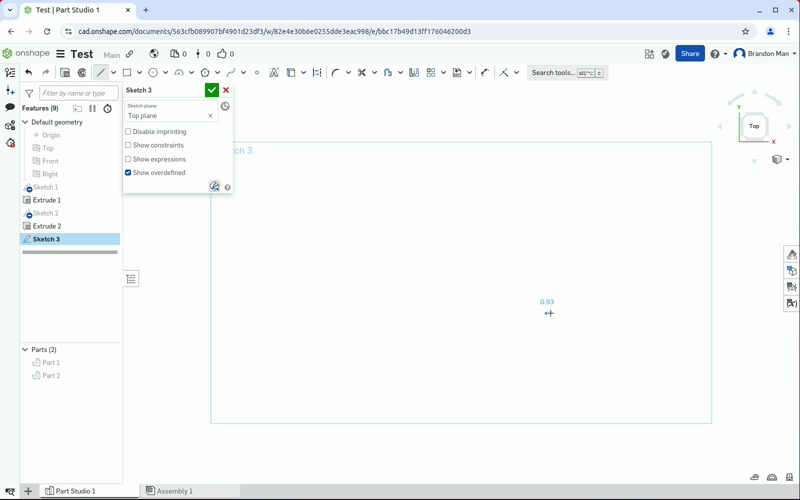
scroll(6)
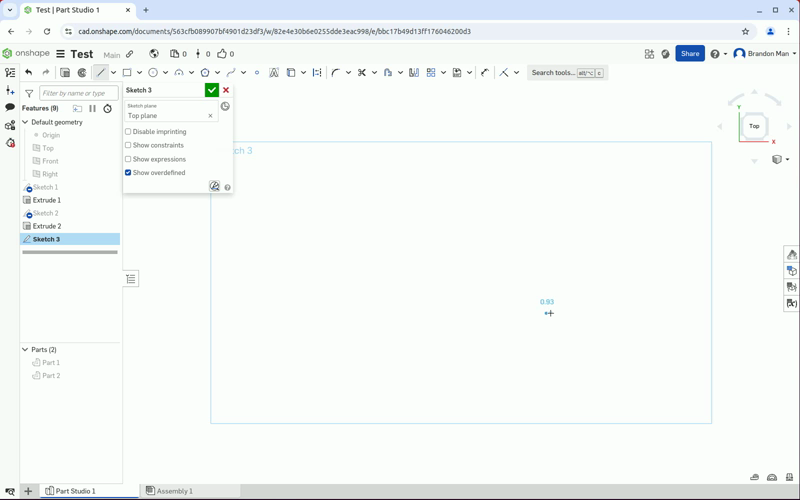
scroll(6)
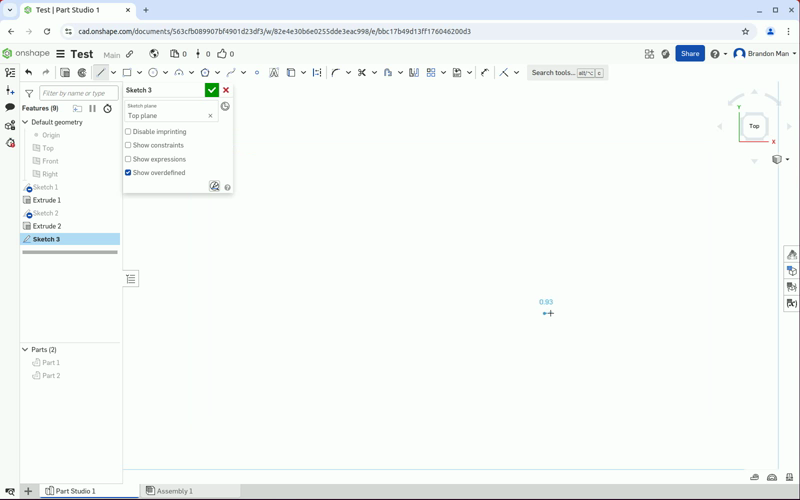
scroll(6)
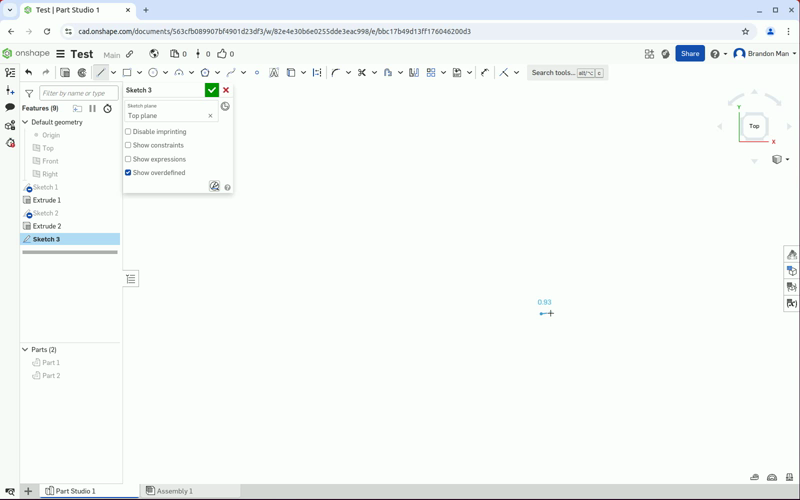
scroll(6)
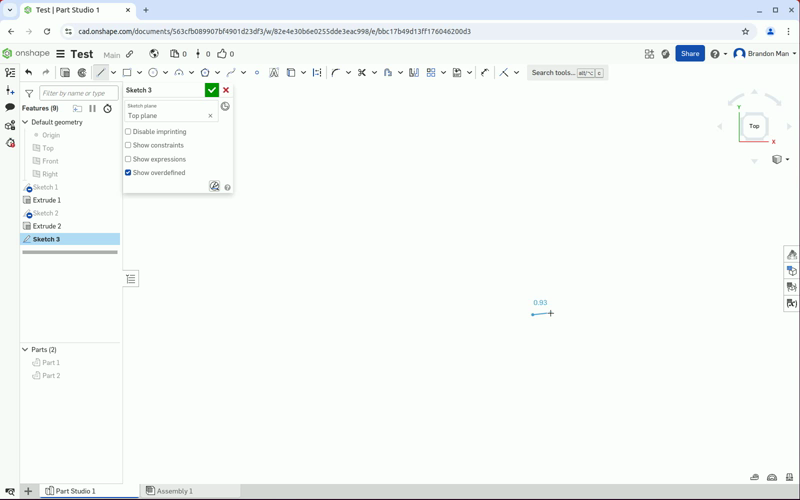
scroll(6)
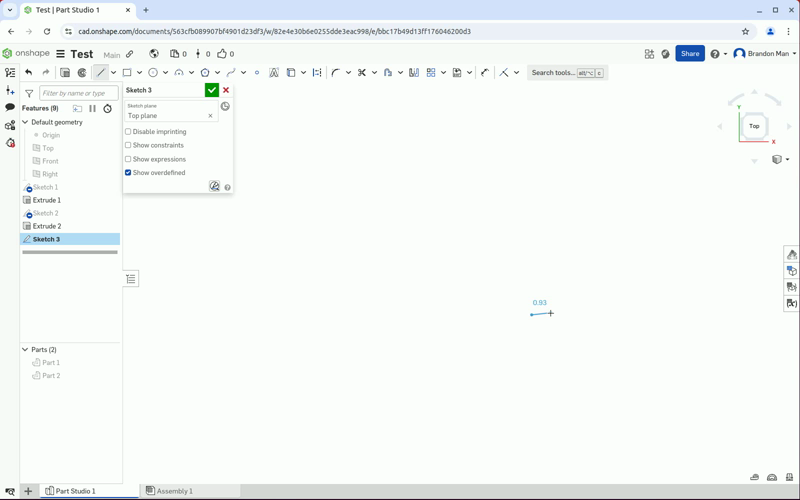
scroll(6)
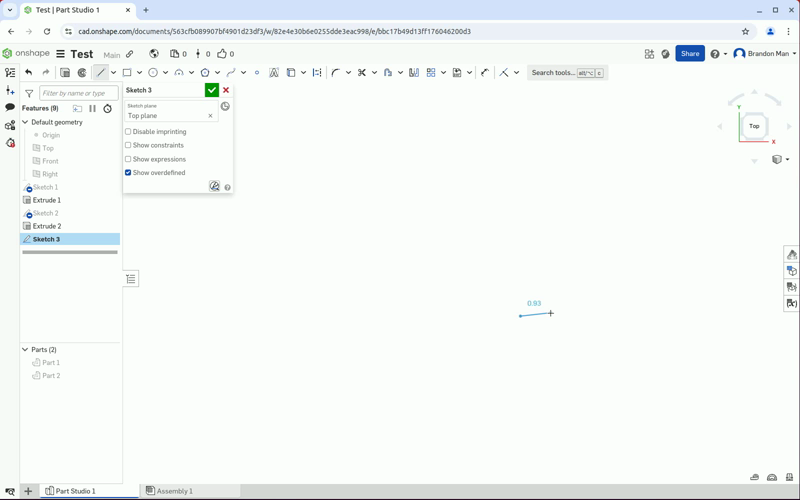
scroll(6)
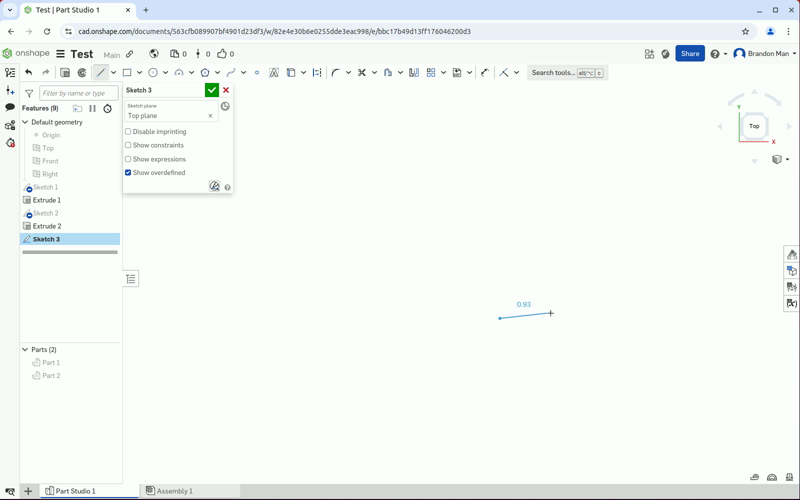
click(550, 312)
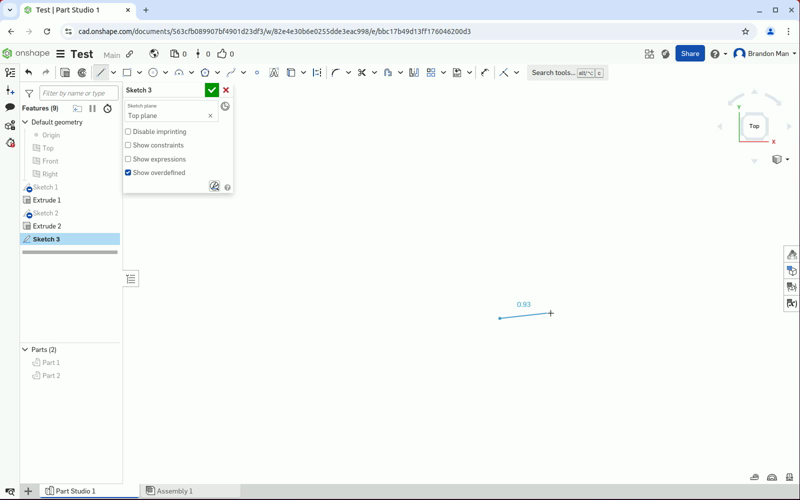
scroll(-6)
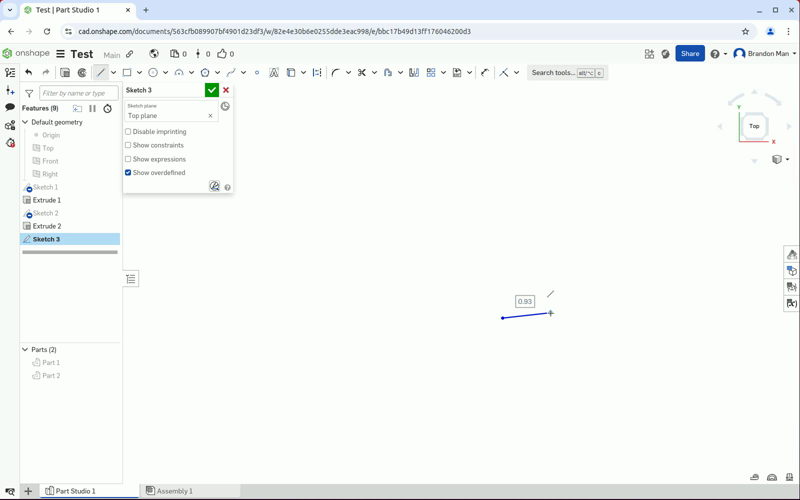
scroll(-6)
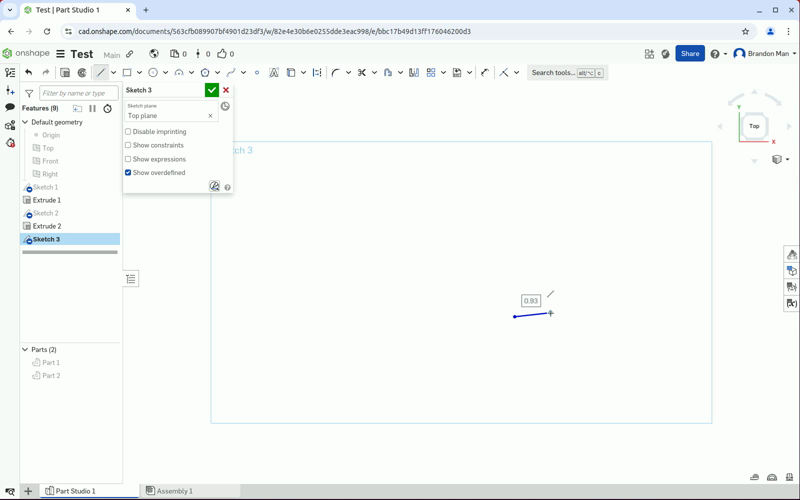
scroll(-6)
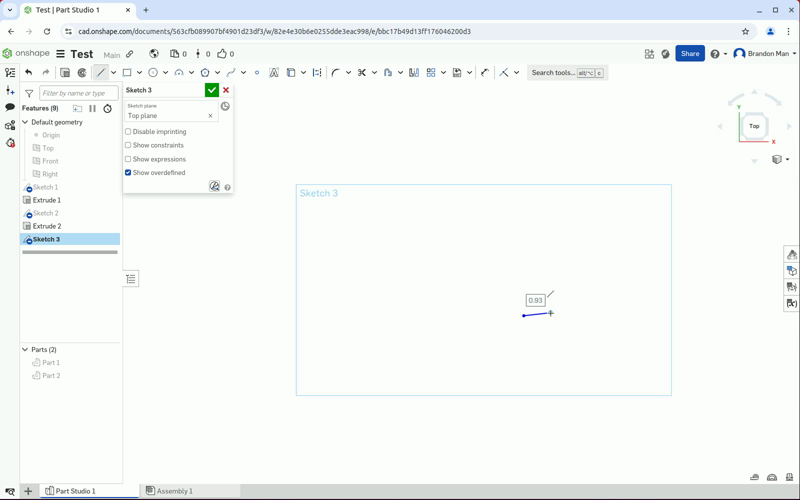
scroll(-6)
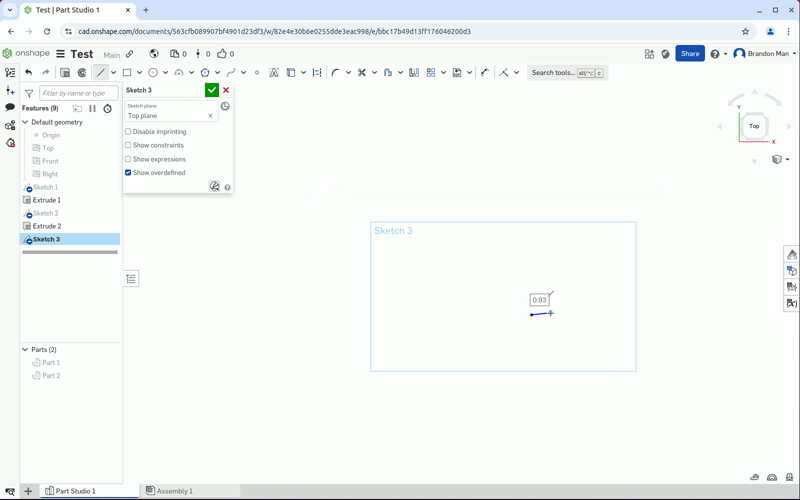
scroll(-6)
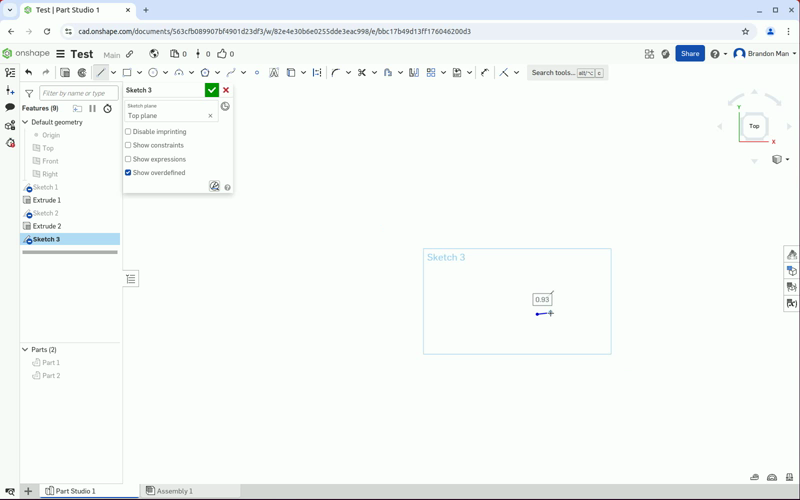
scroll(-6)
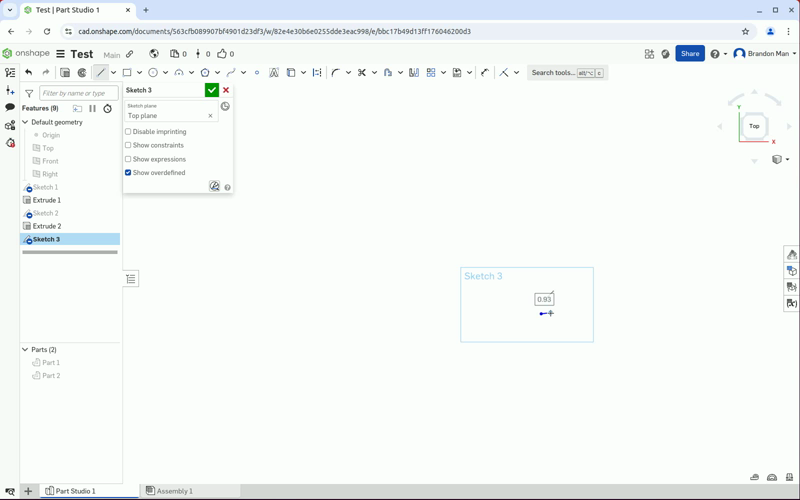
scroll(-6)
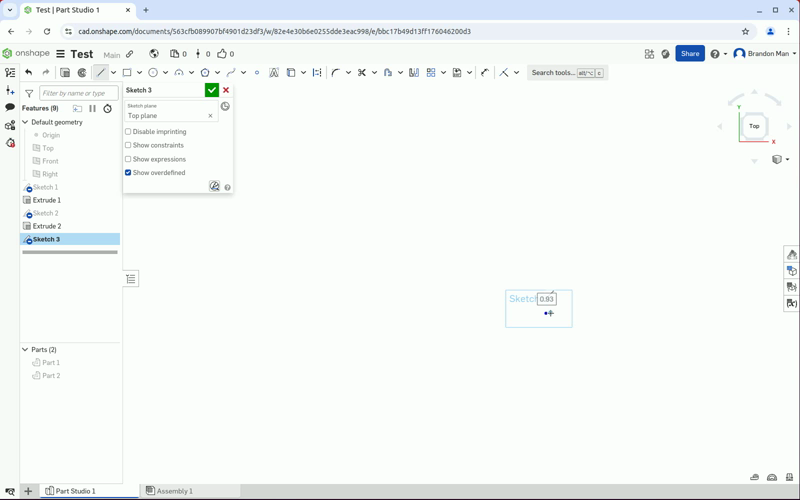
key_up(shift)
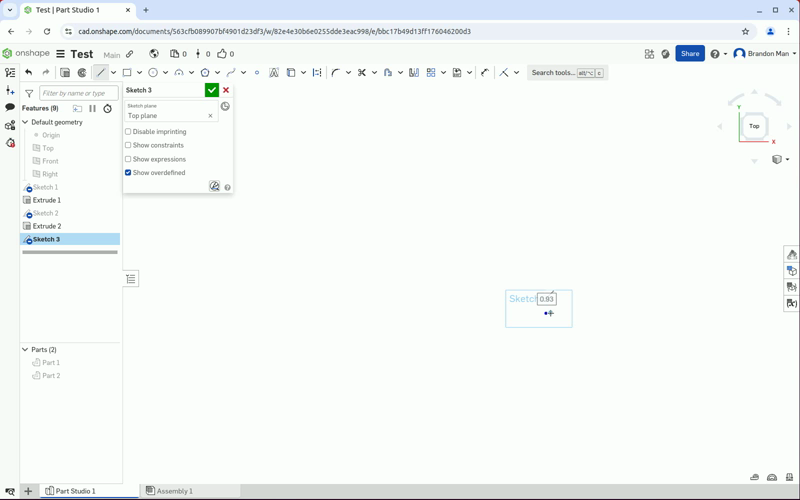
key(esc)
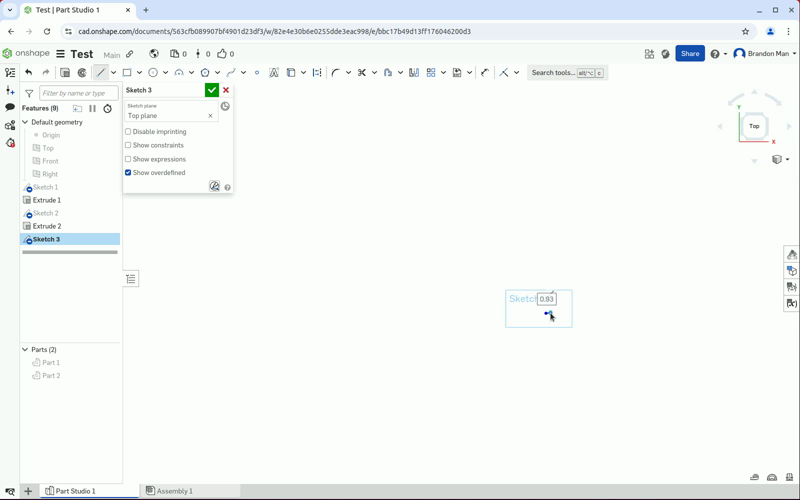
key(a)
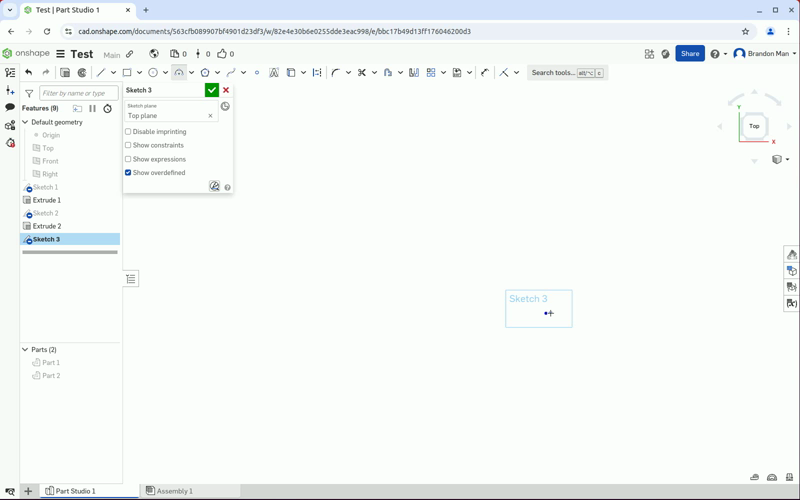
mouse_move(550, 312)
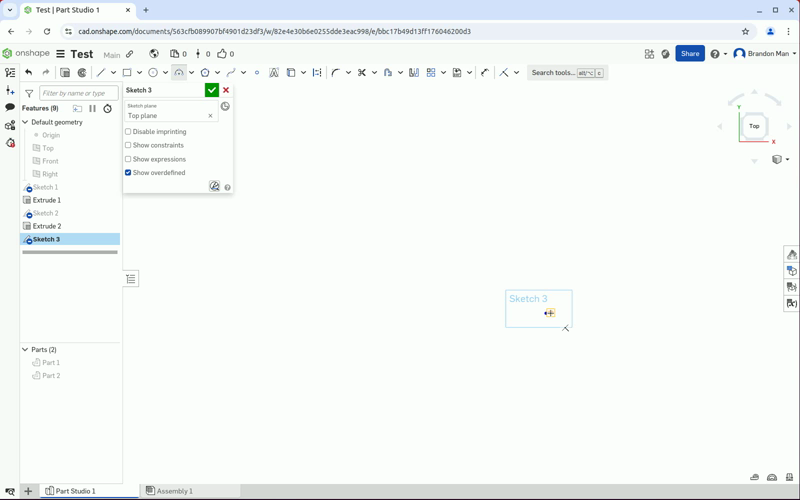
click(550, 312)
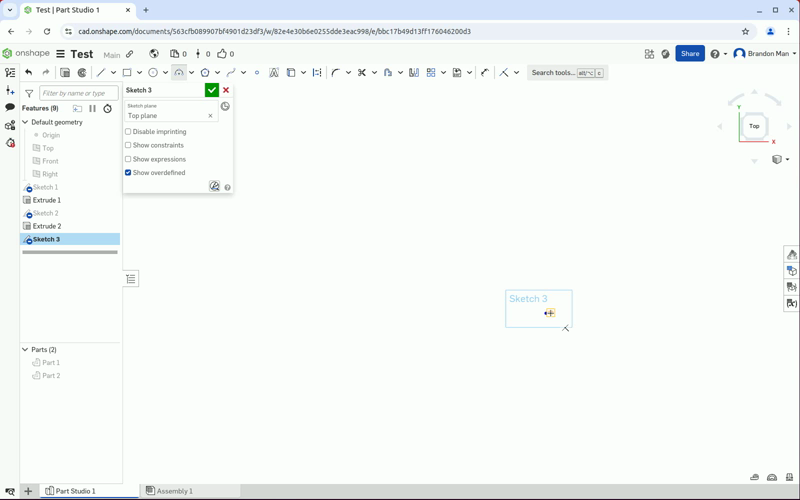
mouse_move(546, 313)
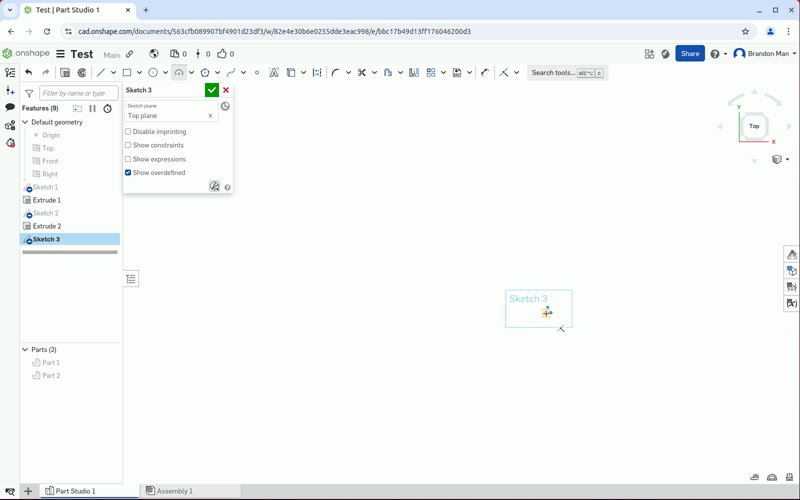
scroll(6)
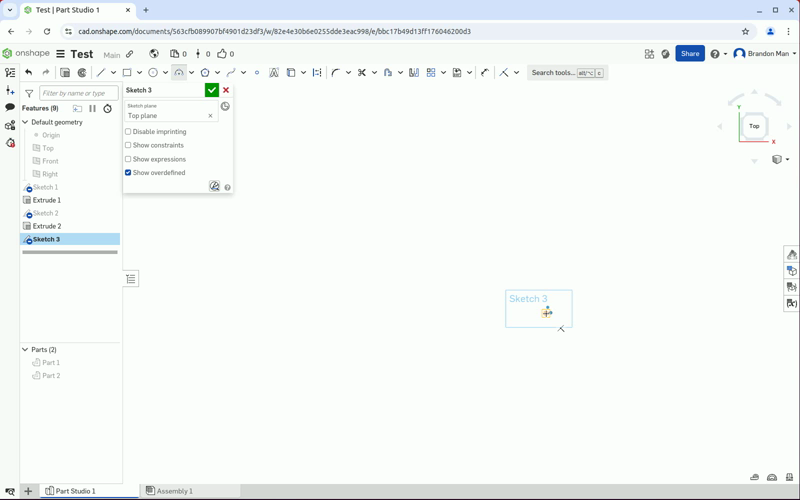
scroll(6)
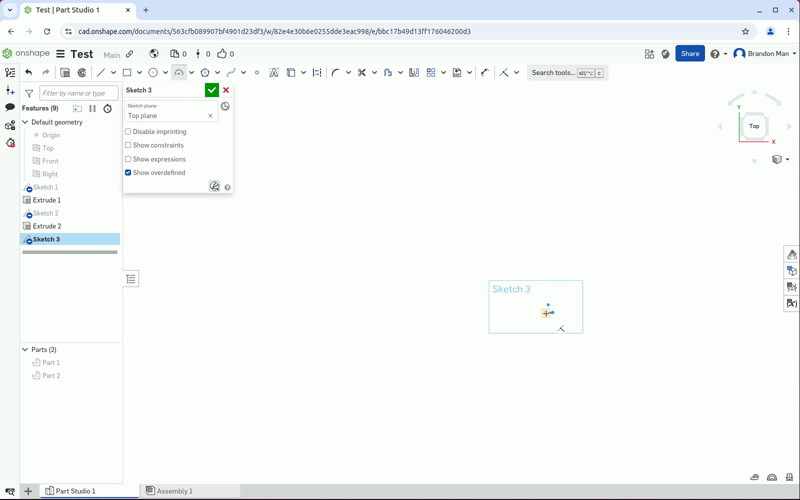
scroll(6)
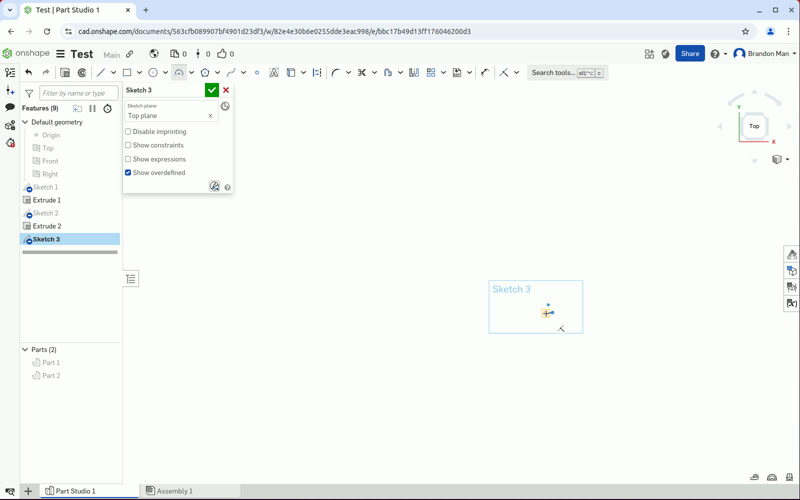
scroll(6)
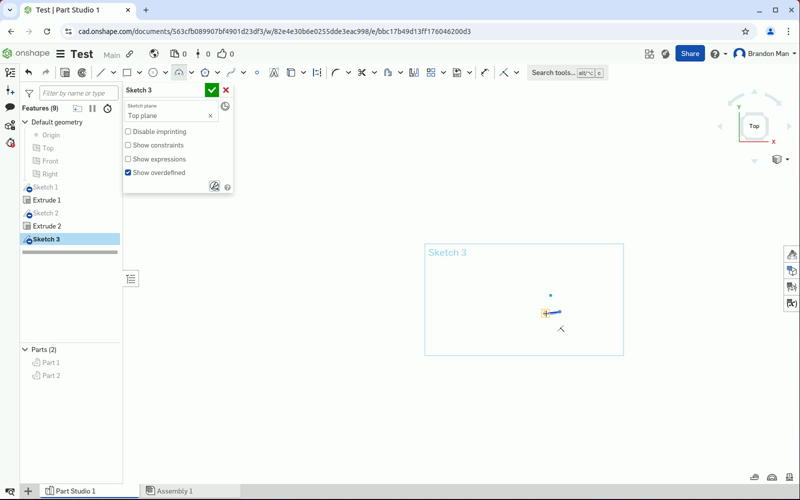
scroll(6)
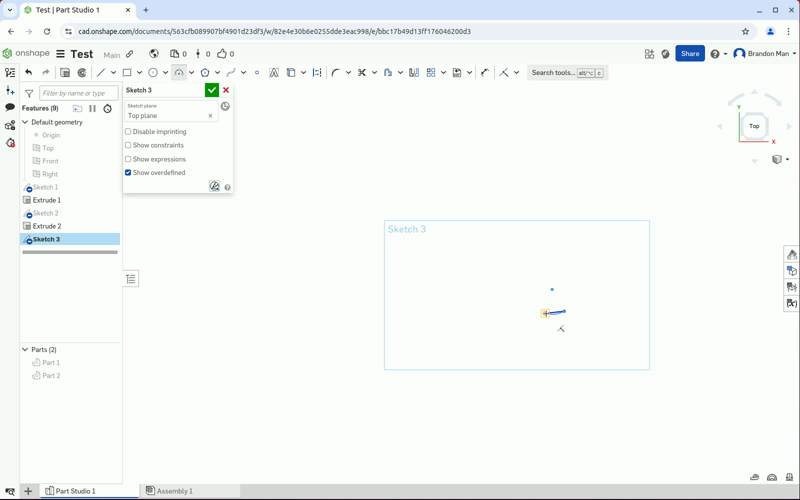
scroll(6)
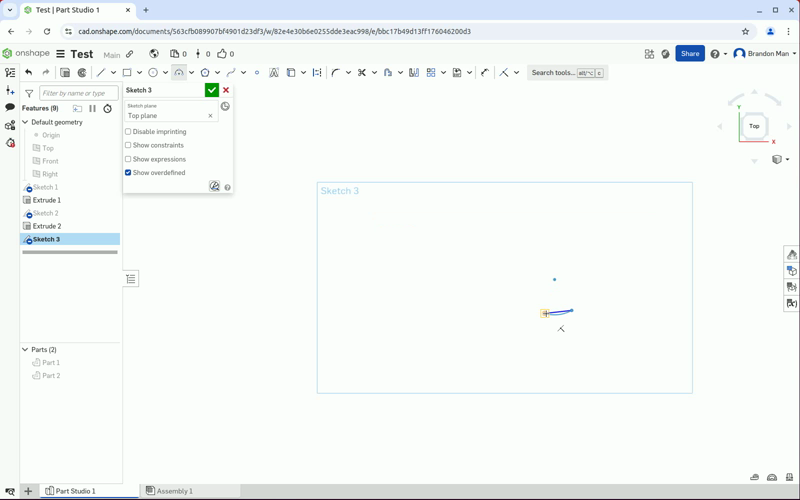
scroll(6)
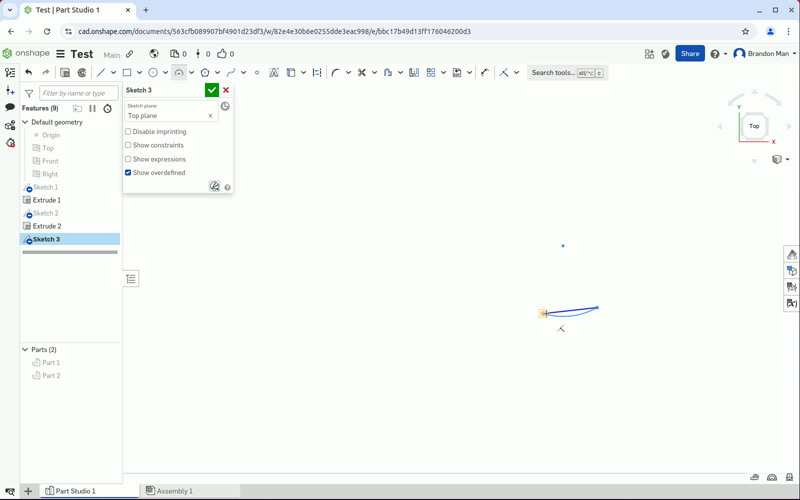
click(546, 313)
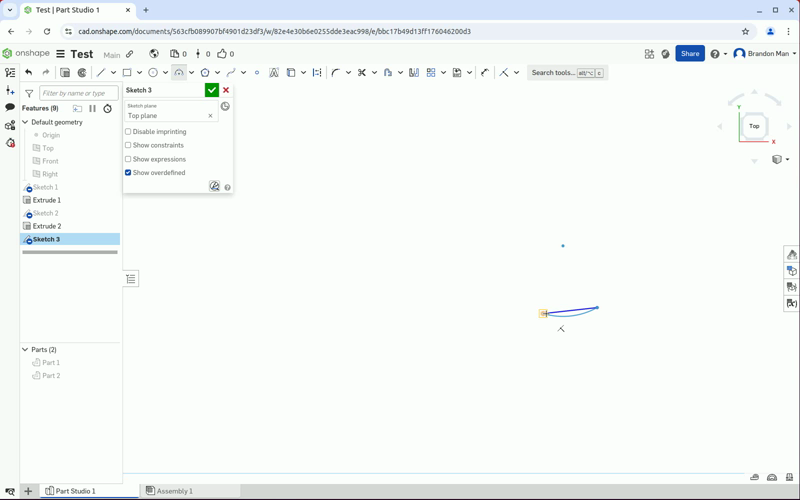
scroll(-6)
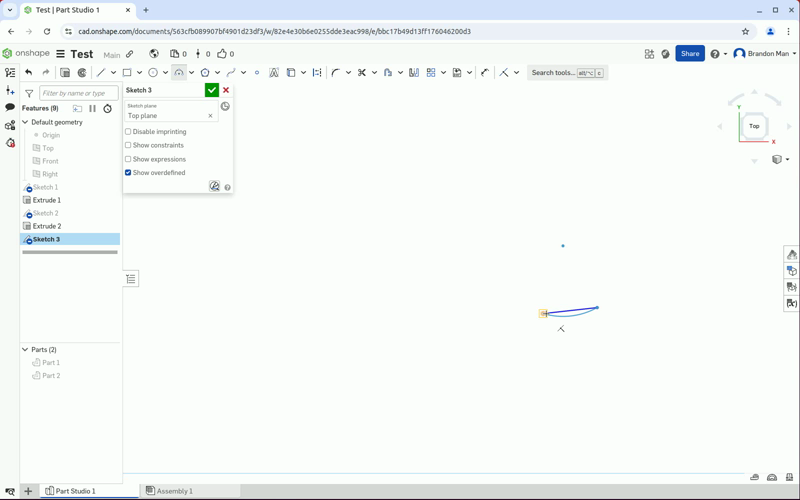
scroll(-6)
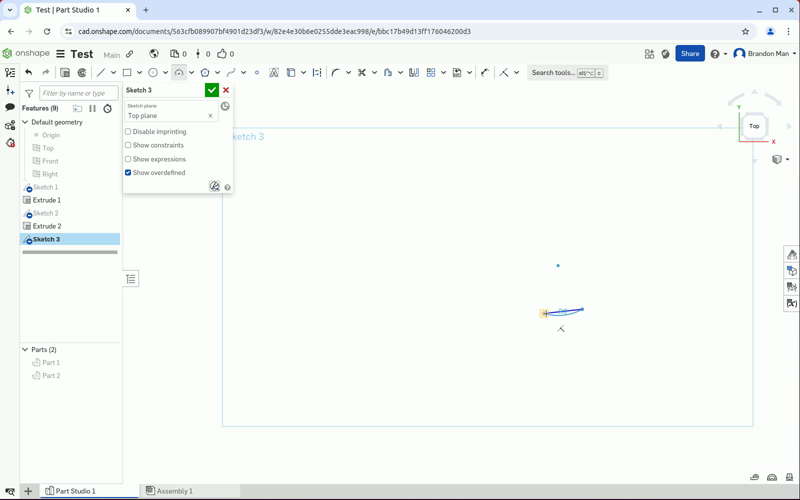
scroll(-6)
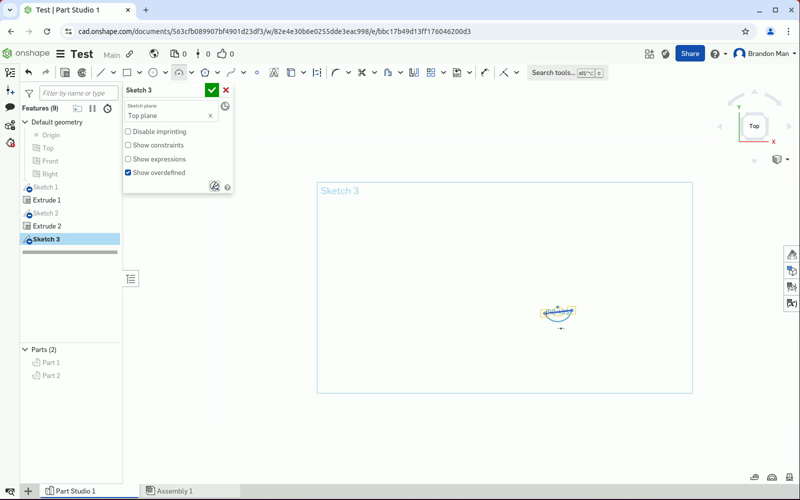
scroll(-6)
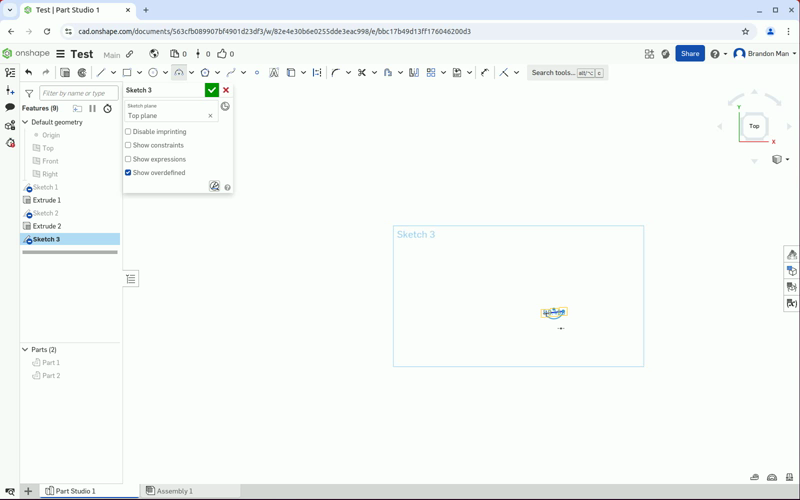
scroll(-6)
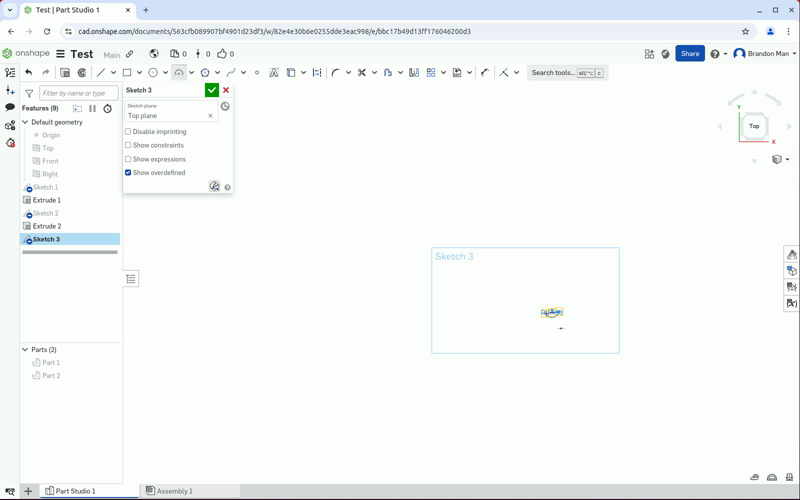
scroll(-6)
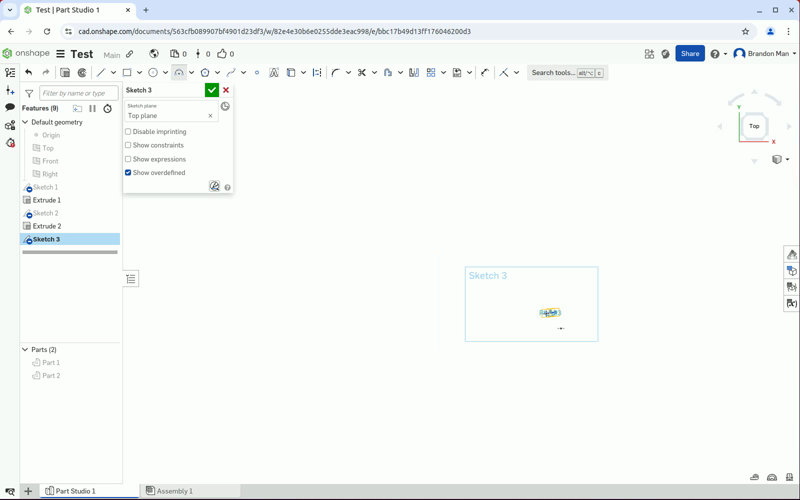
scroll(-6)
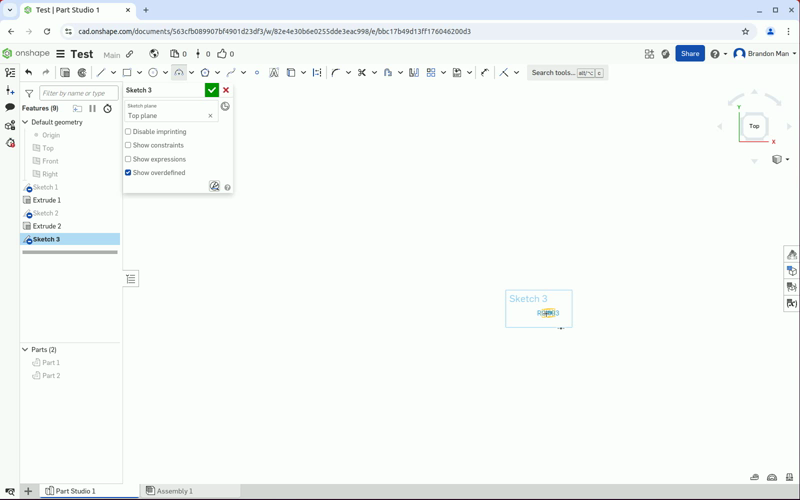
key_down(shift)
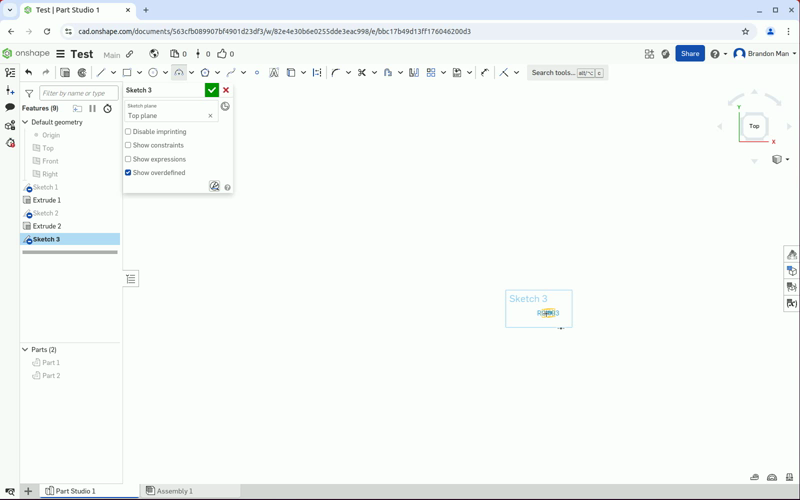
mouse_move(539, 251)
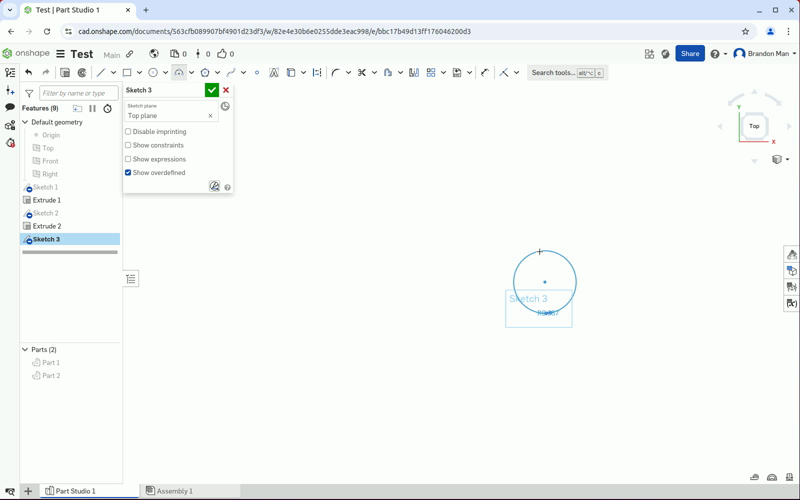
scroll(6)
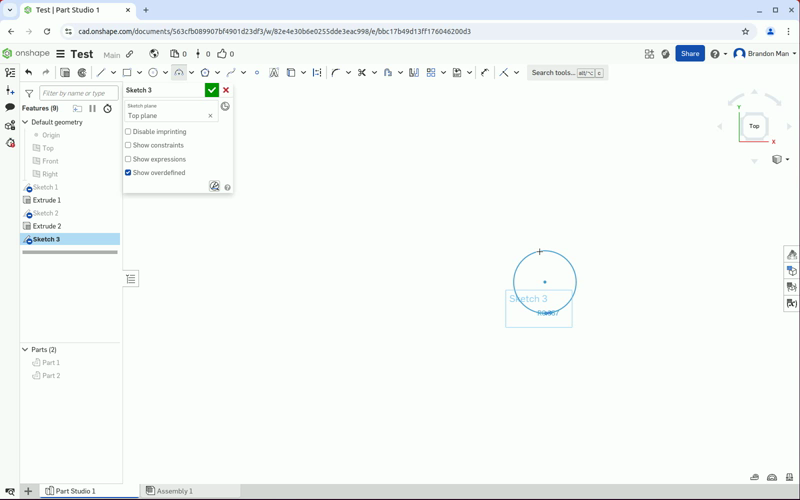
scroll(6)
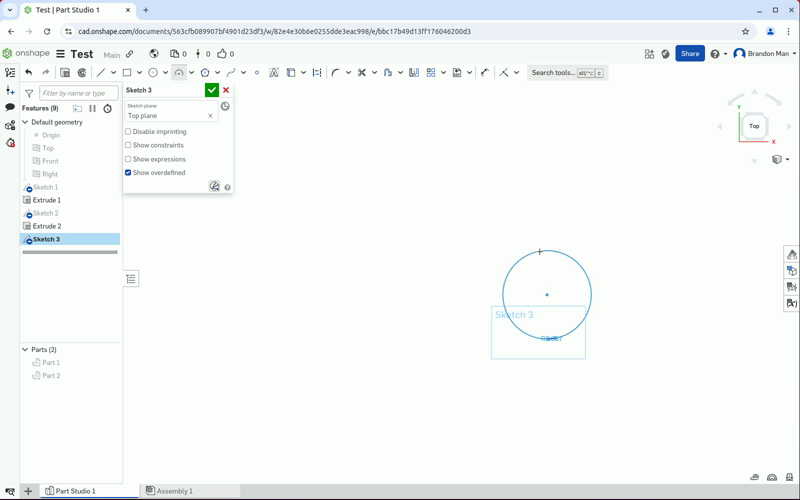
scroll(6)
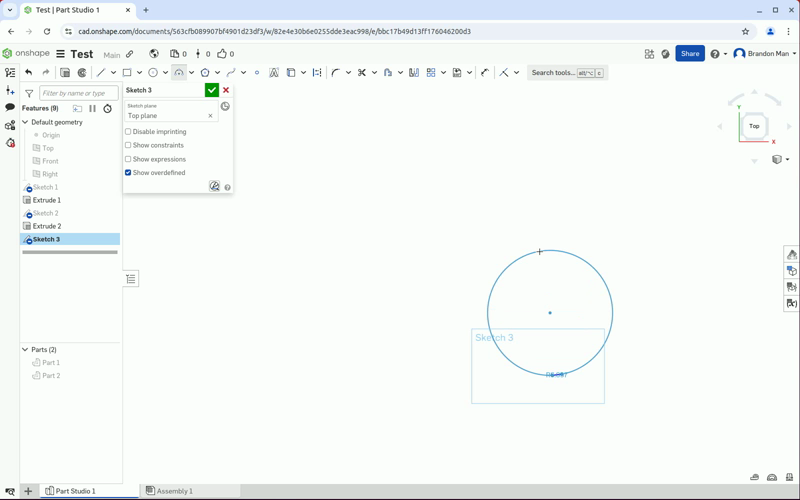
scroll(6)
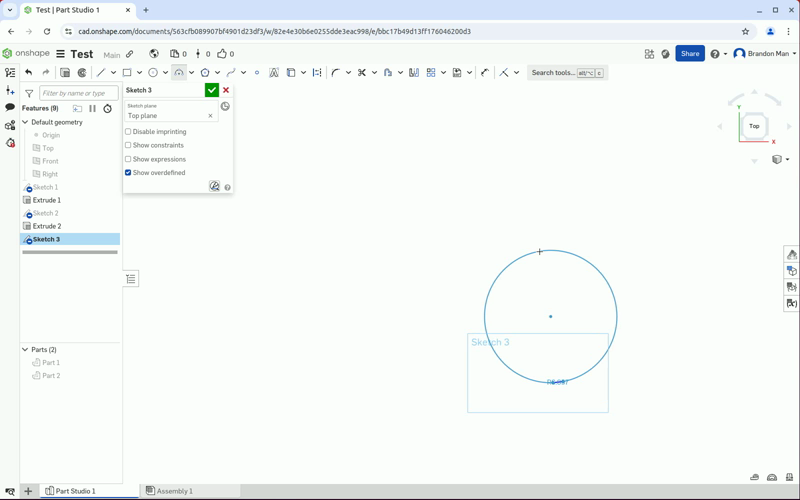
scroll(6)
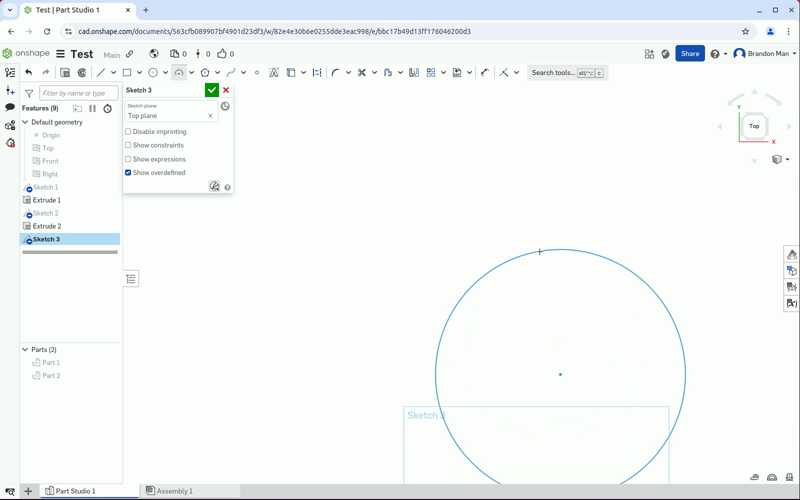
scroll(6)
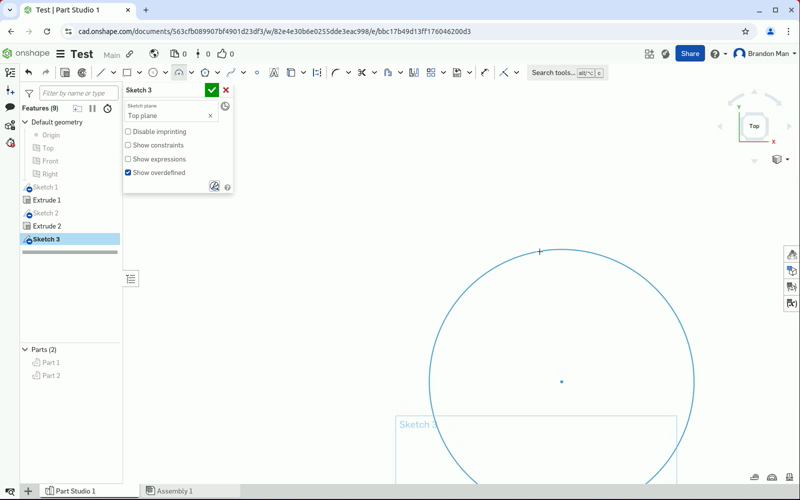
scroll(6)
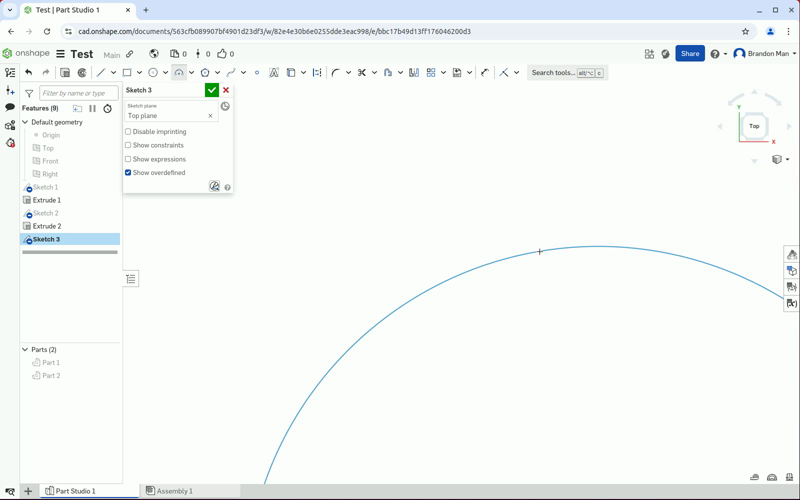
click(539, 251)
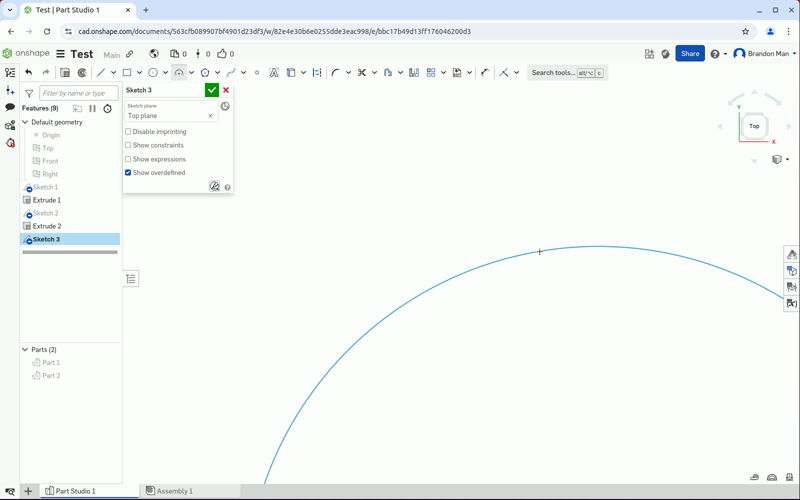
scroll(-6)
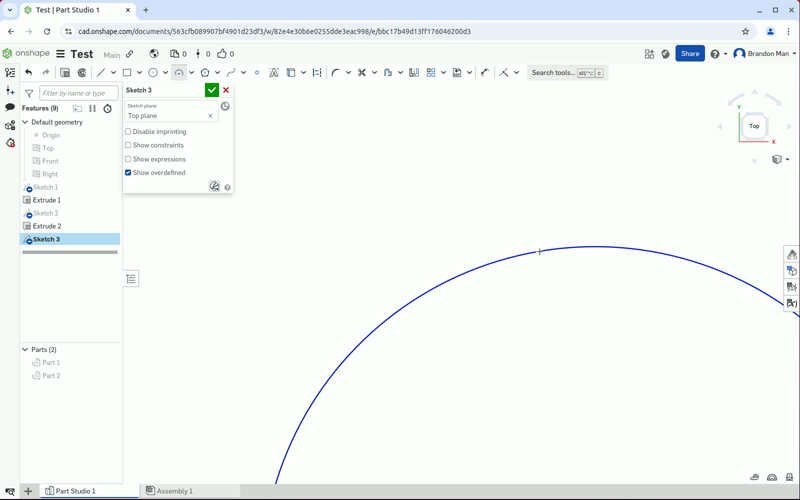
scroll(-6)
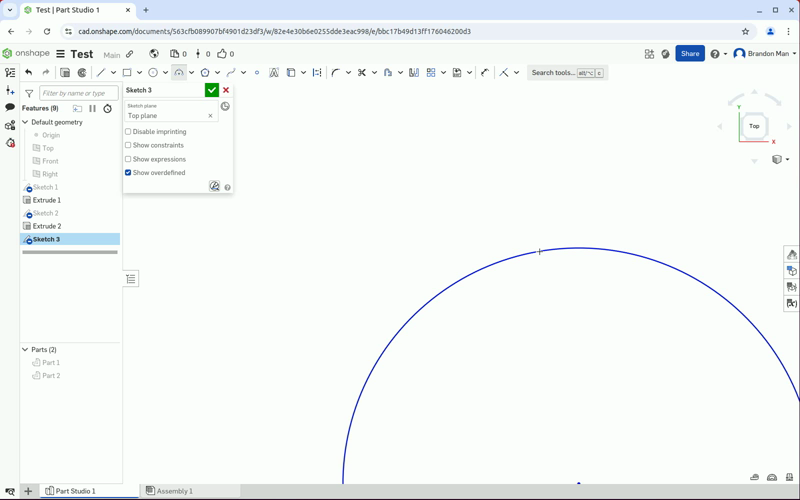
scroll(-6)
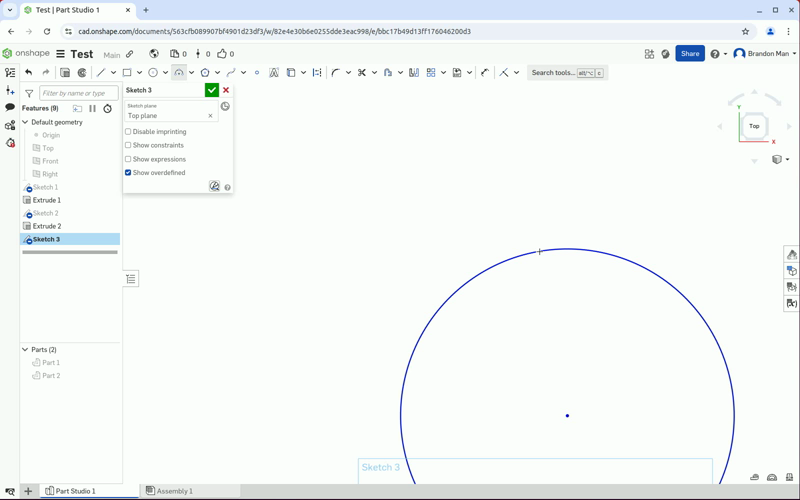
scroll(-6)
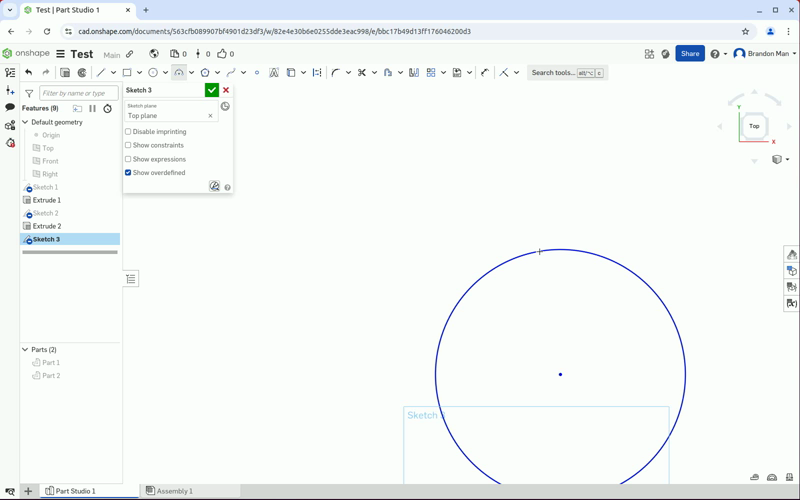
scroll(-6)
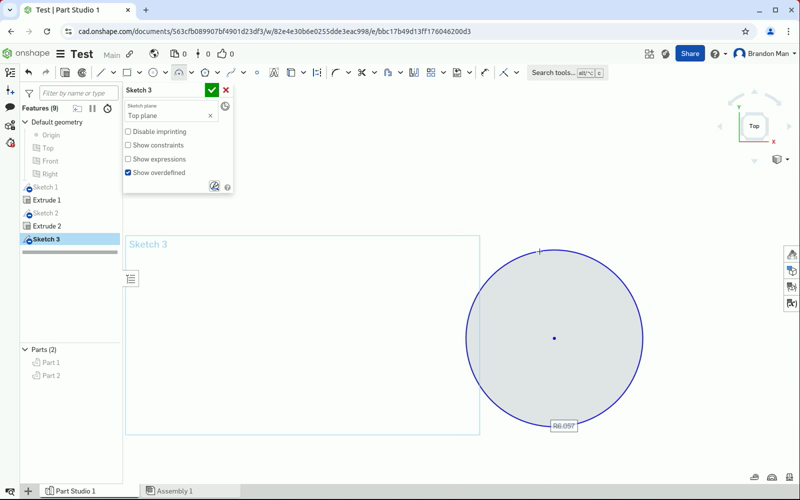
scroll(-6)
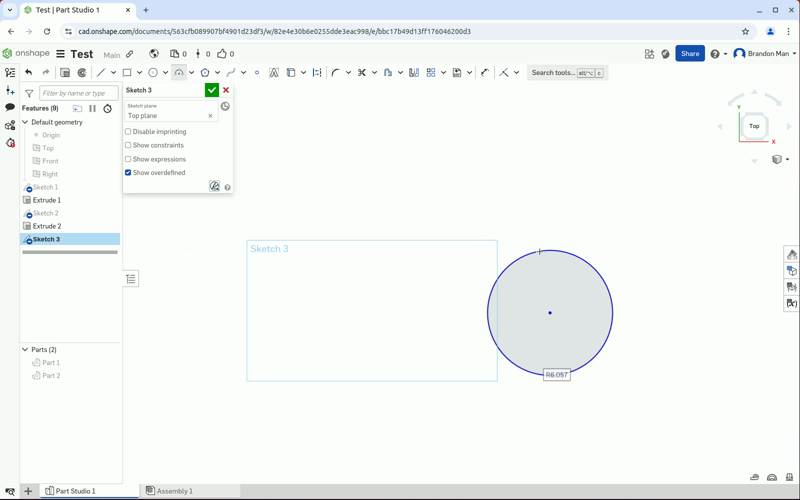
scroll(-6)
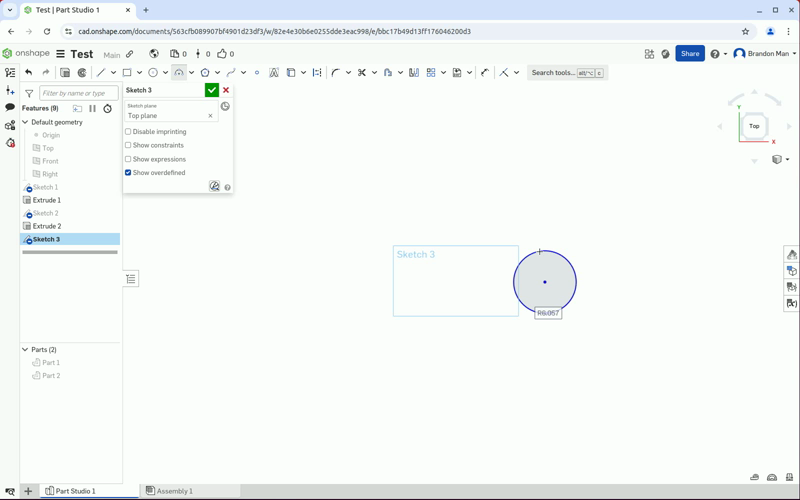
key_up(shift)
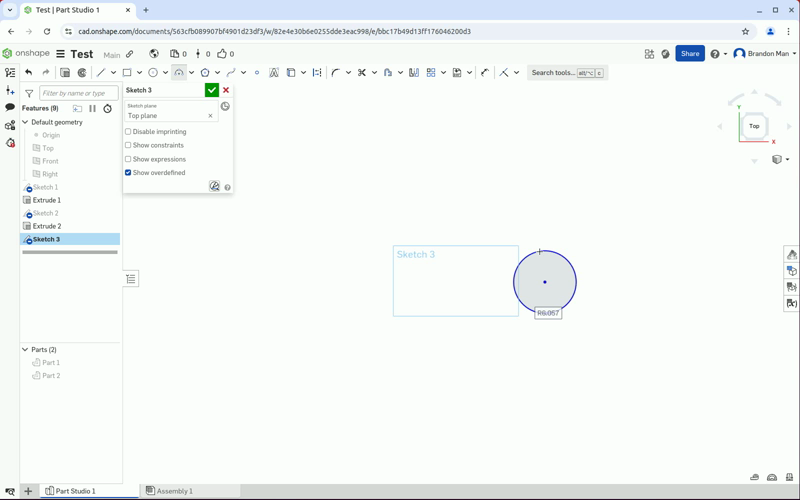
key(esc)
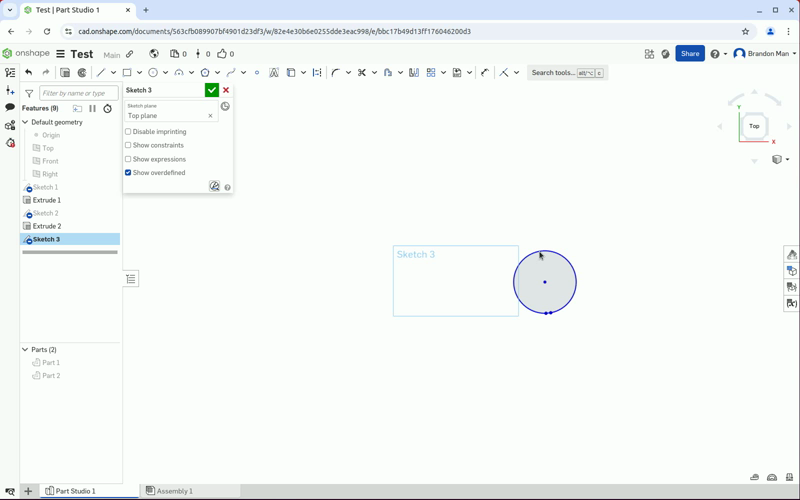
key(c)
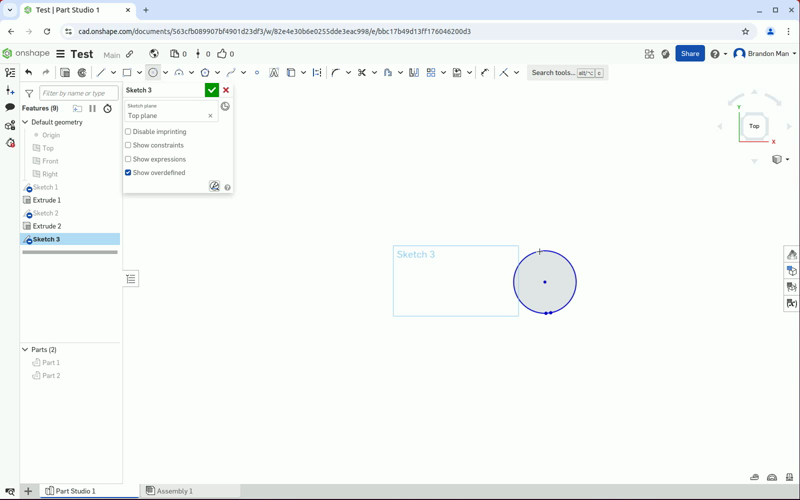
key_down(shift)
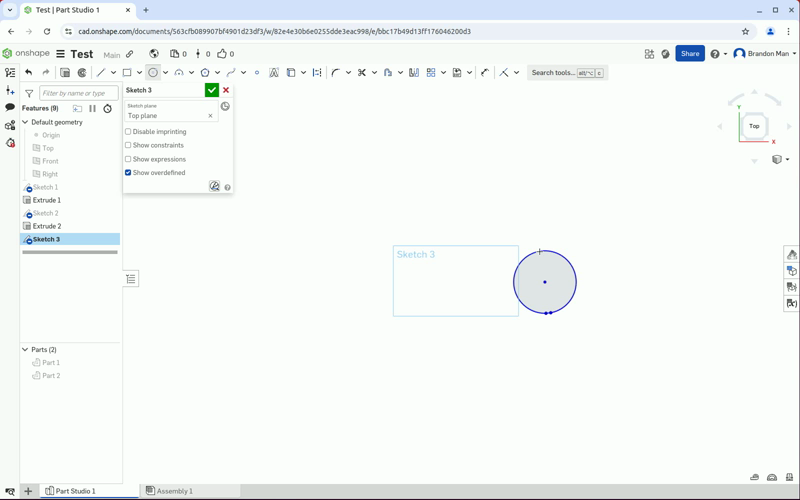
mouse_move(543, 282)
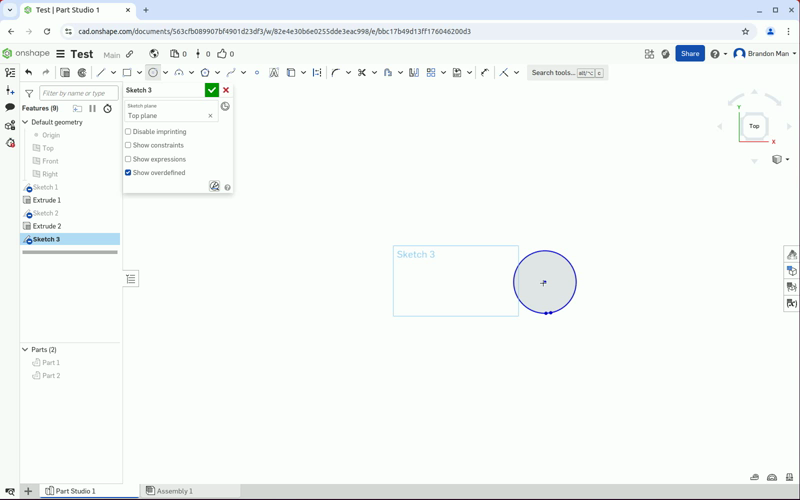
scroll(6)
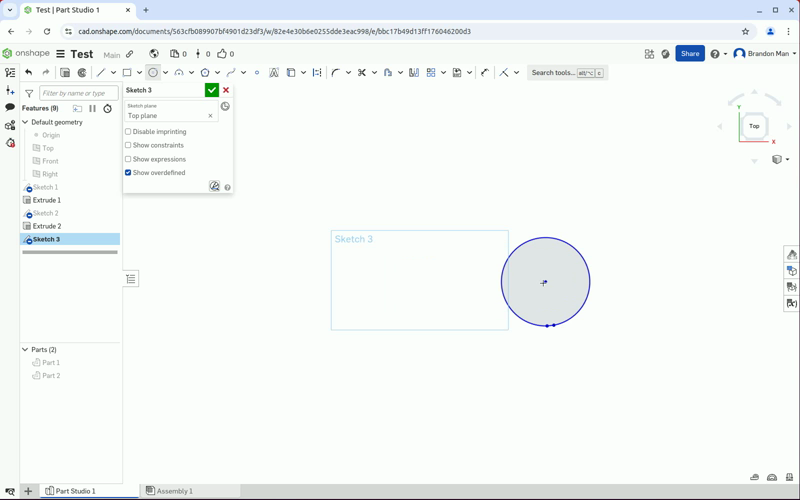
scroll(6)
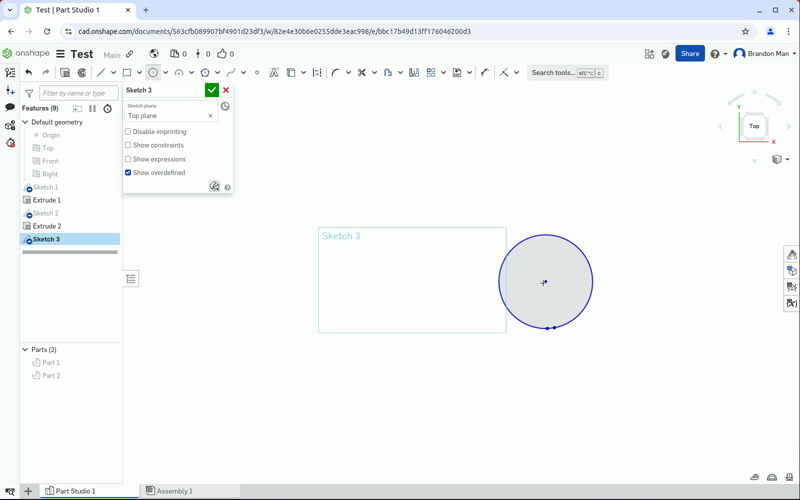
scroll(6)
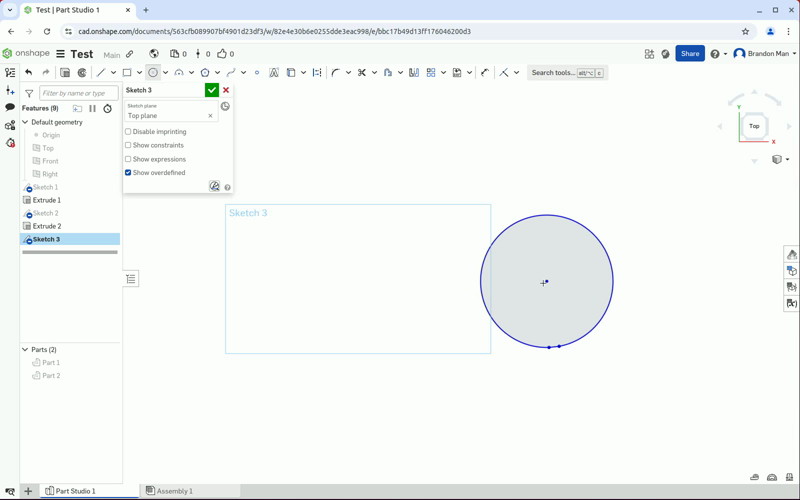
scroll(6)
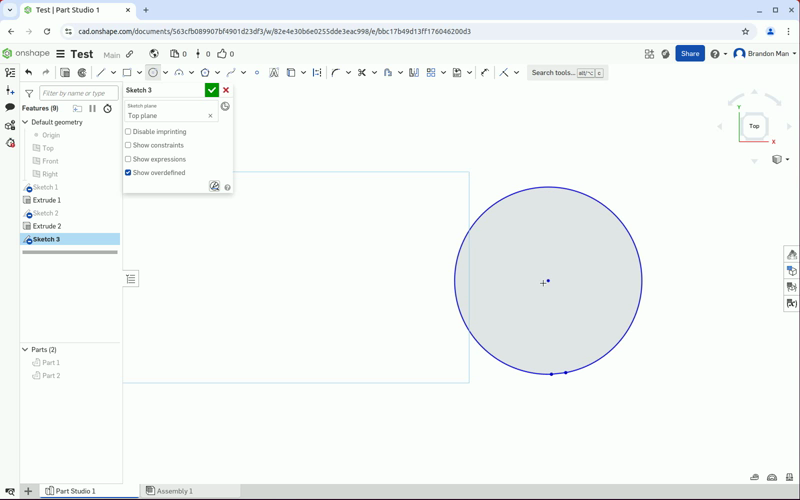
scroll(6)
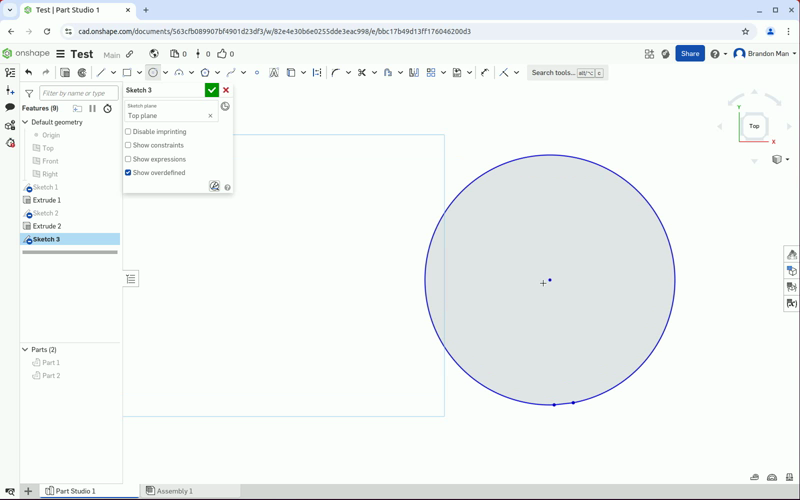
scroll(6)
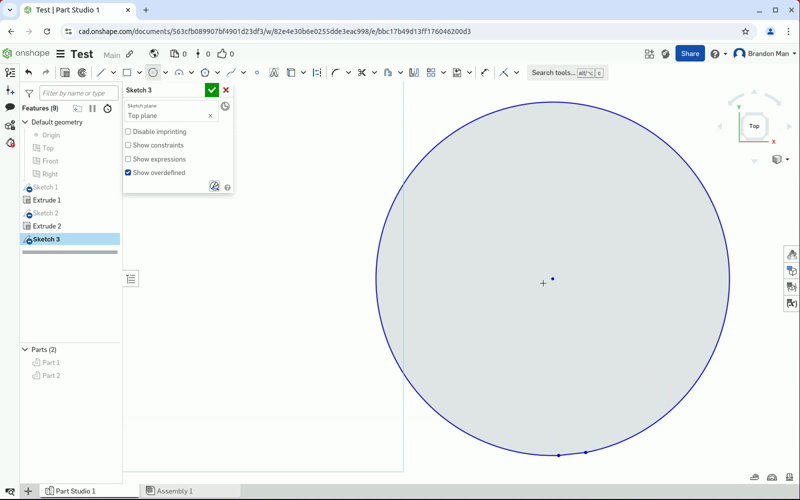
scroll(6)
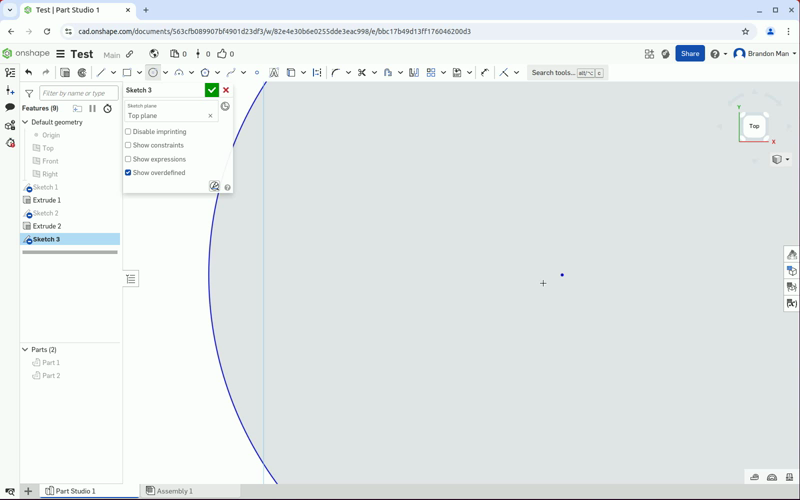
click(543, 282)
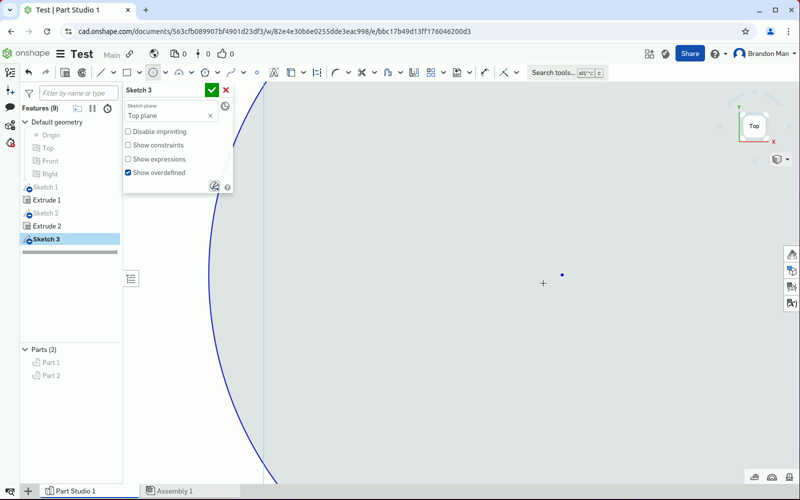
scroll(-6)
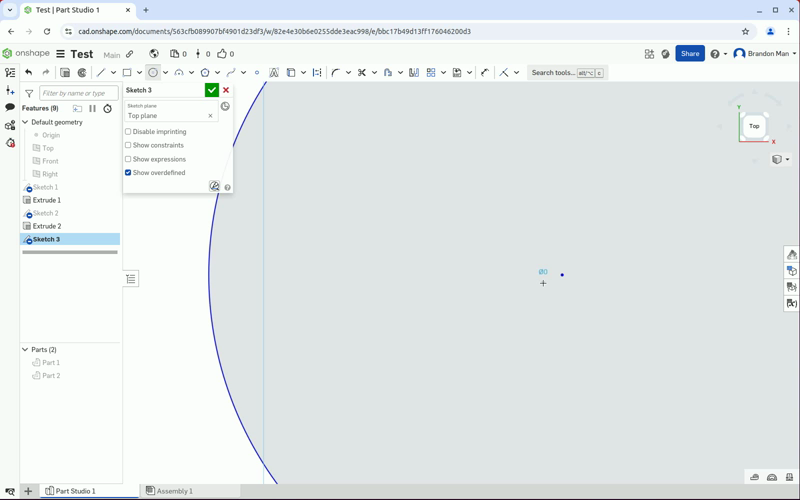
scroll(-6)
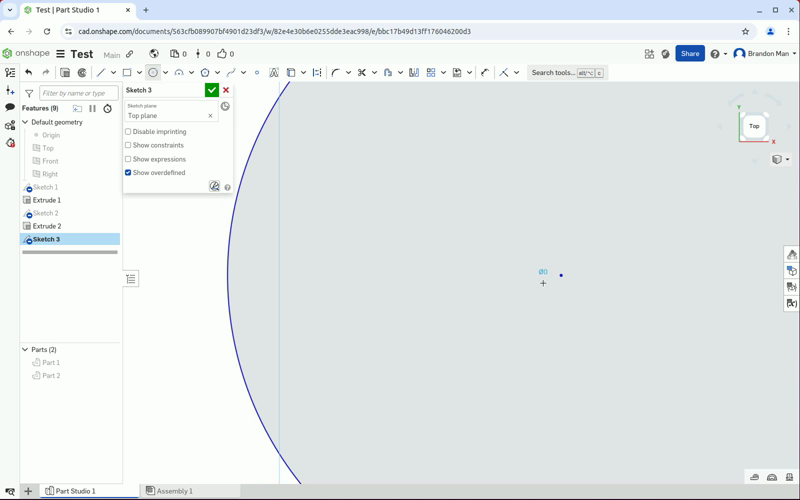
scroll(-6)
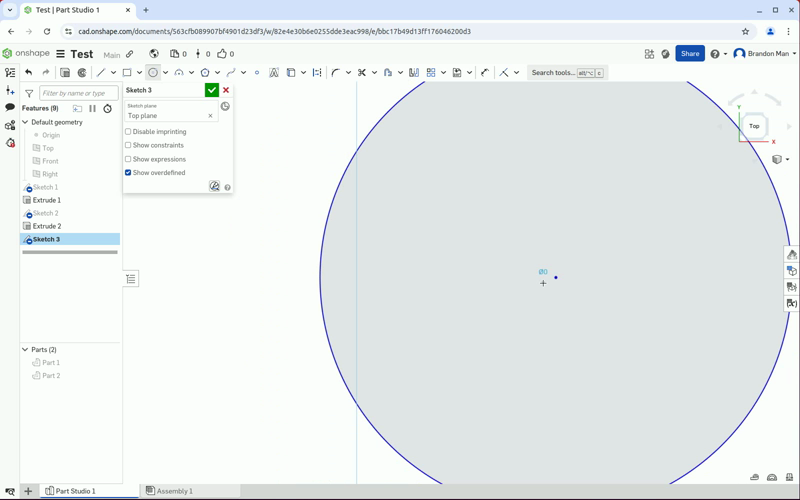
scroll(-6)
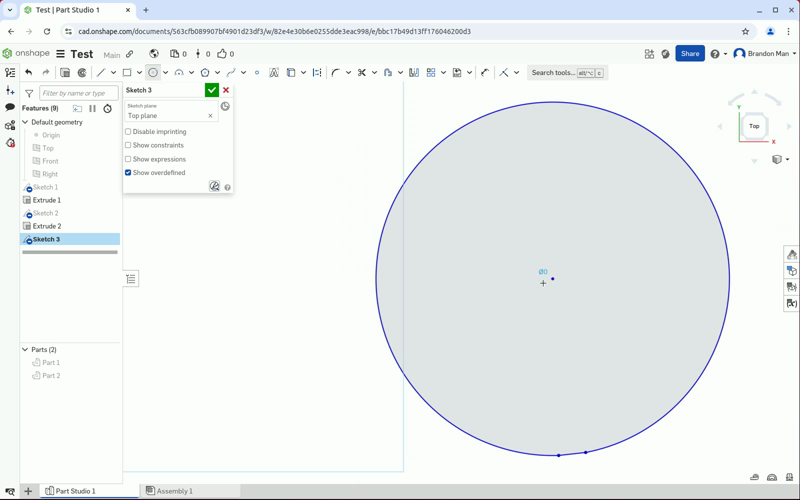
scroll(-6)
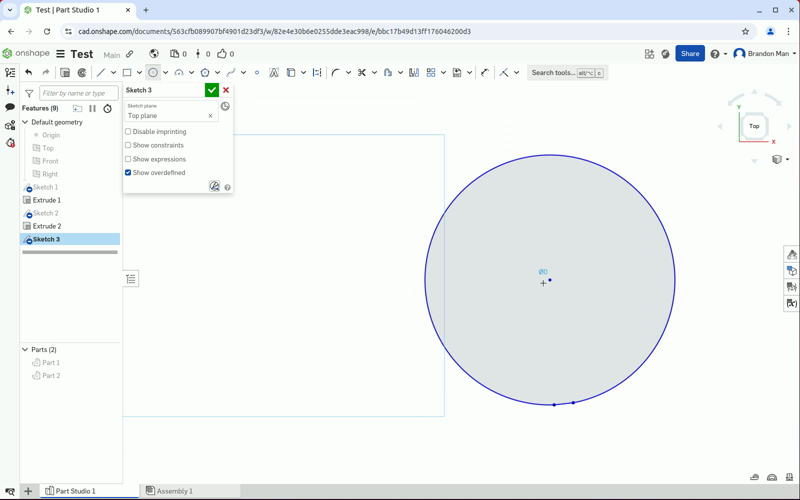
scroll(-6)
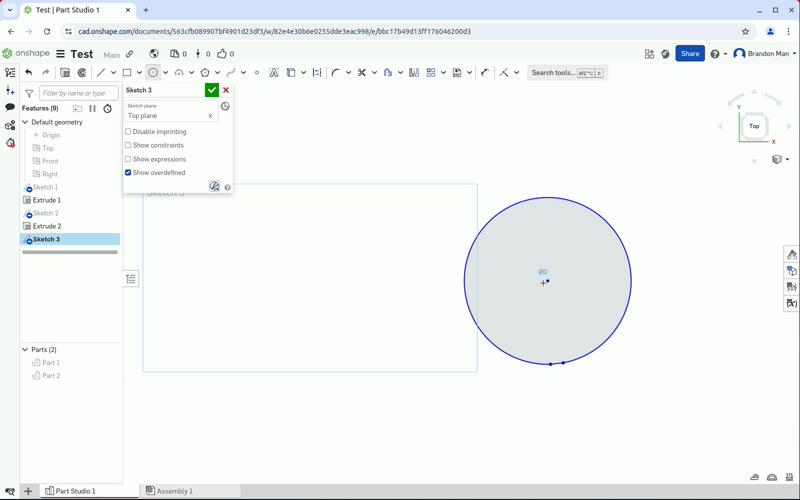
scroll(-6)
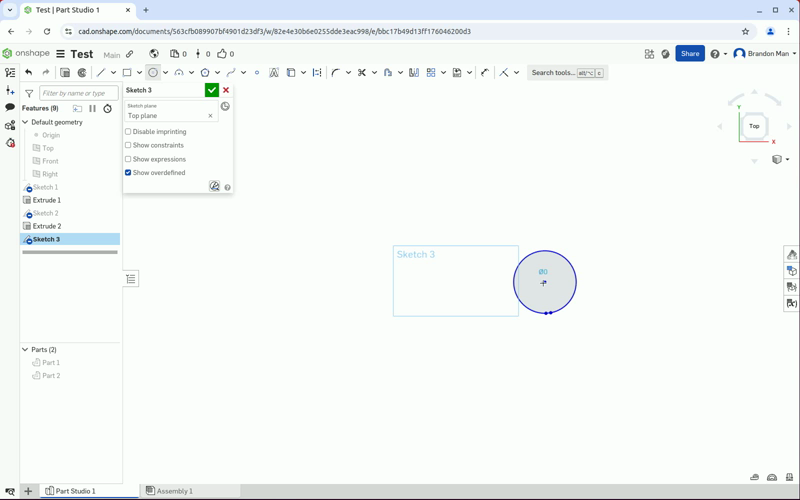
key_up(shift)
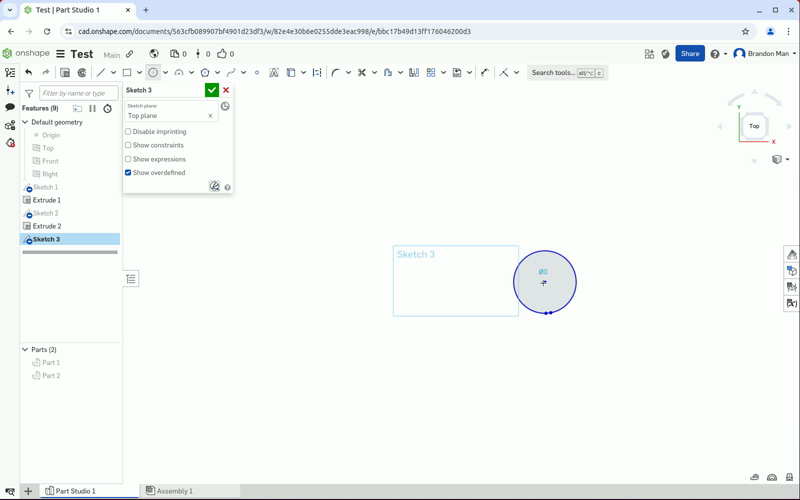
mouse_move(558, 282)
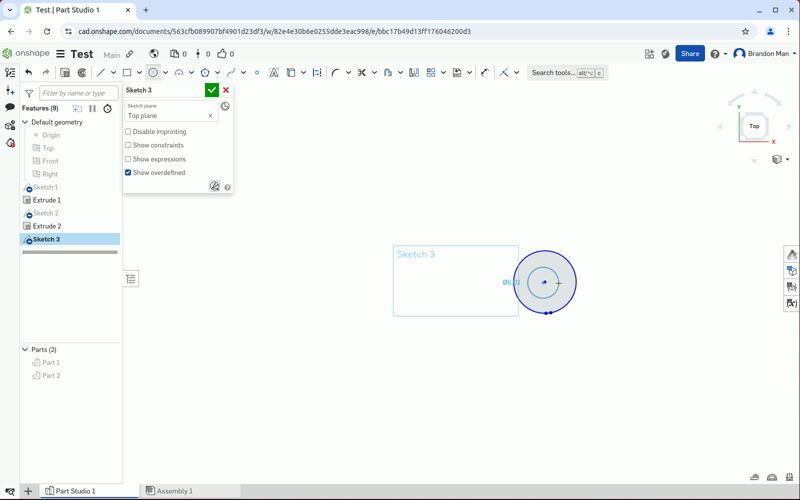
click(558, 282)
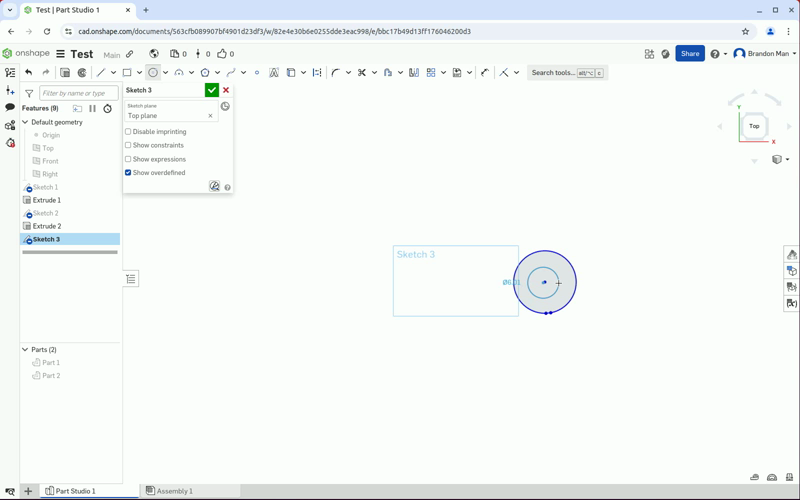
key(esc)
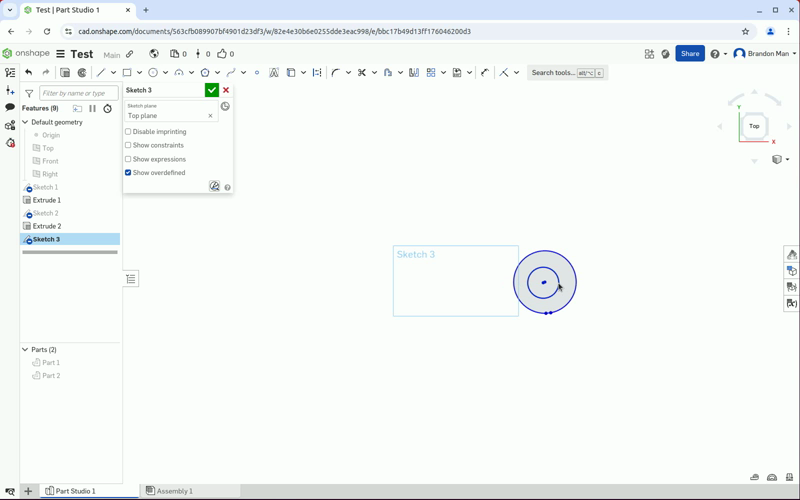
mouse_move(523, 278)
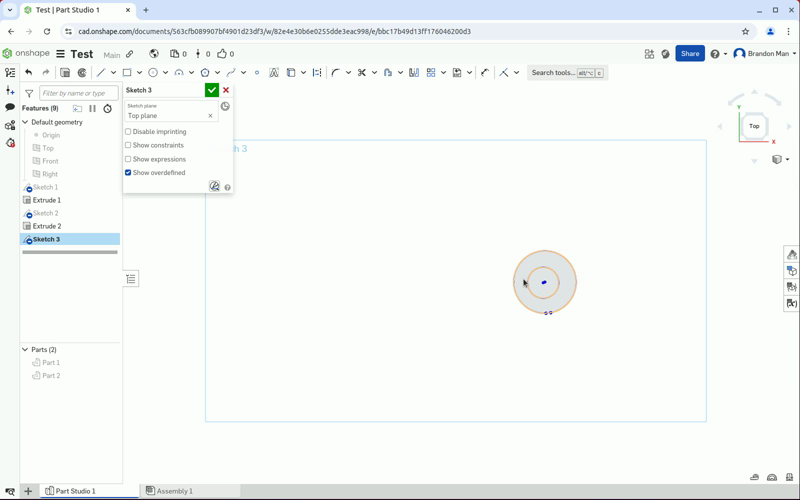
click(523, 278)
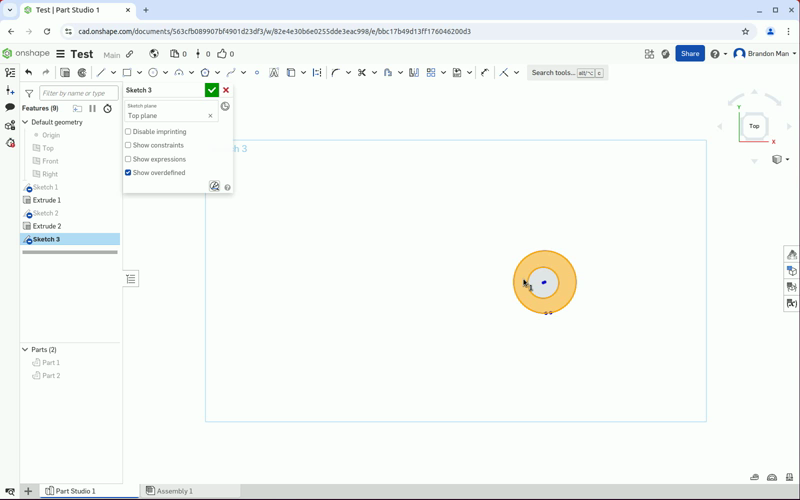
mouse_move(73, 352)
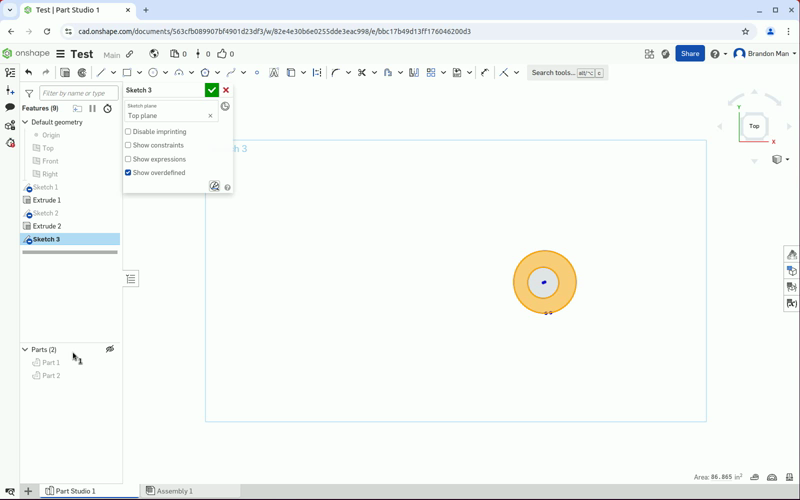
key(shift+y)
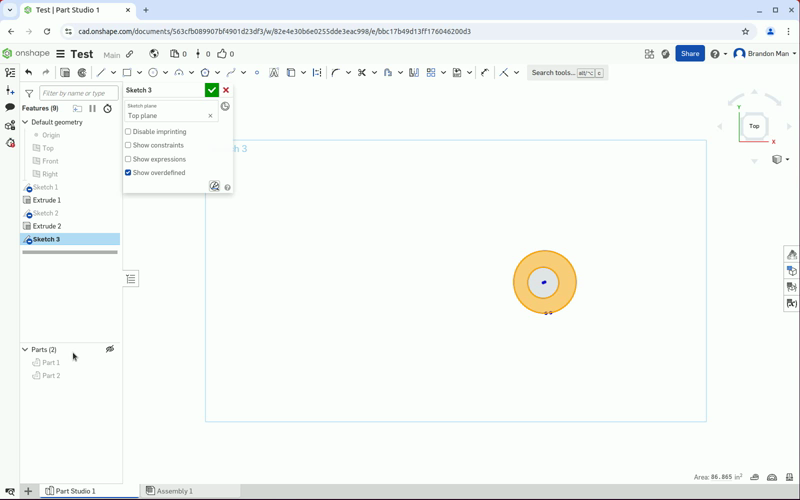
key(shift+e)
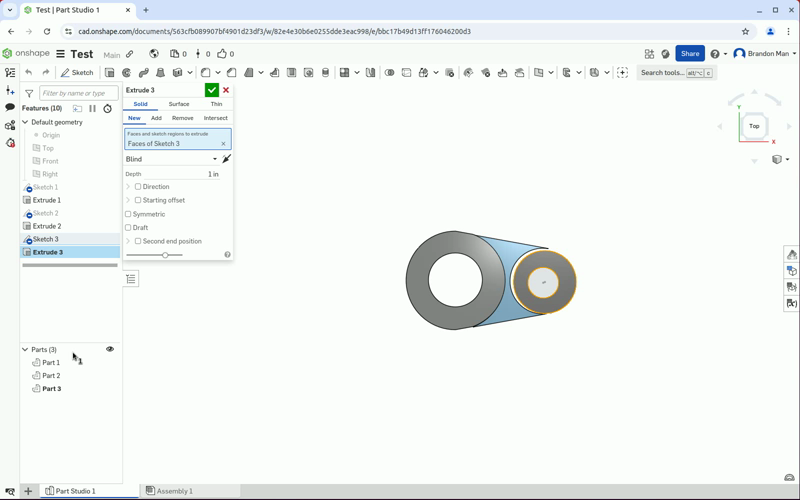
mouse_move(143, 106)
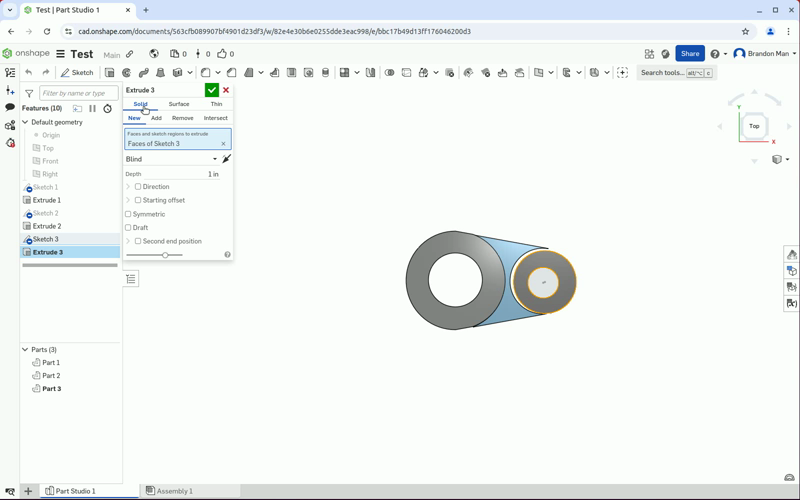
click(143, 106)
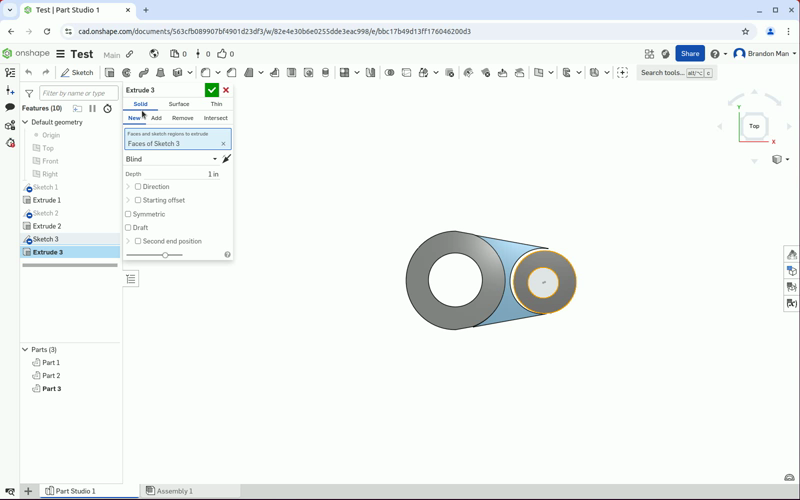
mouse_move(137, 120)
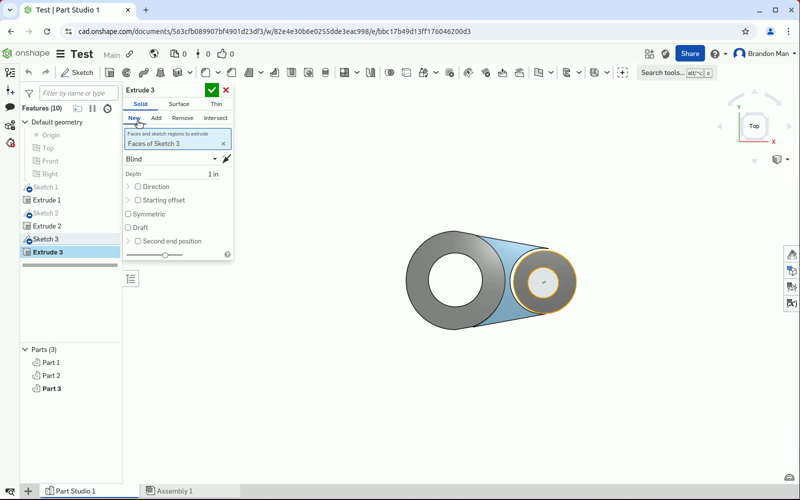
click(137, 120)
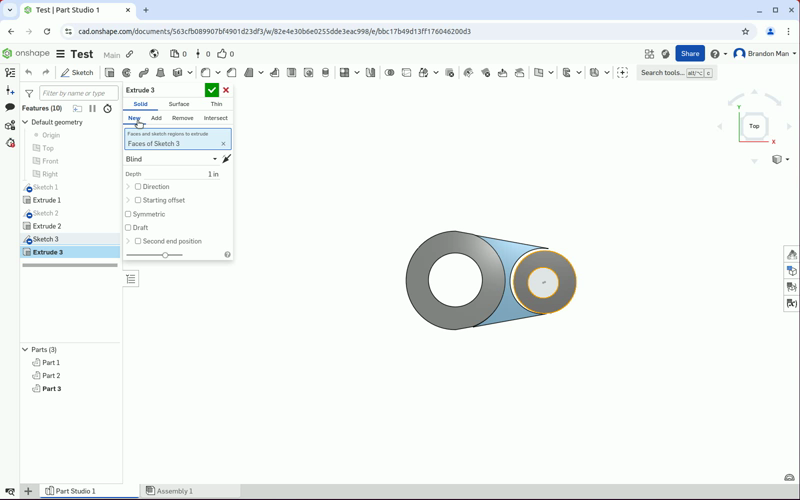
key(tab, 4)
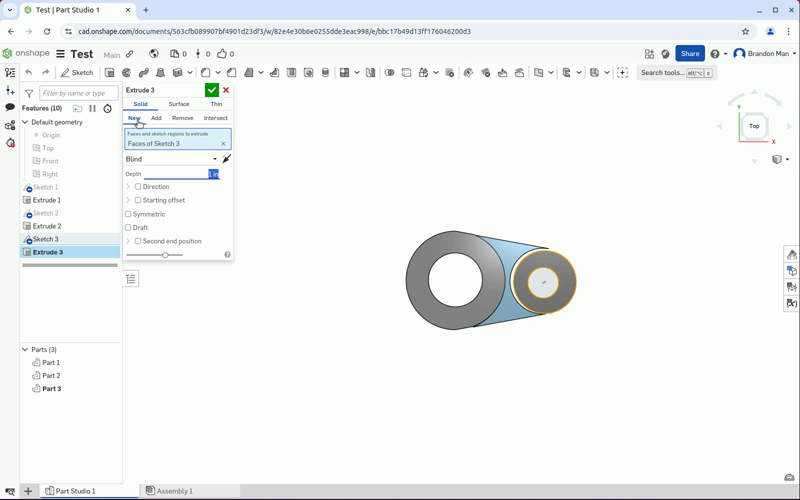
text(4.092)
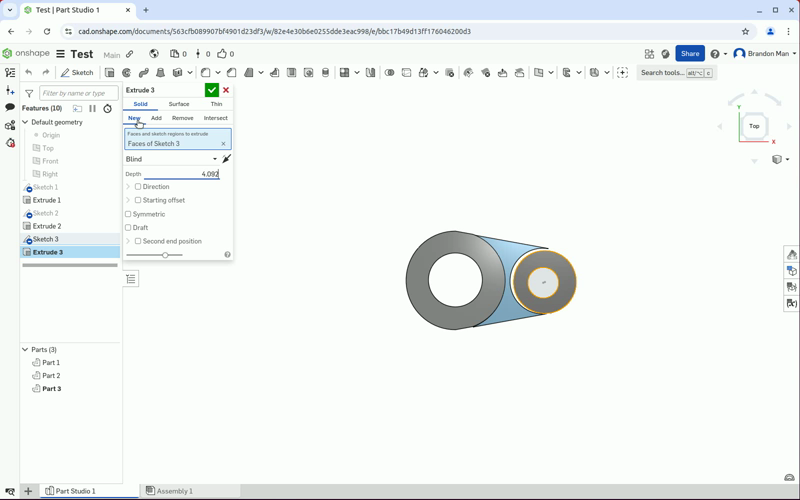
key(enter)
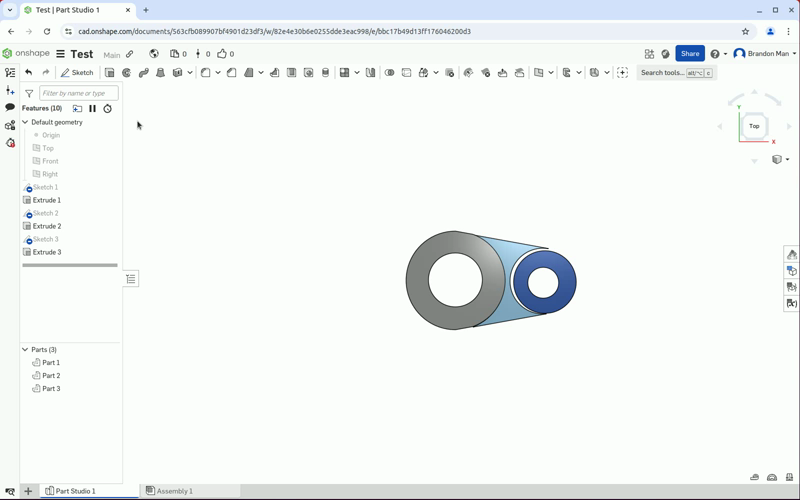
key(shift+h)
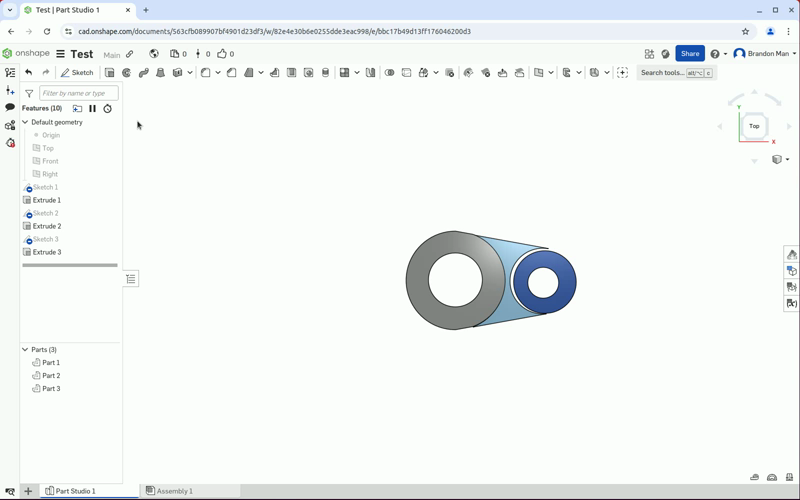
key(shift+h)
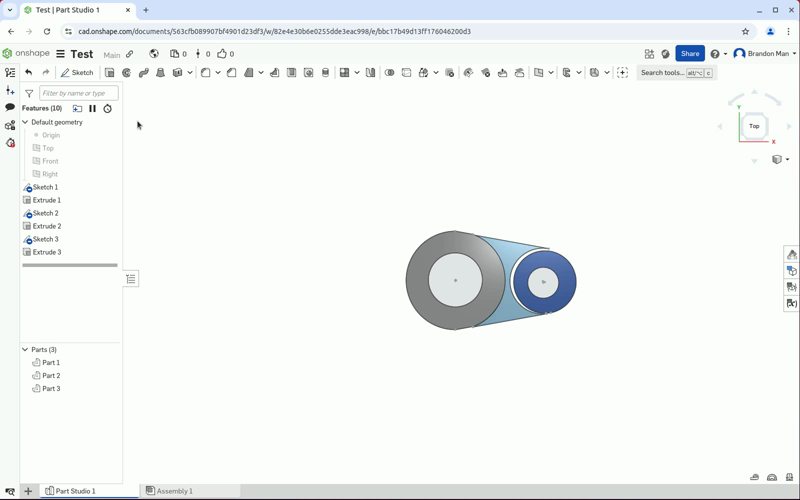
key(shift+7)
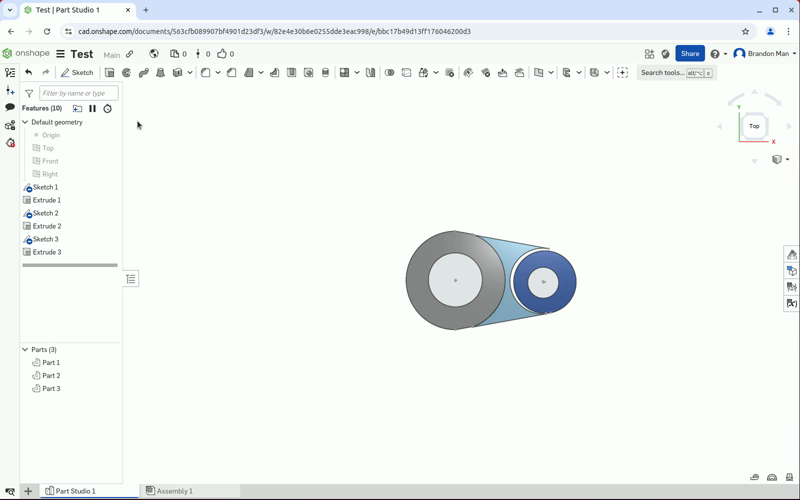
key(up, 3)
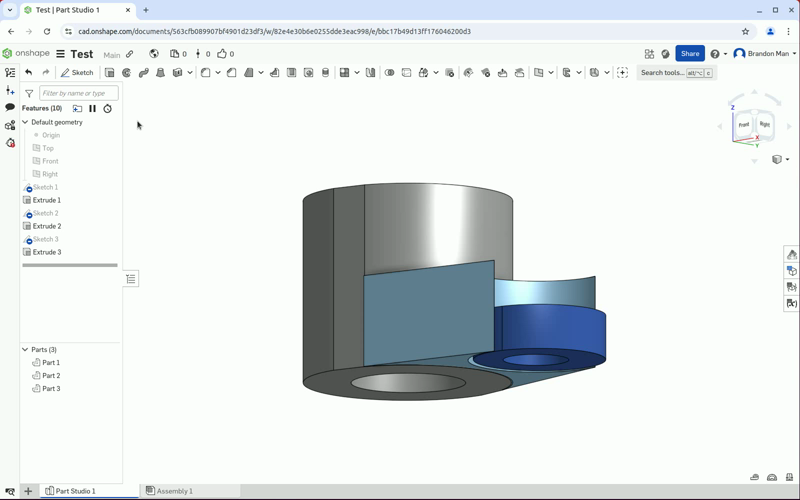
key(left, 3)
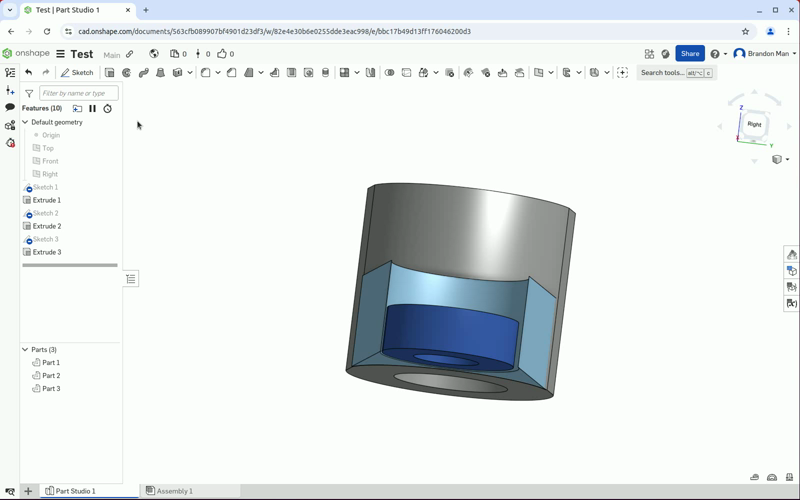
key(right, 3)
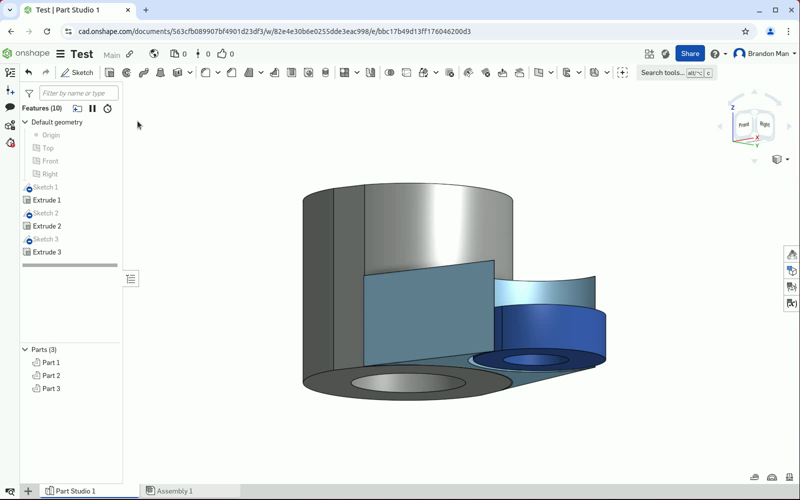
key(down, 3)
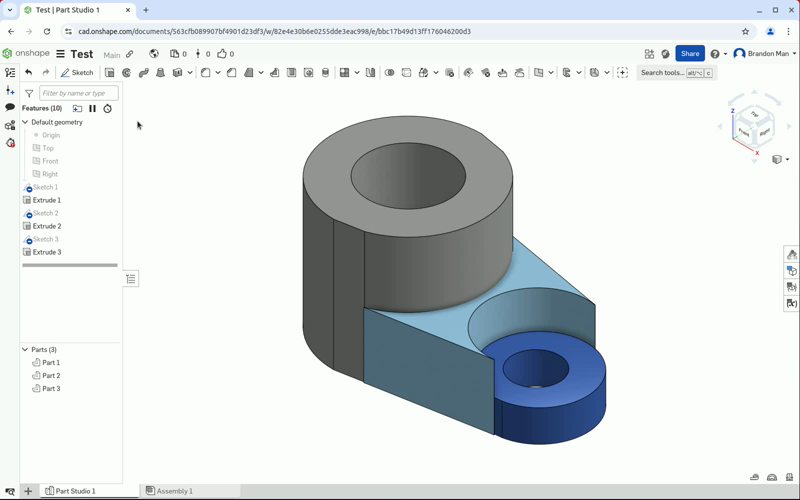
mouse_move(73, 189)
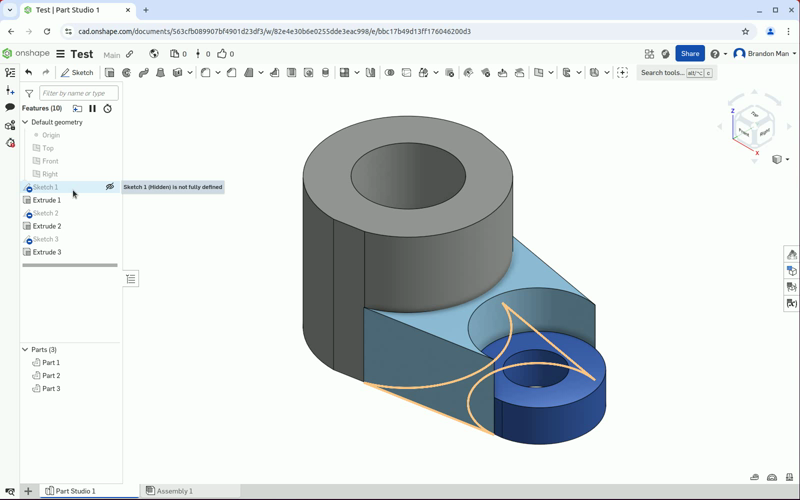
click(73, 189)